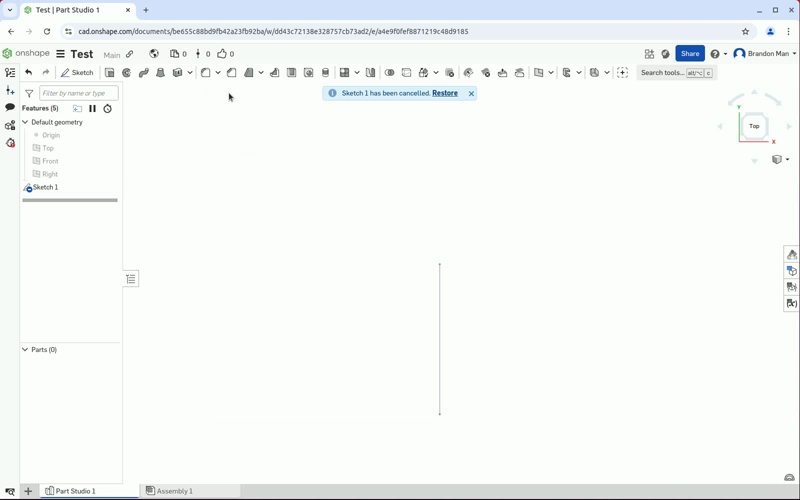
key(shift+h)
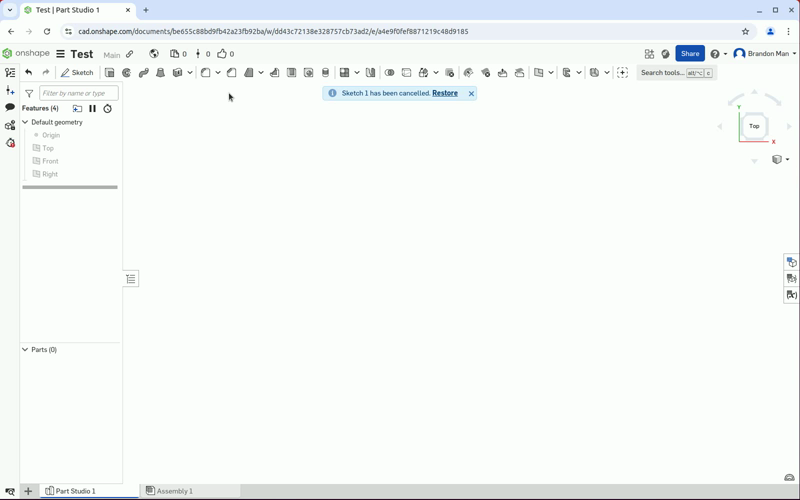
mouse_move(73, 352)
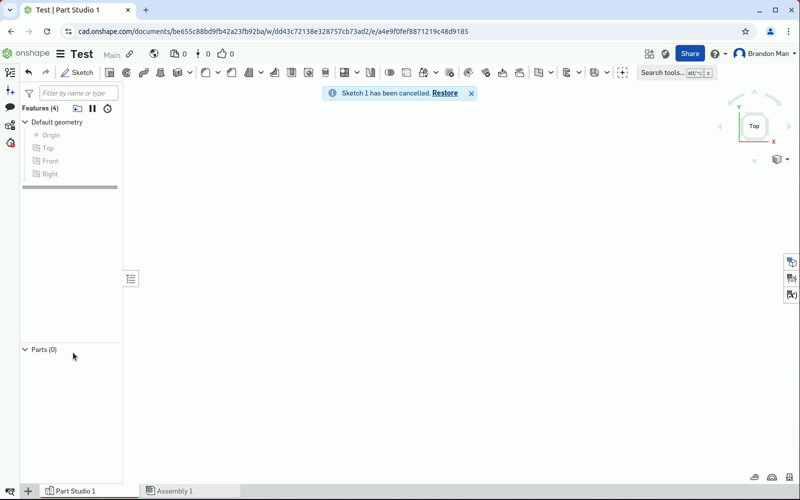
key(y)
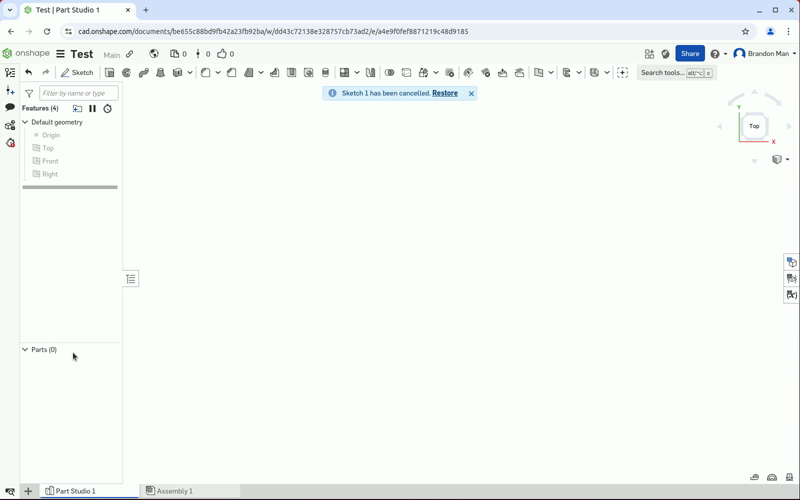
key(shift+p)
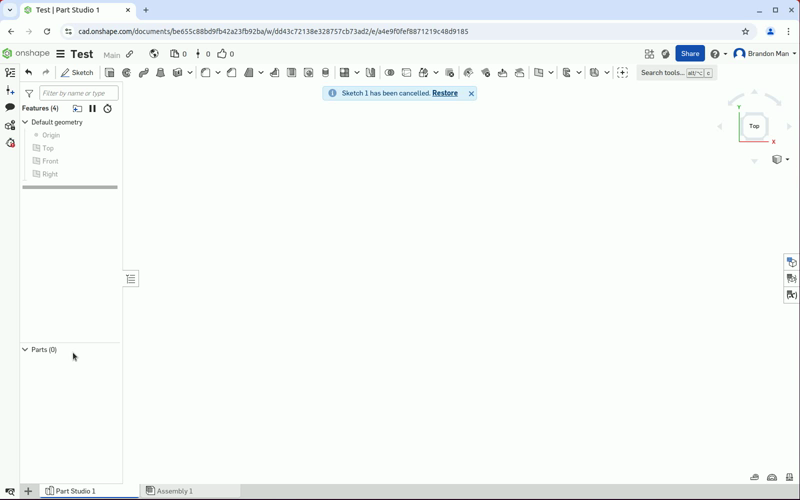
key(space)
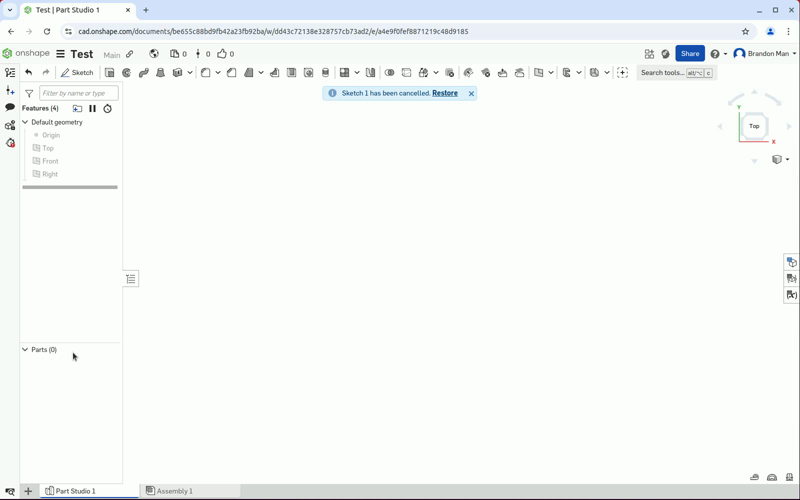
key_down(shift)
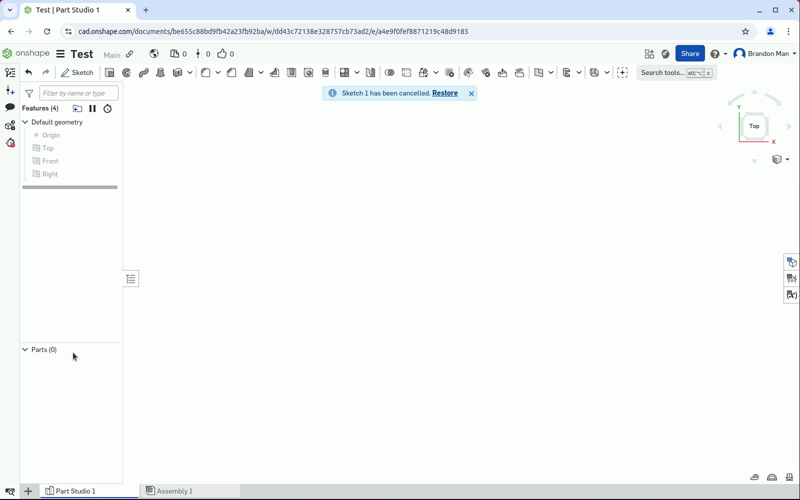
key(up)
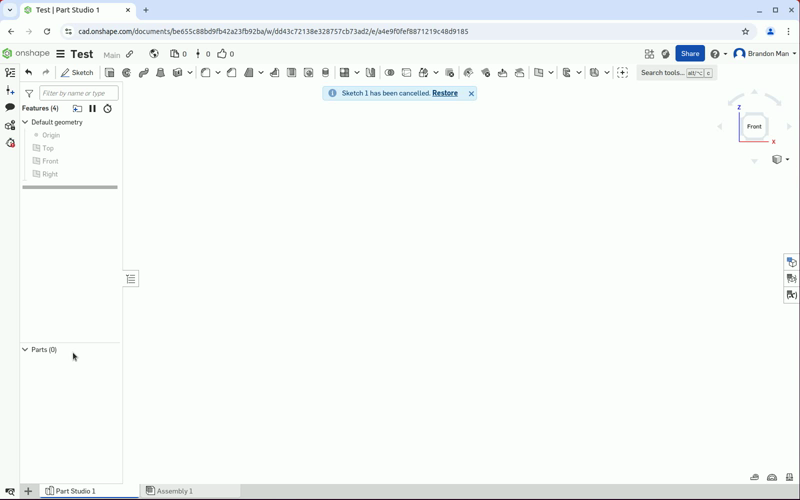
key_up(shift)
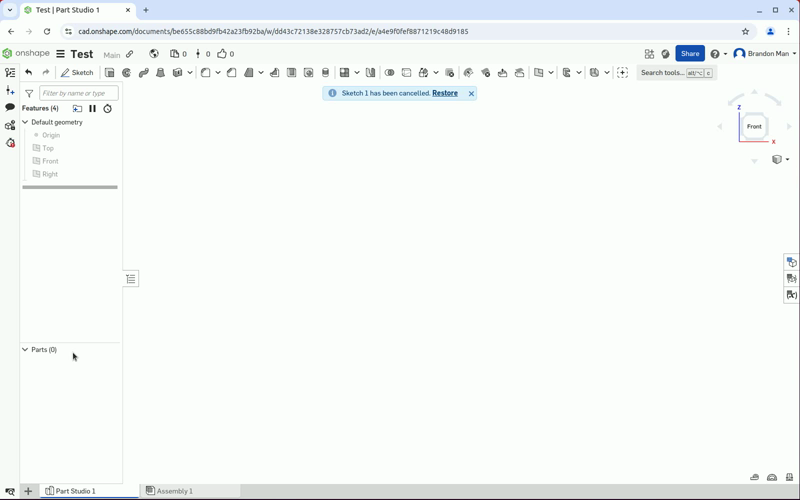
mouse_move(73, 352)
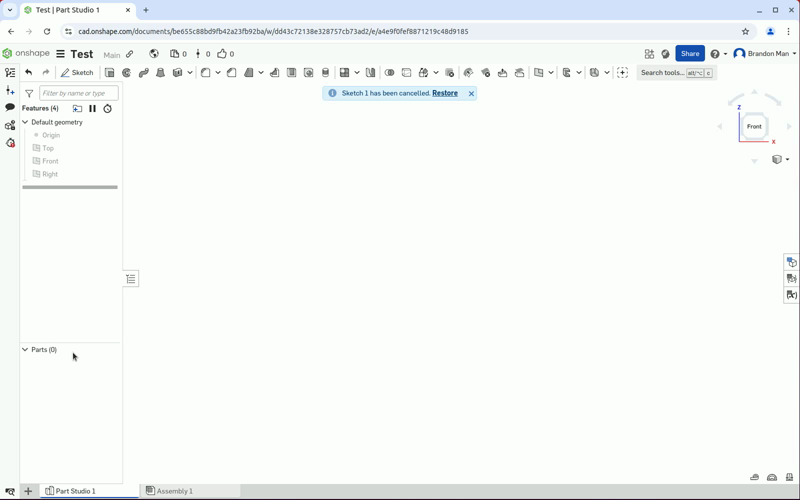
key(shift+y)
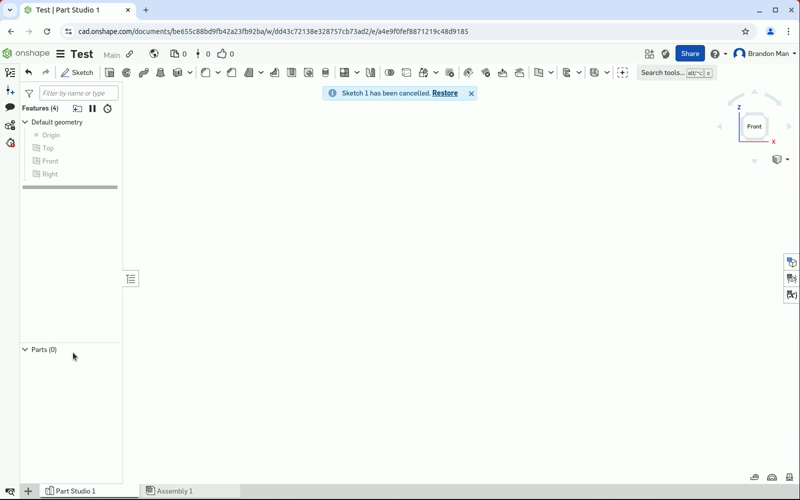
key(shift+s)
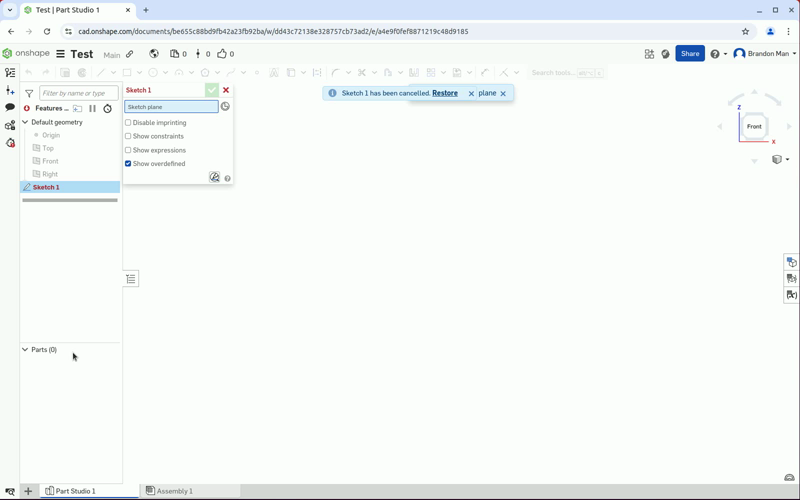
mouse_move(73, 163)
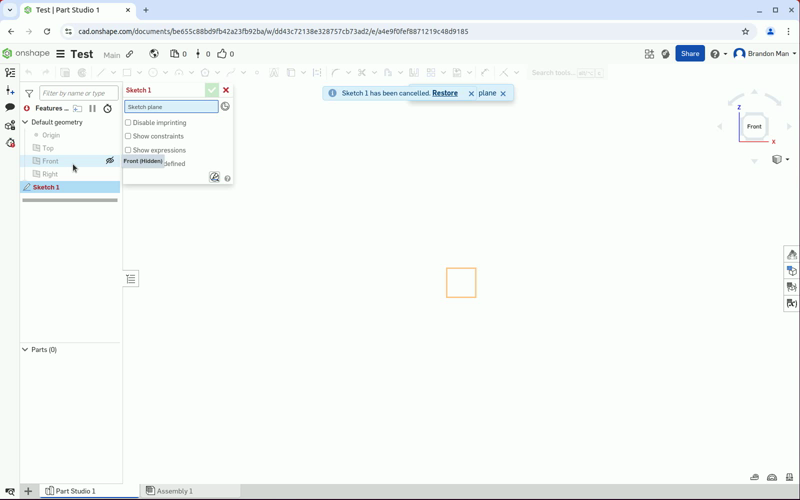
click(73, 163)
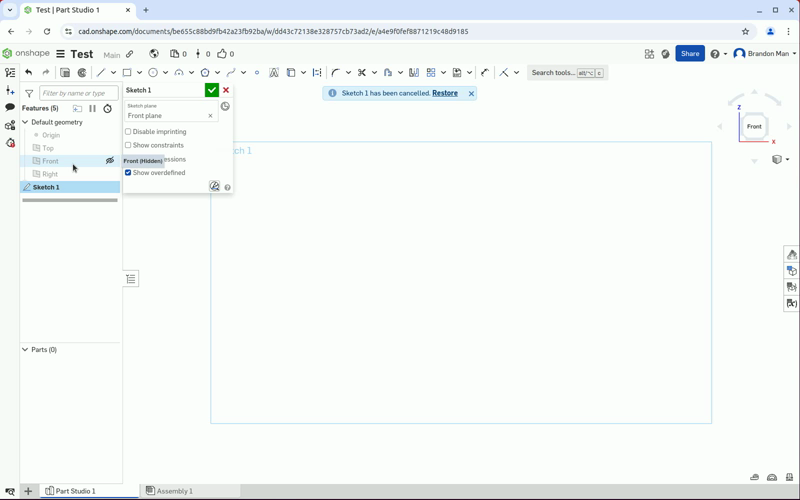
mouse_move(73, 352)
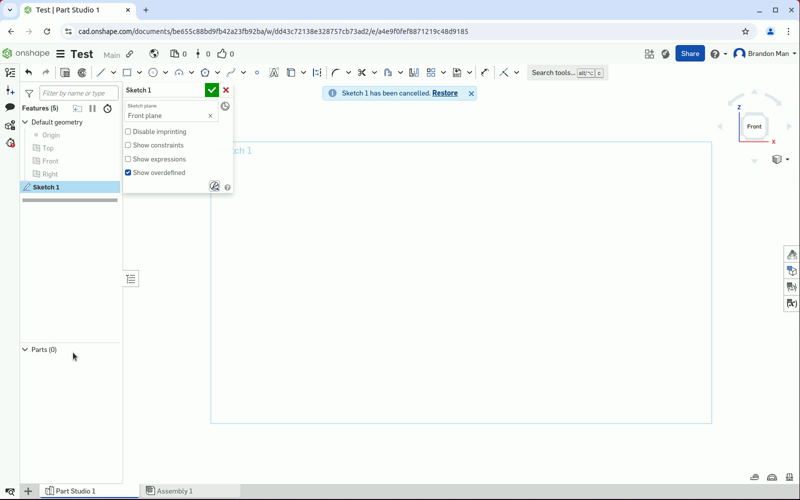
key(y)
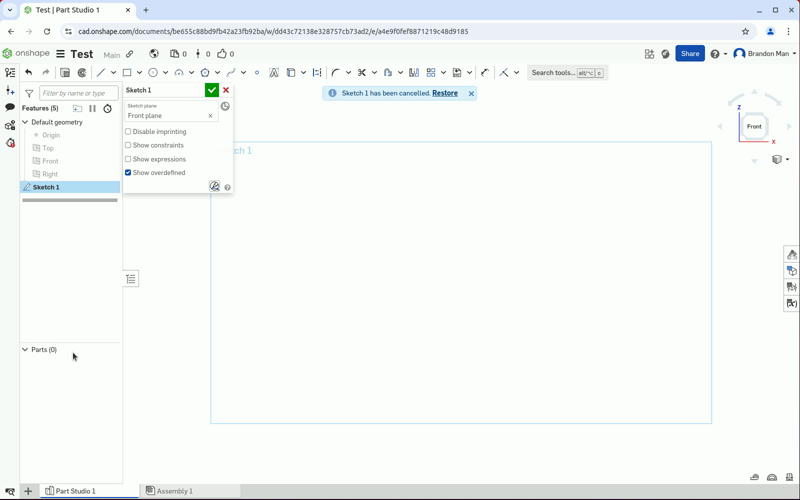
key(l)
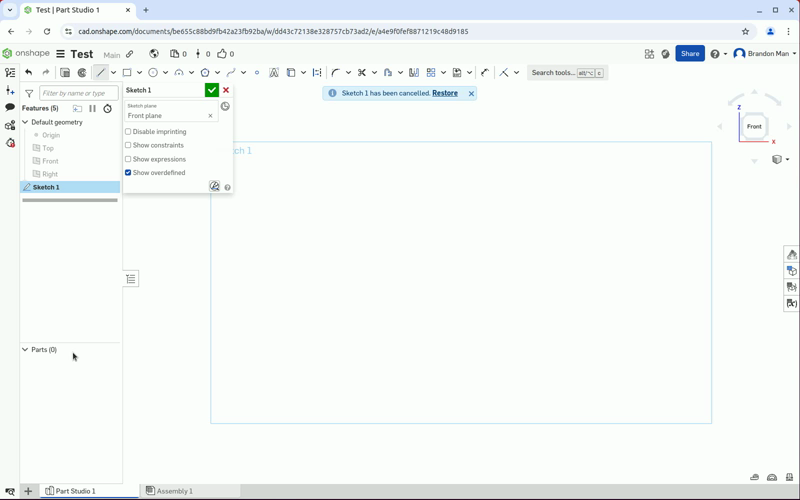
key_down(shift)
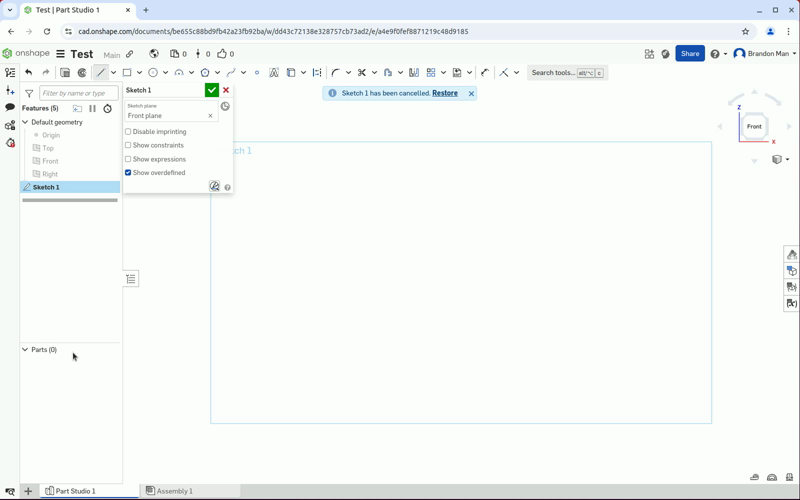
mouse_move(412, 303)
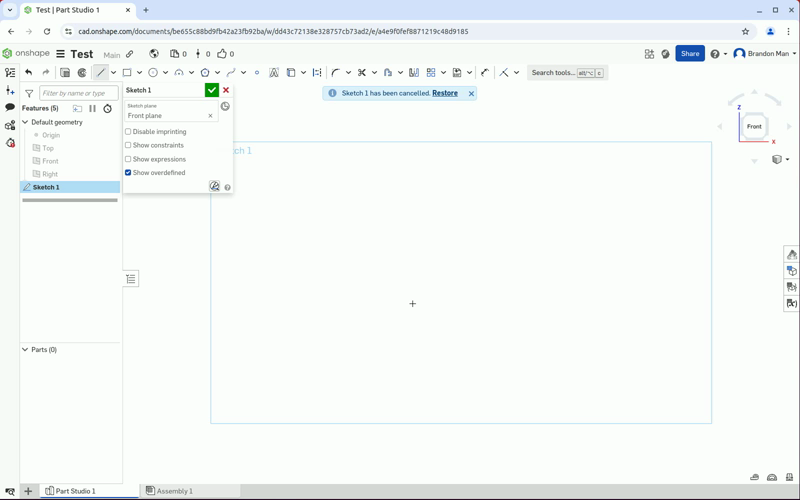
click(412, 303)
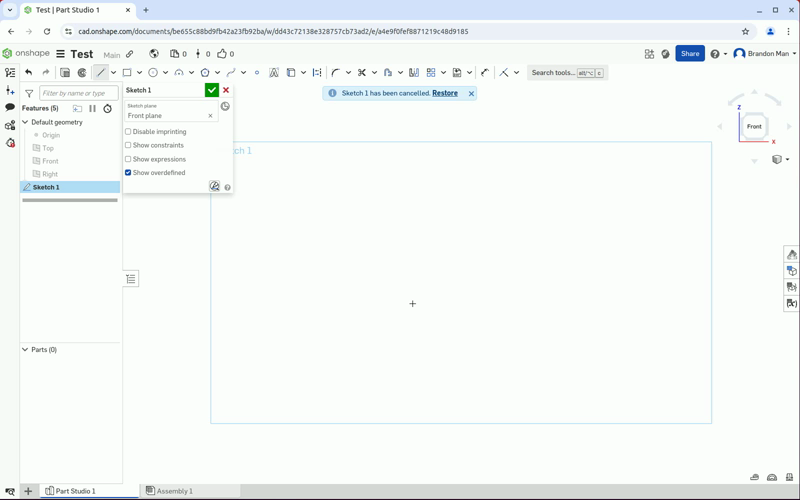
key_up(shift)
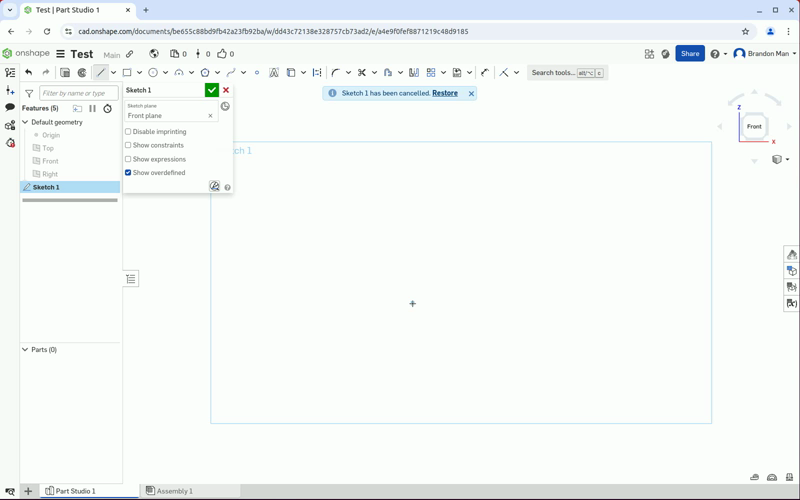
key_down(shift)
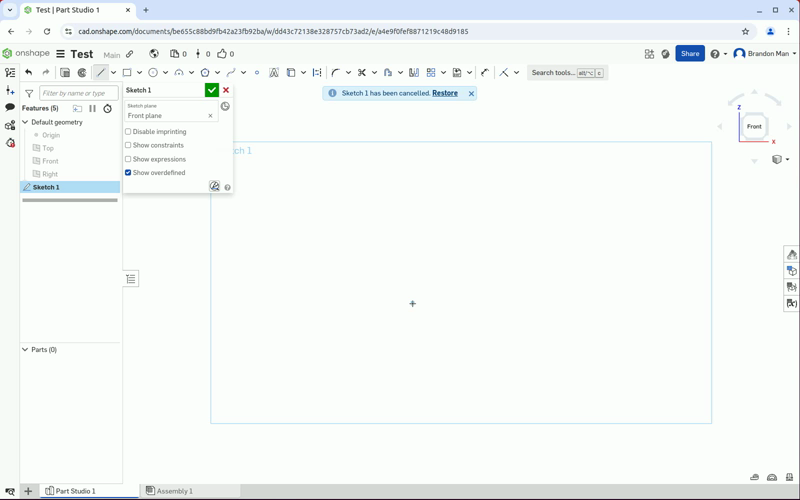
mouse_move(507, 303)
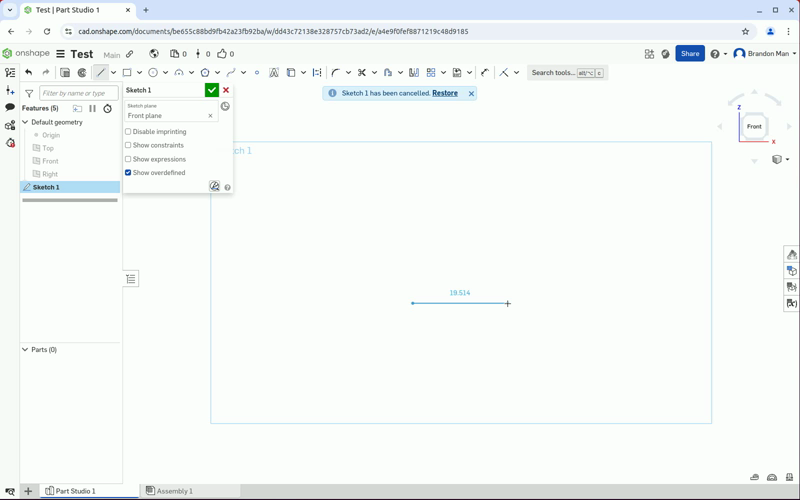
click(507, 303)
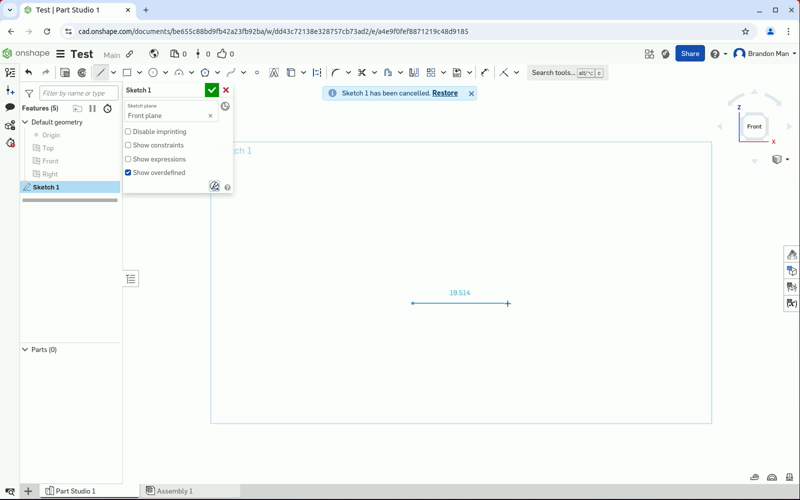
key_up(shift)
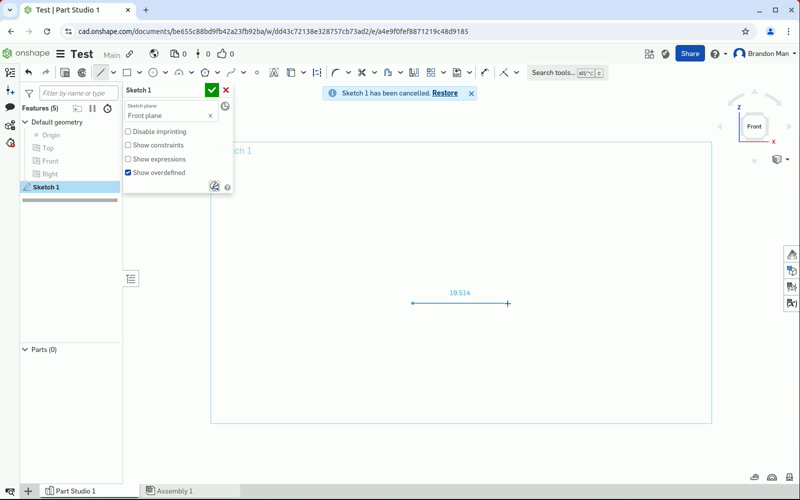
key_down(shift)
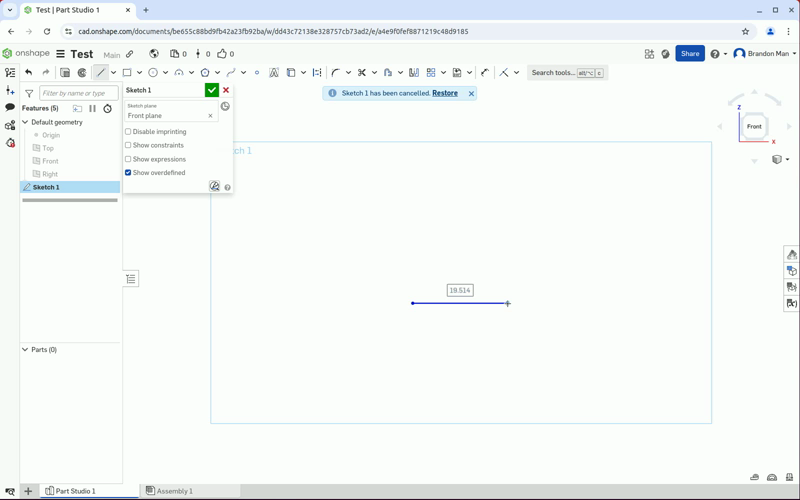
mouse_move(537, 303)
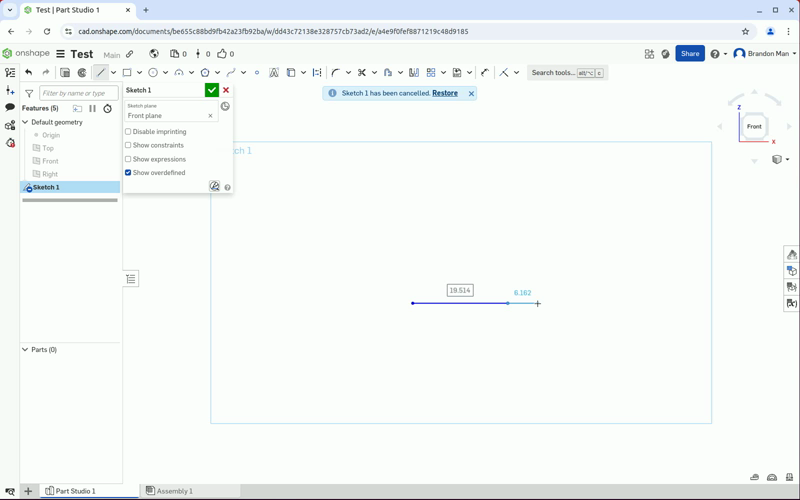
mouse_move(507, 271)
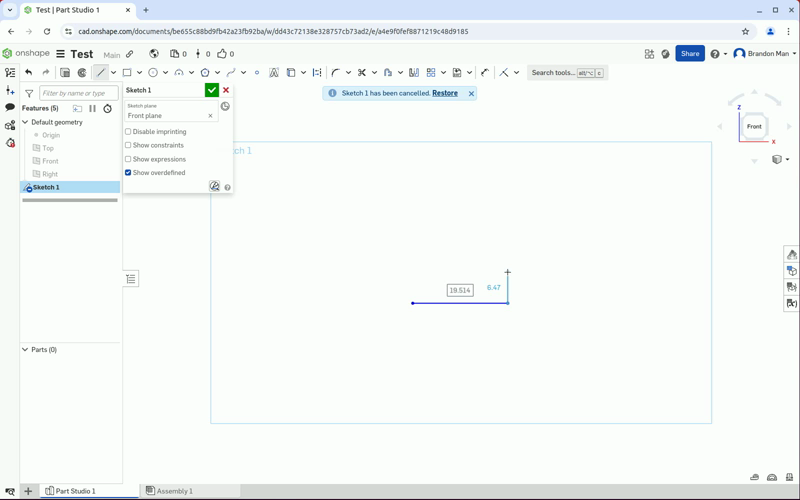
click(507, 271)
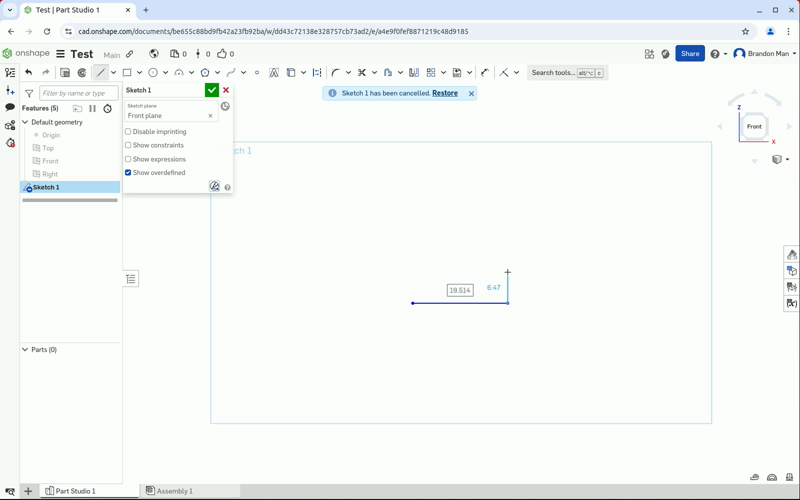
key_up(shift)
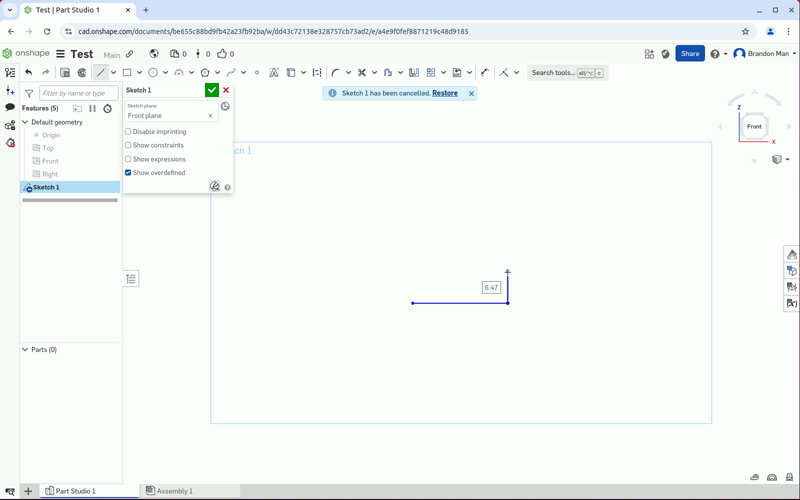
key_down(shift)
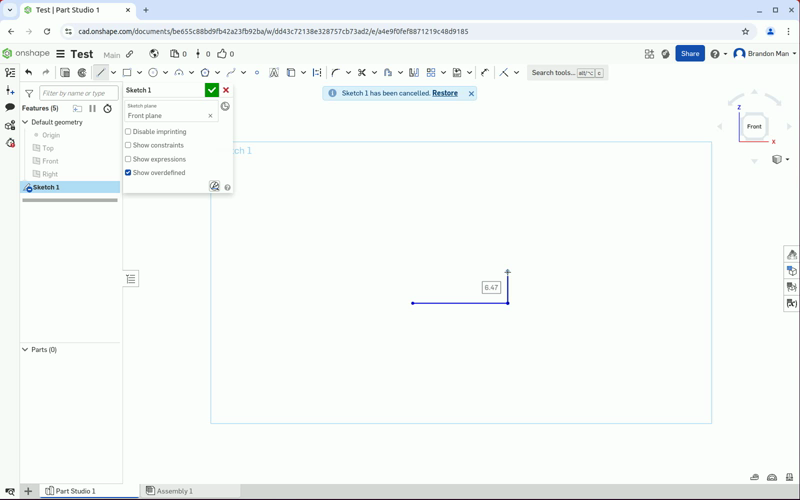
mouse_move(412, 271)
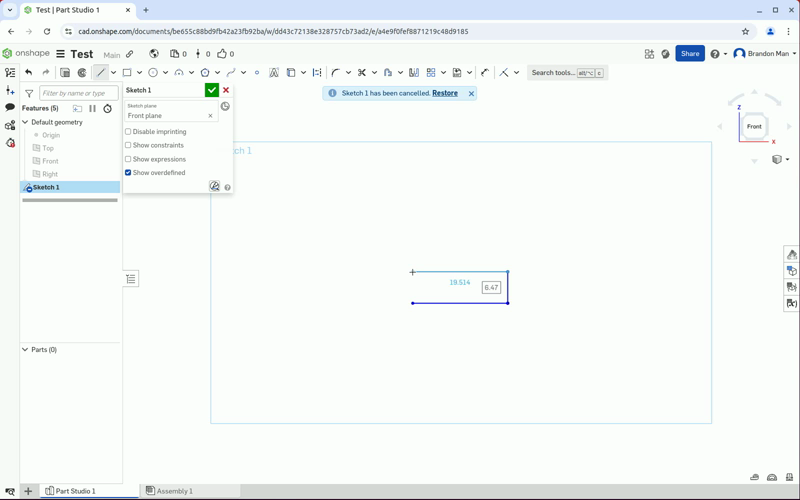
click(412, 271)
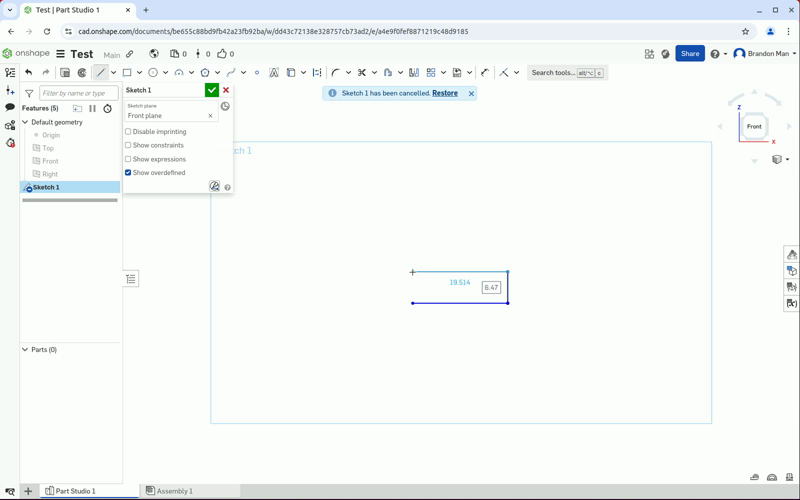
key_up(shift)
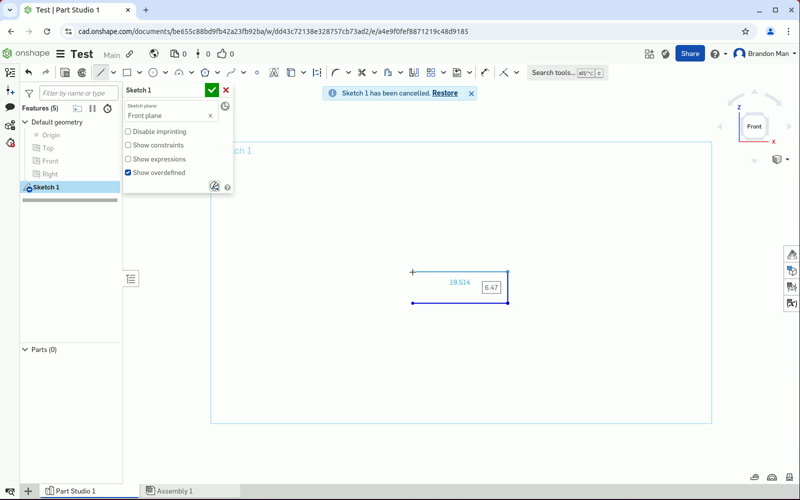
mouse_move(442, 271)
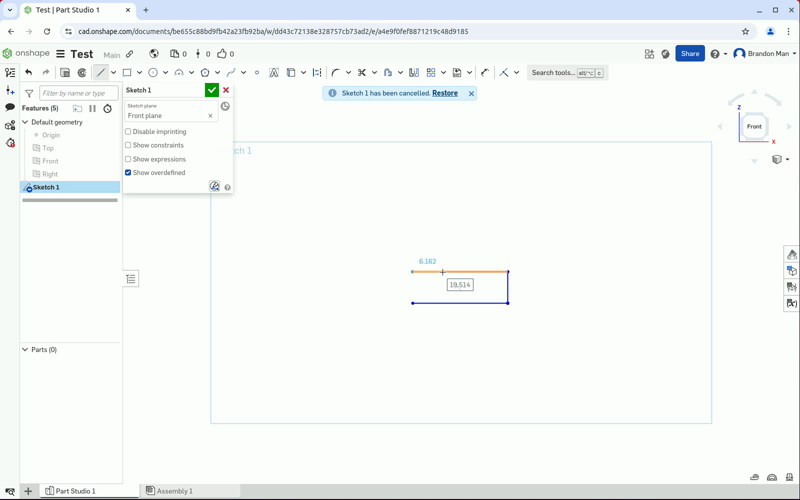
key_down(shift)
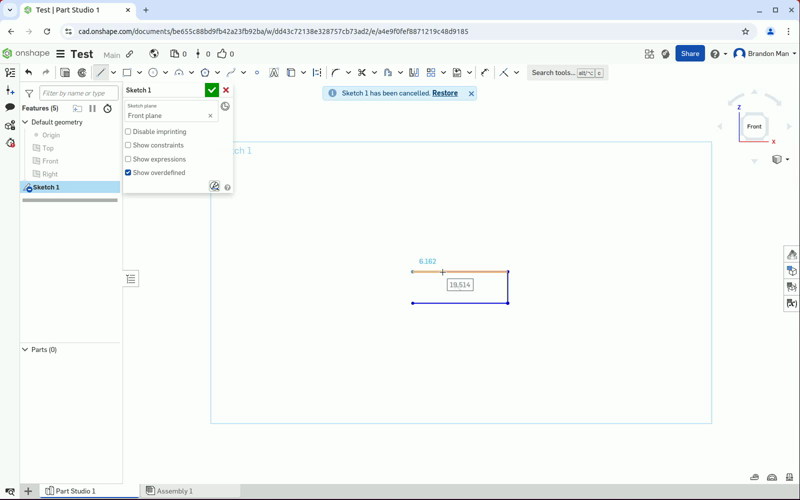
mouse_move(412, 303)
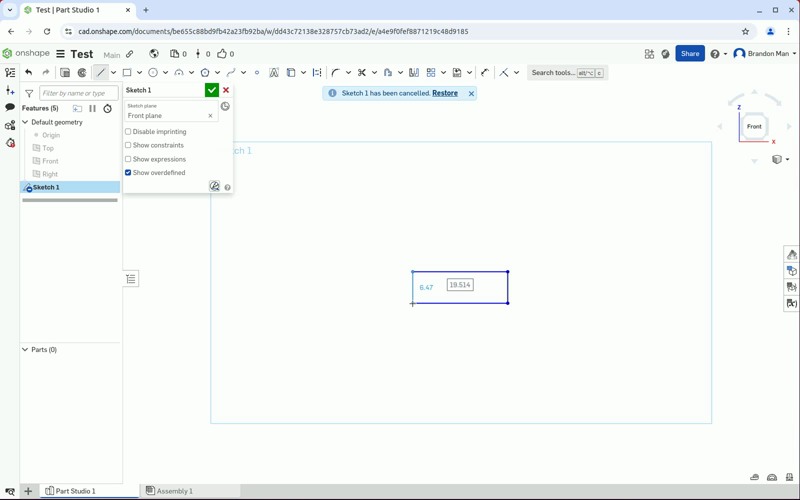
key_up(shift)
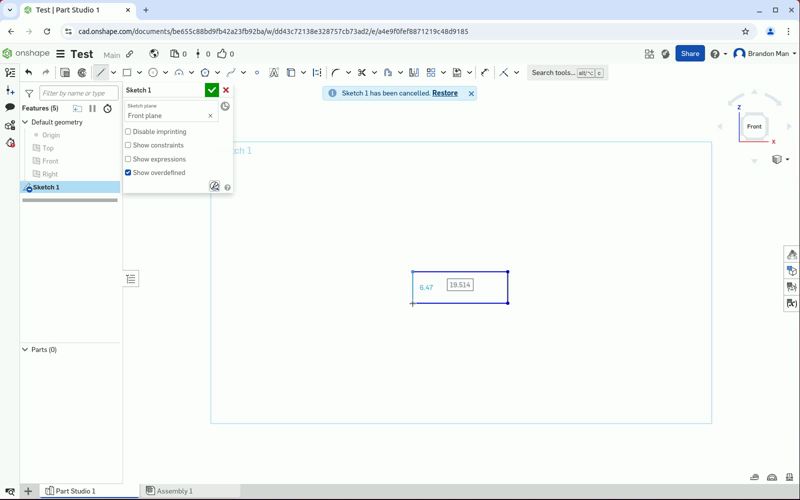
click(412, 303)
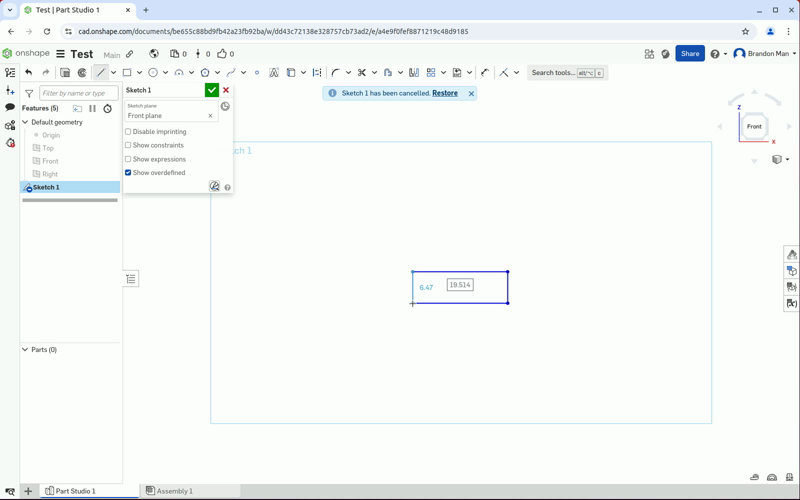
key(esc)
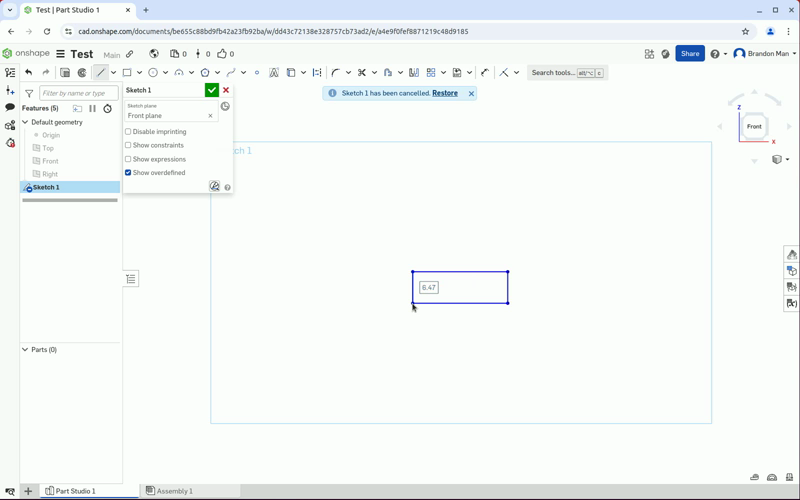
mouse_move(501, 285)
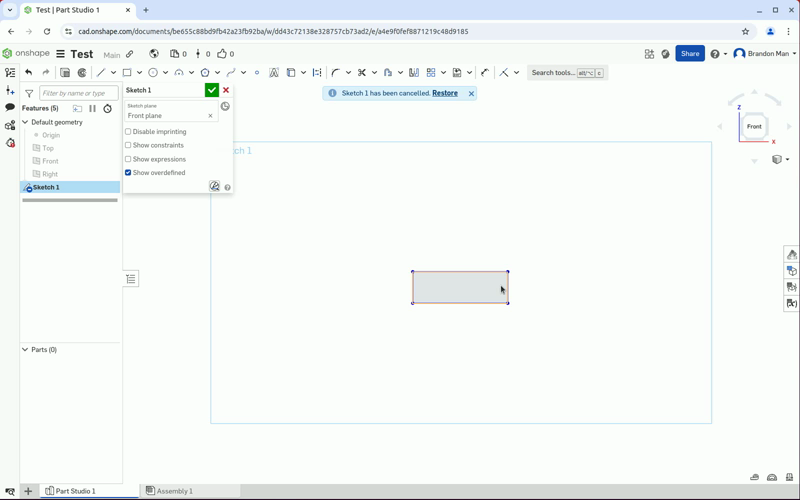
click(501, 285)
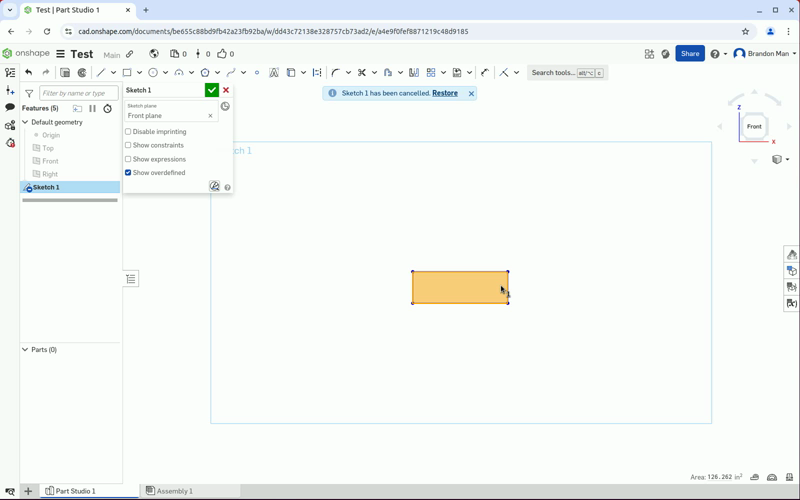
mouse_move(73, 352)
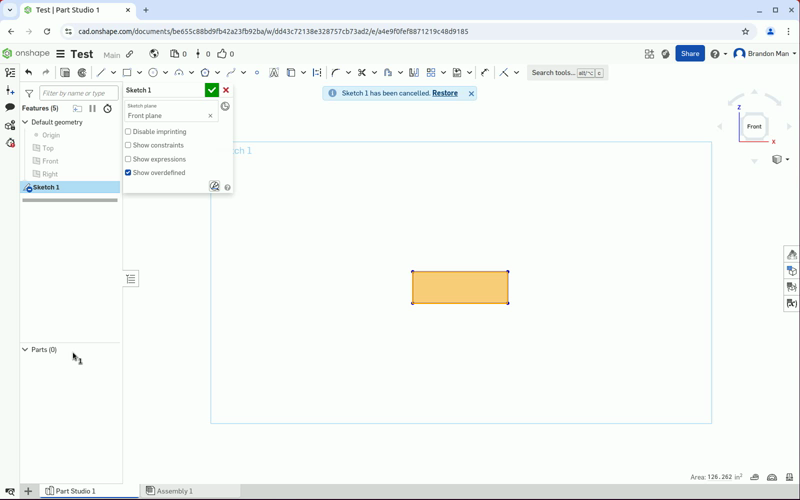
key(shift+y)
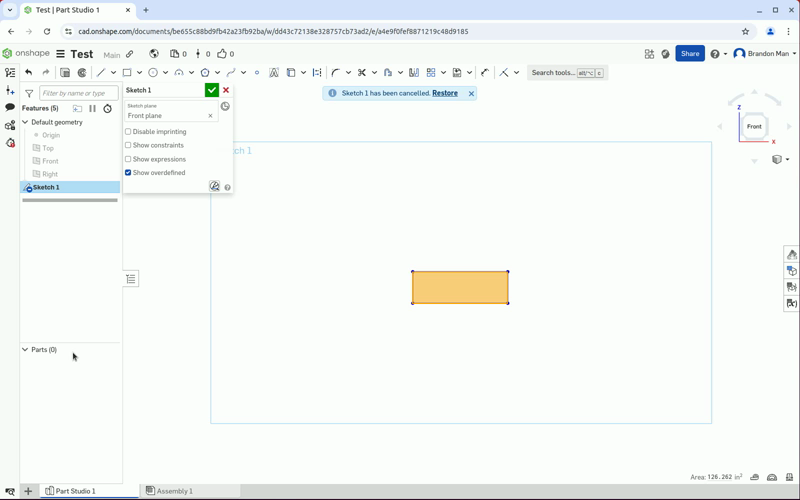
key(shift+e)
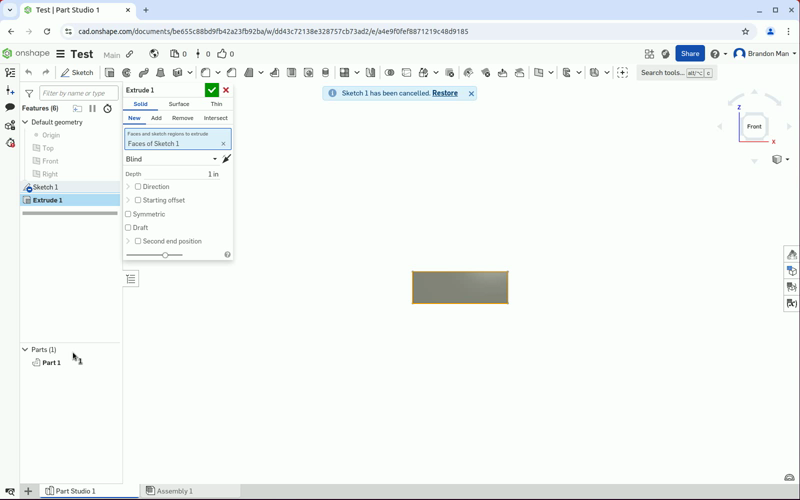
mouse_move(143, 106)
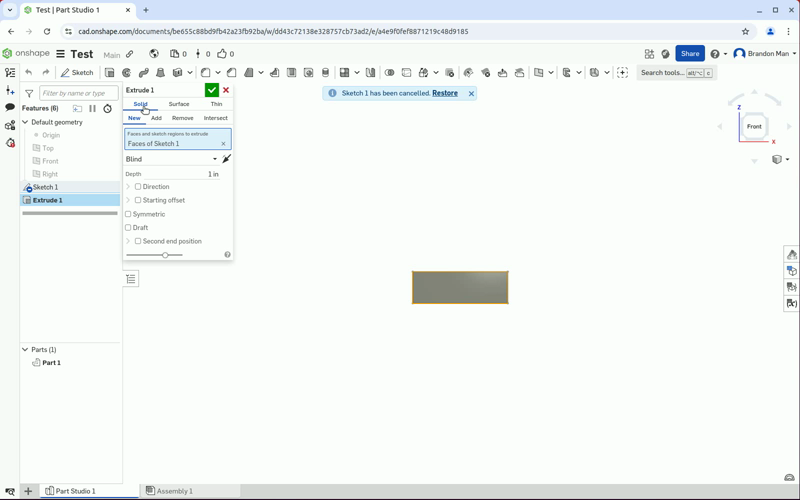
click(143, 106)
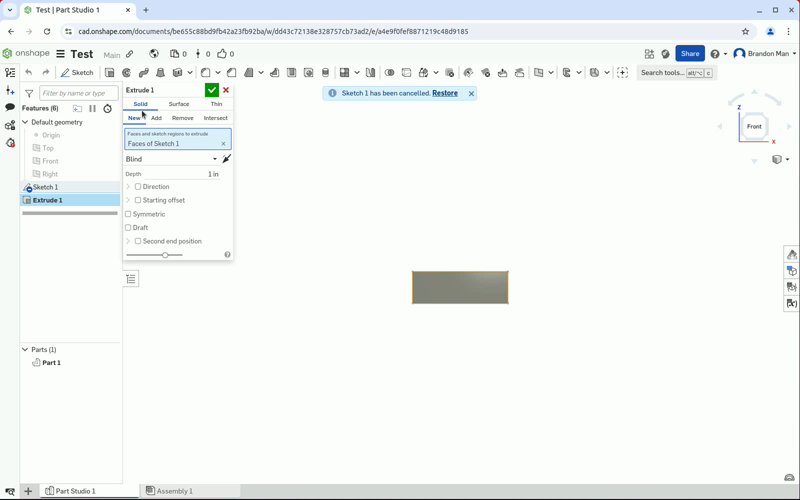
mouse_move(137, 120)
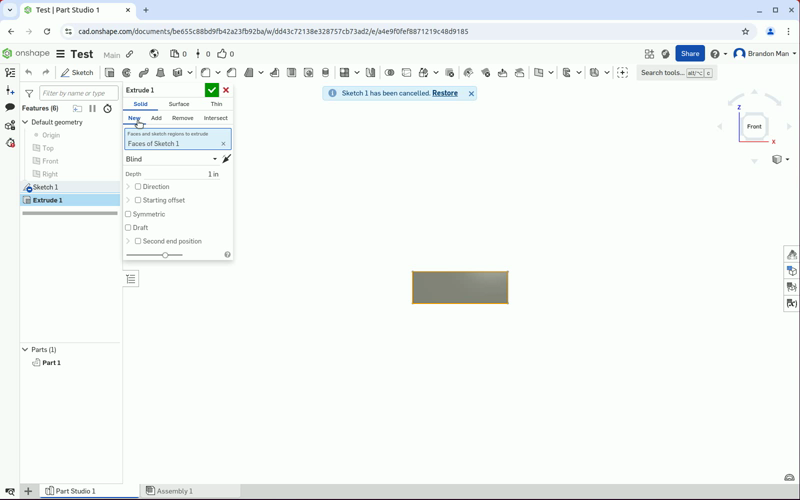
click(137, 120)
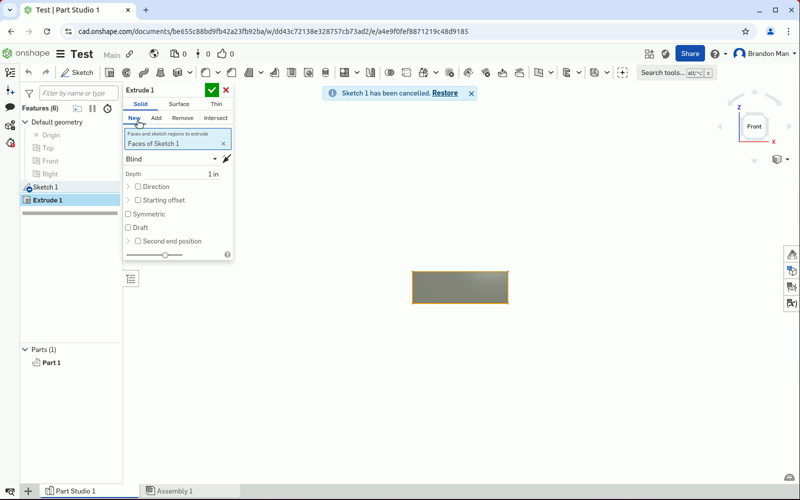
key(tab, 4)
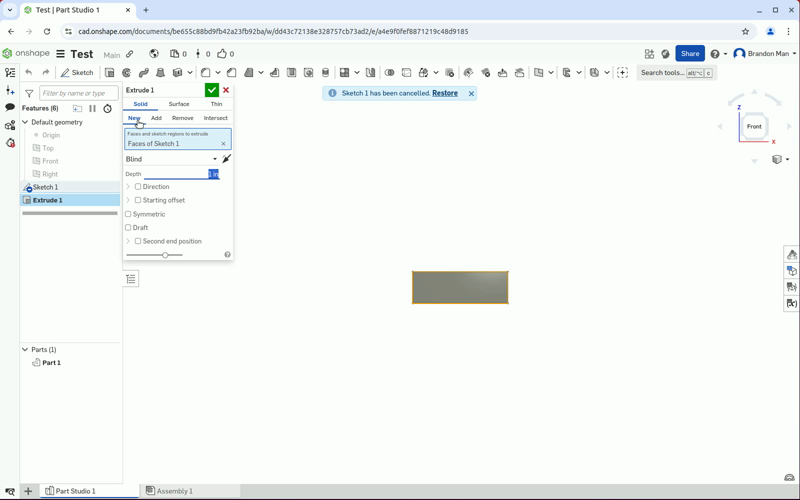
text(23.108)
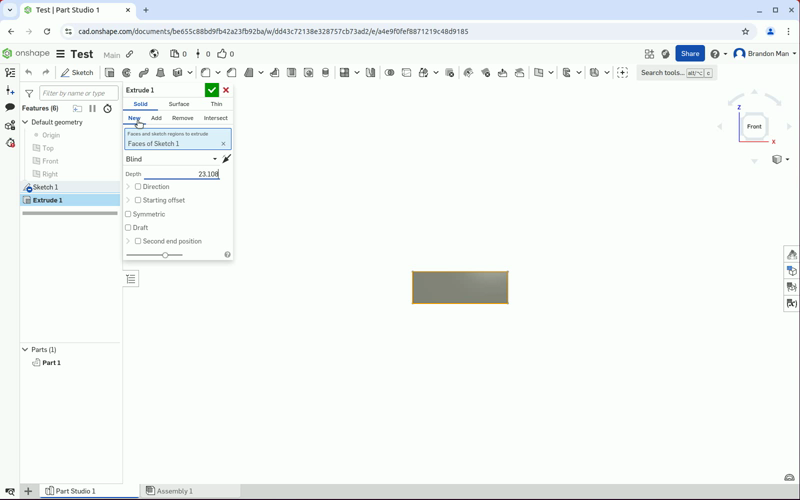
key(enter)
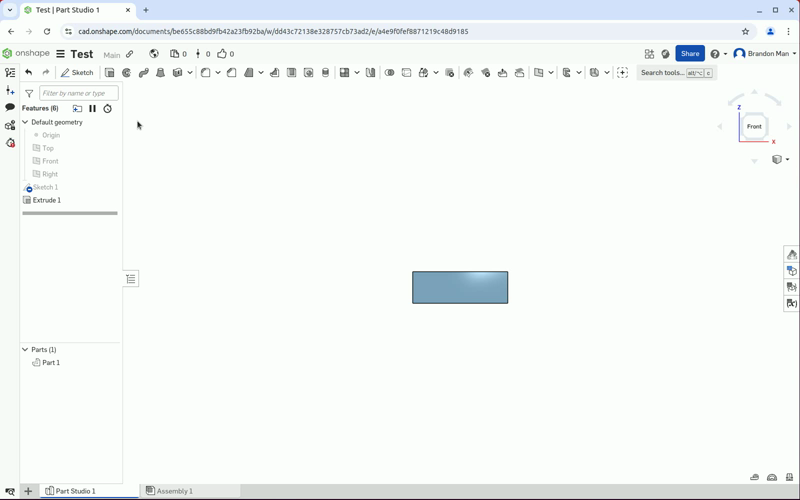
key(shift+h)
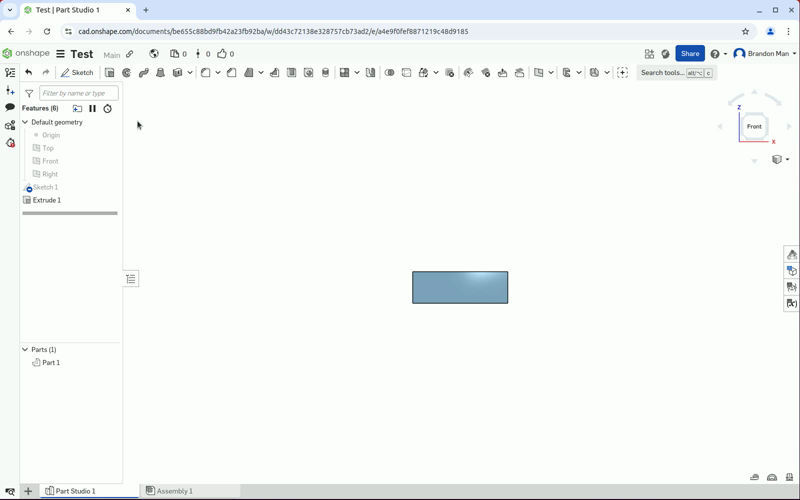
key(shift+h)
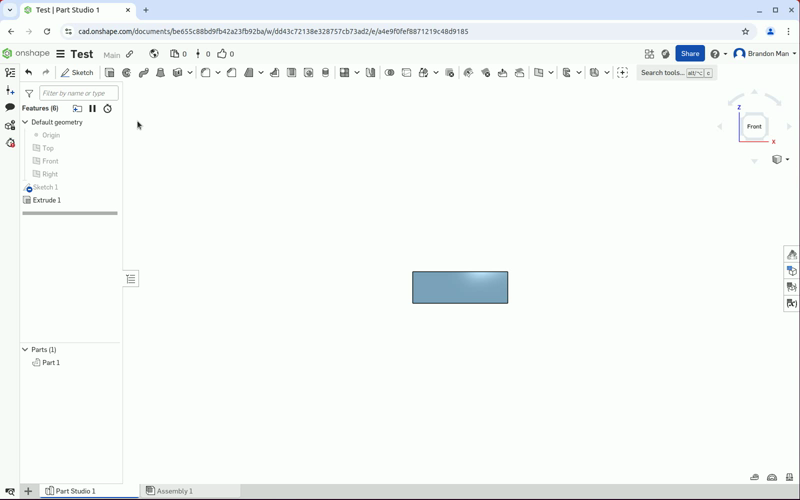
mouse_move(73, 189)
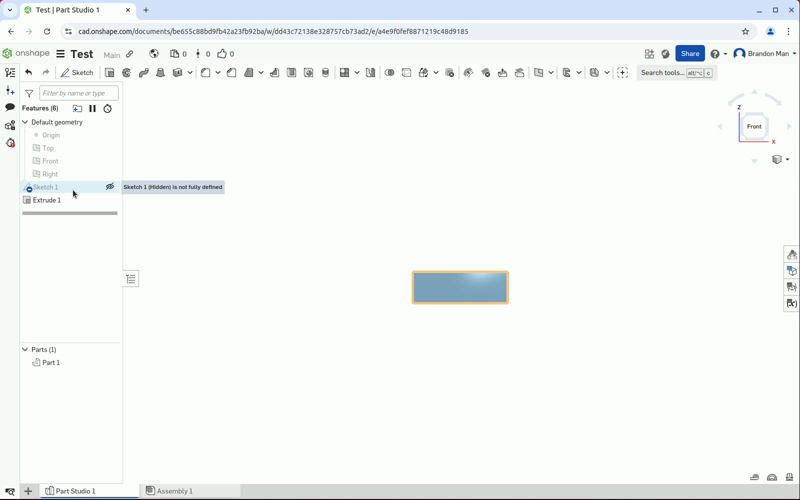
click(73, 189)
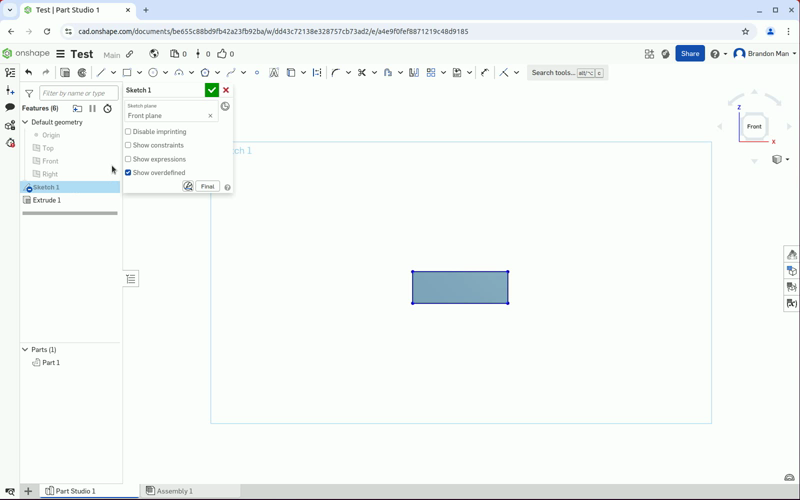
mouse_move(229, 92)
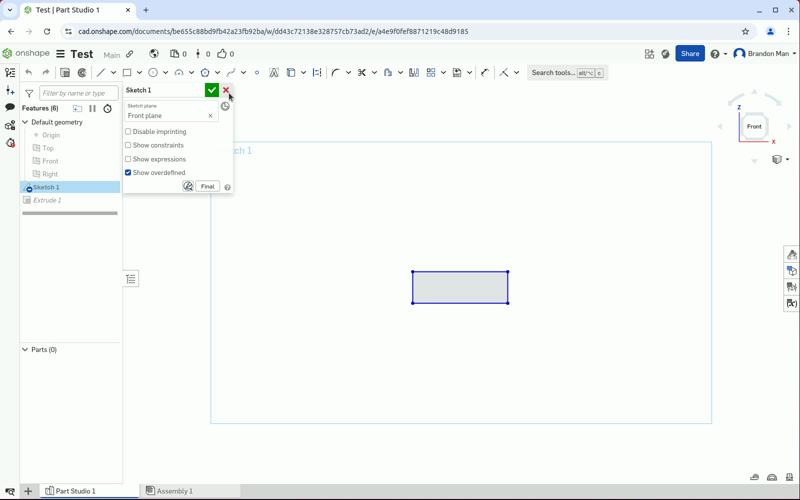
click(229, 92)
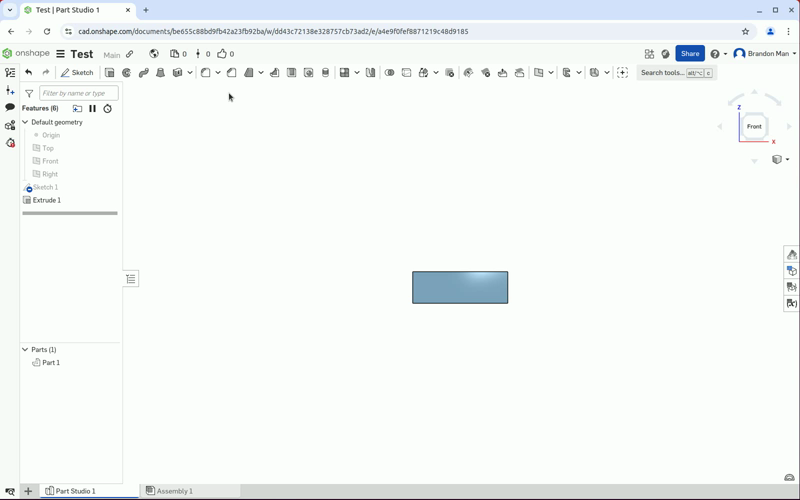
mouse_move(73, 352)
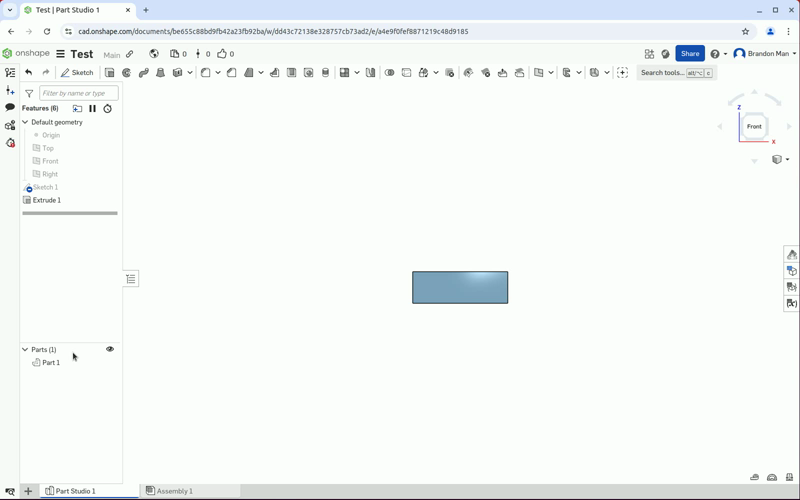
key(y)
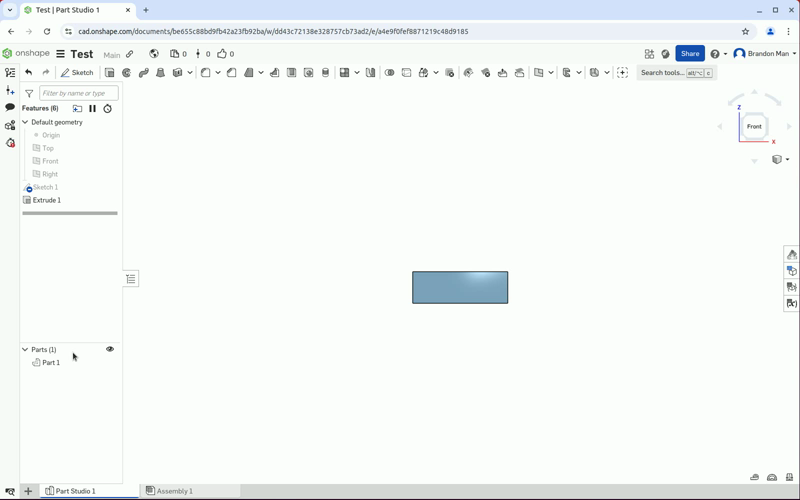
key(shift+p)
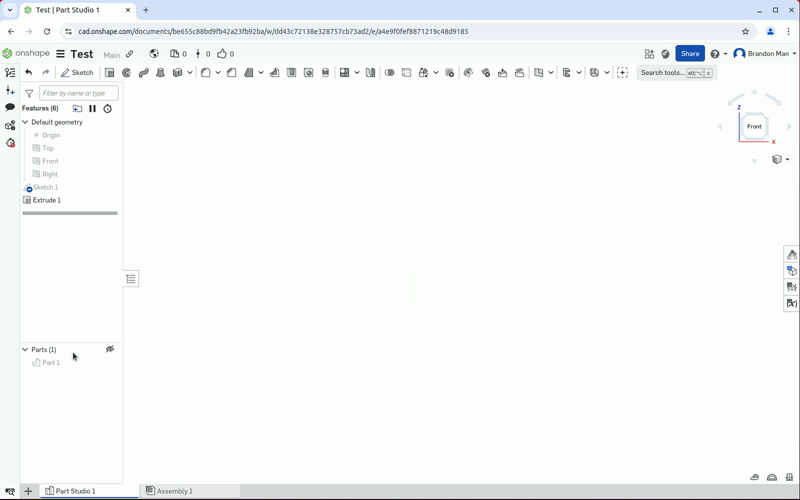
key(space)
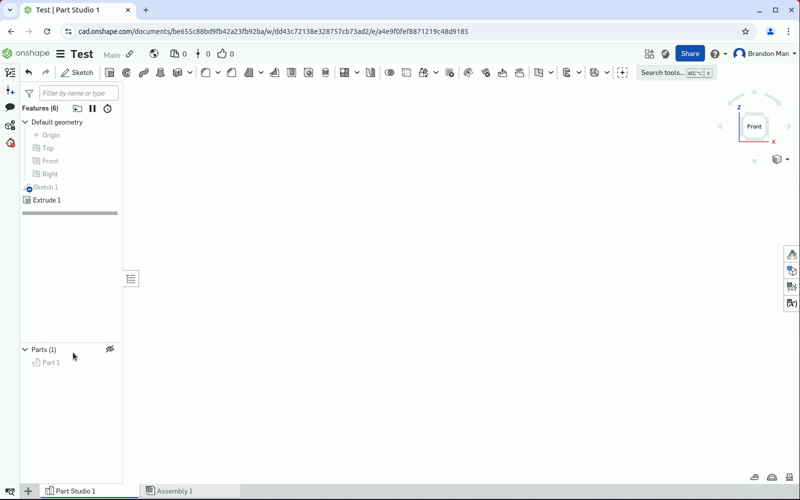
key_down(shift)
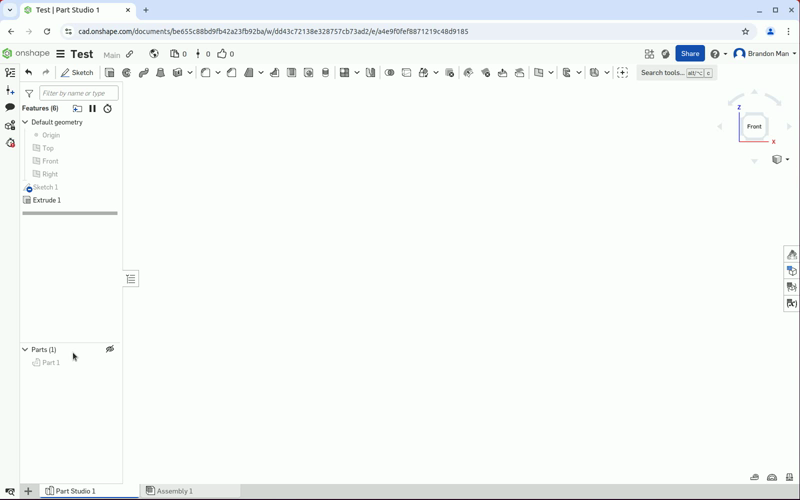
key(down)
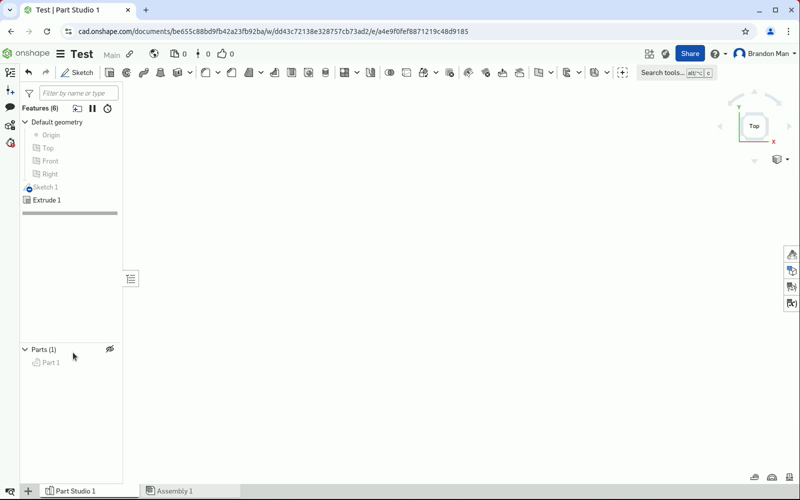
key_up(shift)
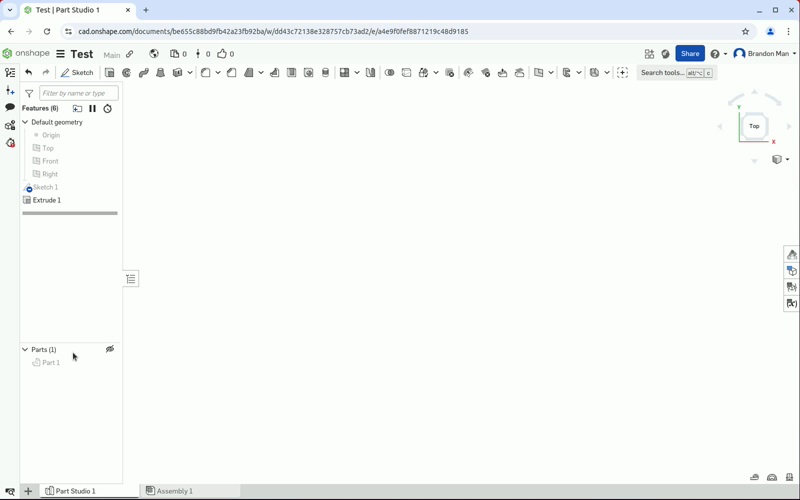
mouse_move(73, 352)
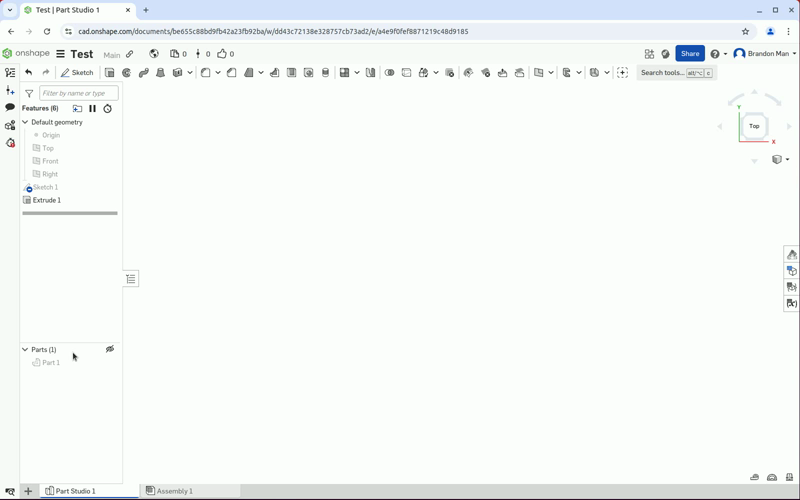
key(shift+y)
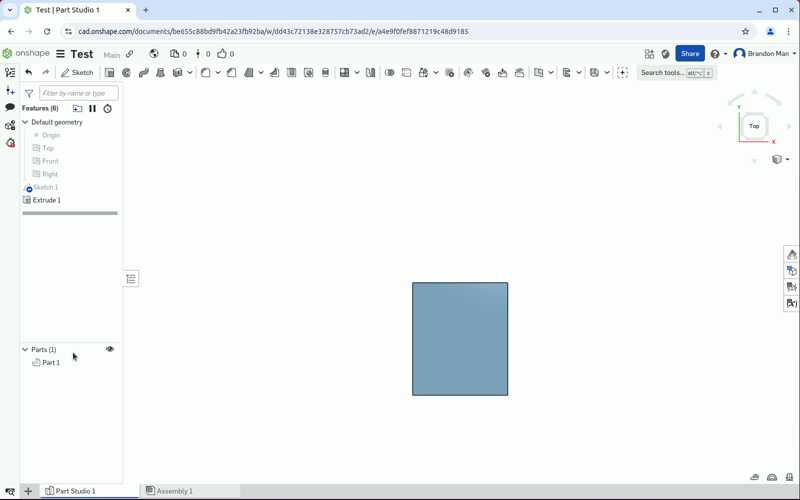
mouse_move(541, 75)
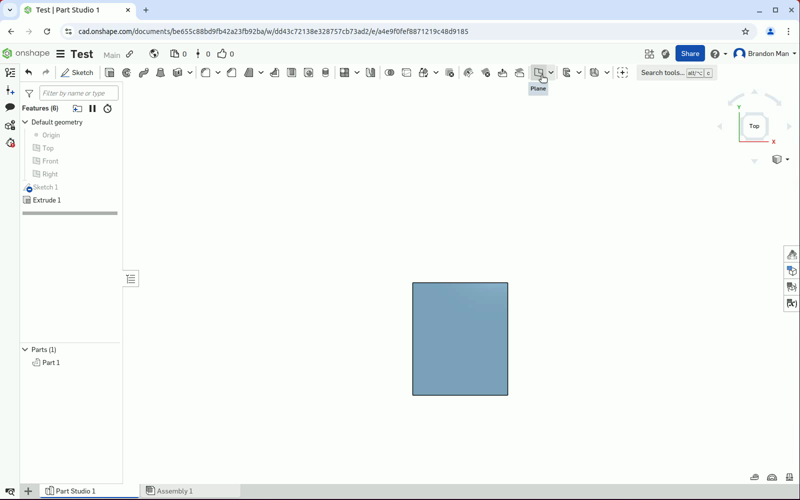
click(541, 75)
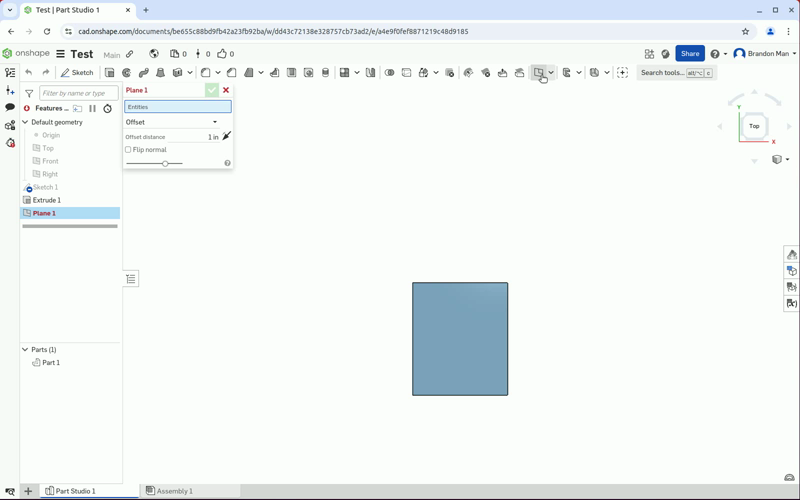
mouse_move(73, 150)
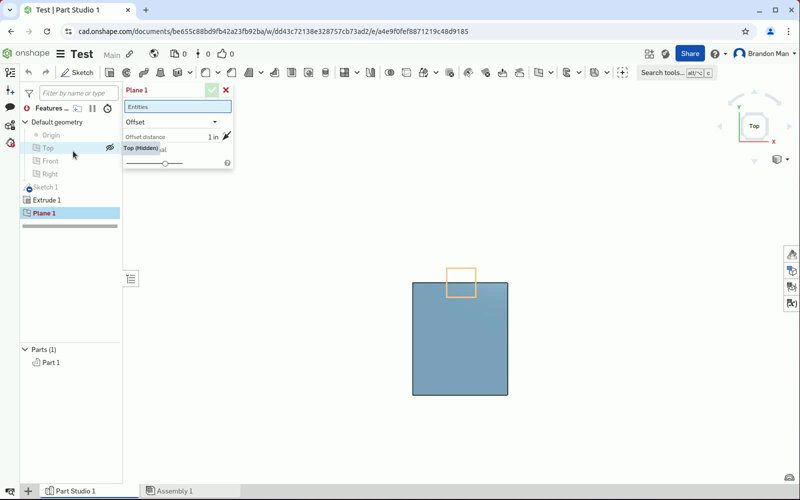
click(73, 150)
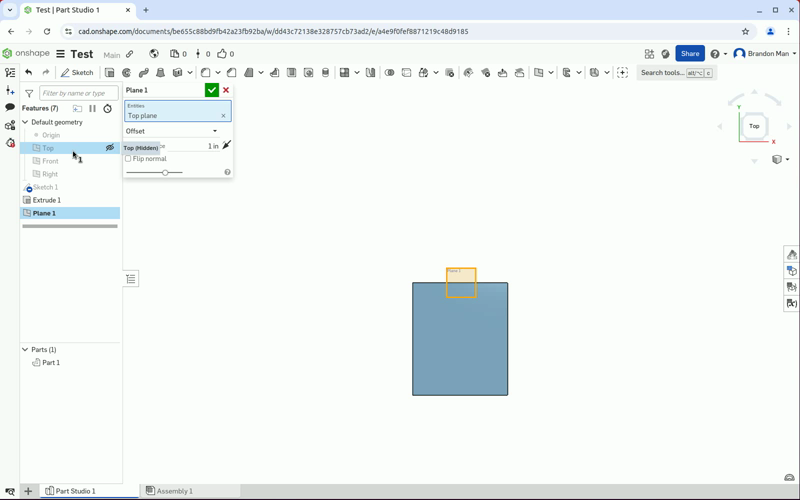
key(tab, 2)
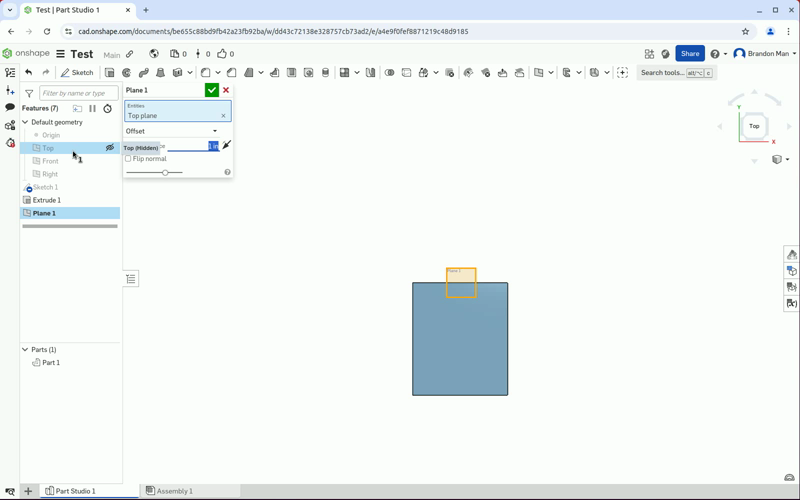
text(2.157)
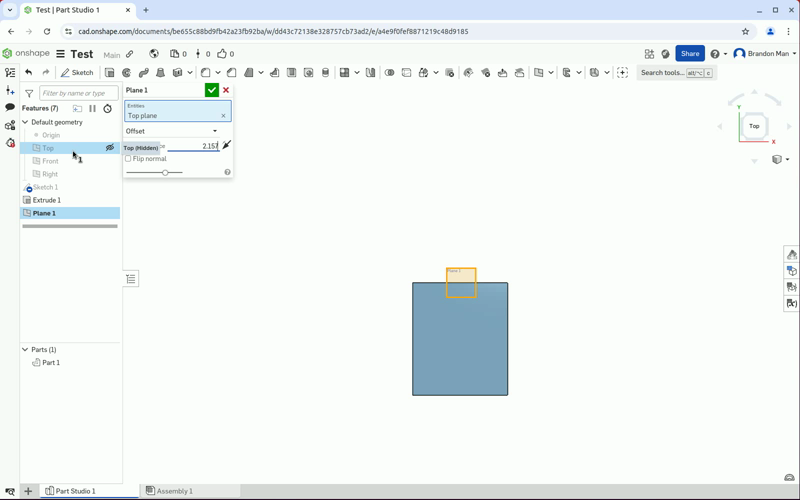
key(enter, 2)
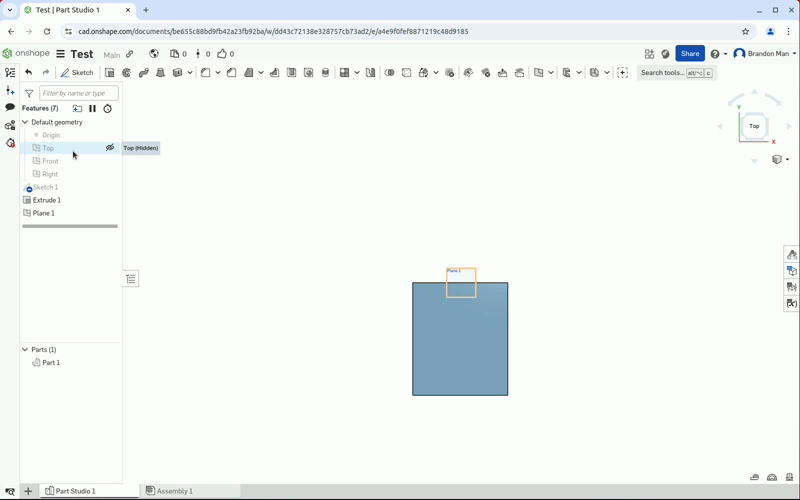
key(shift+s)
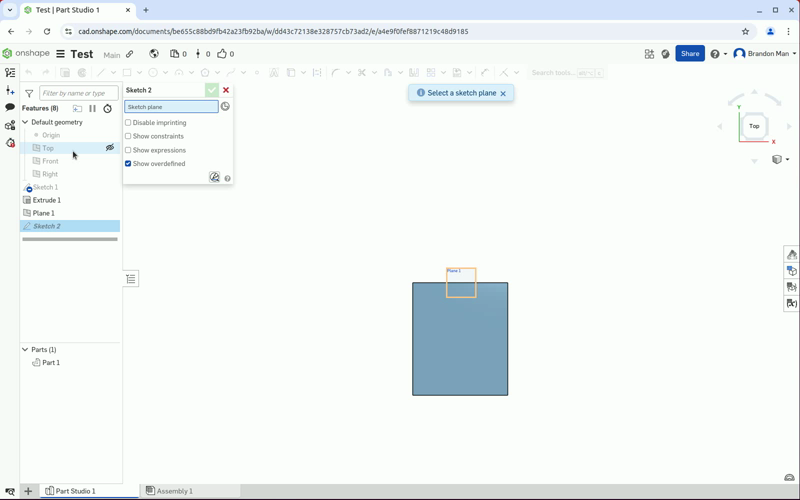
mouse_move(73, 215)
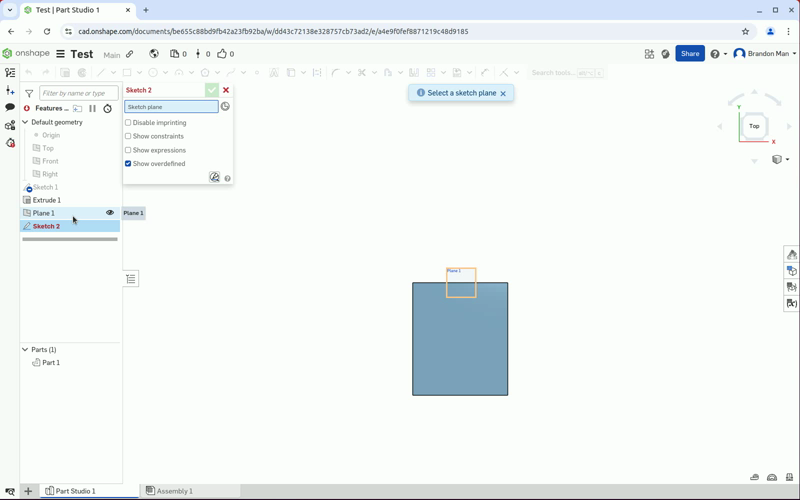
click(73, 215)
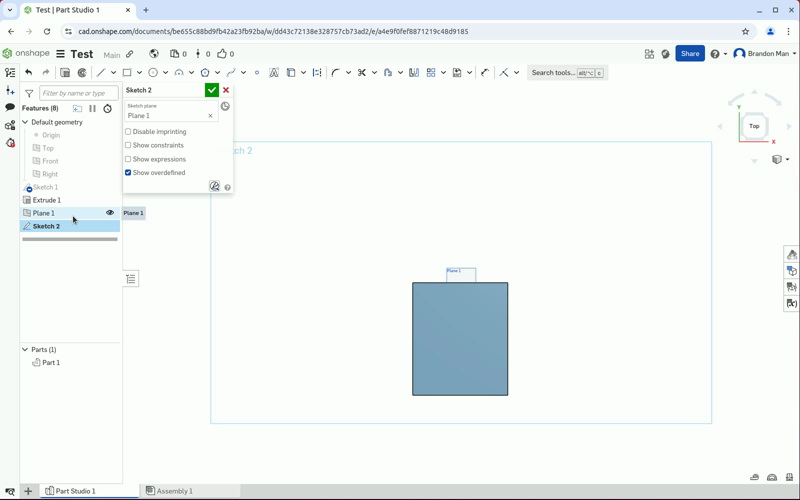
mouse_move(73, 352)
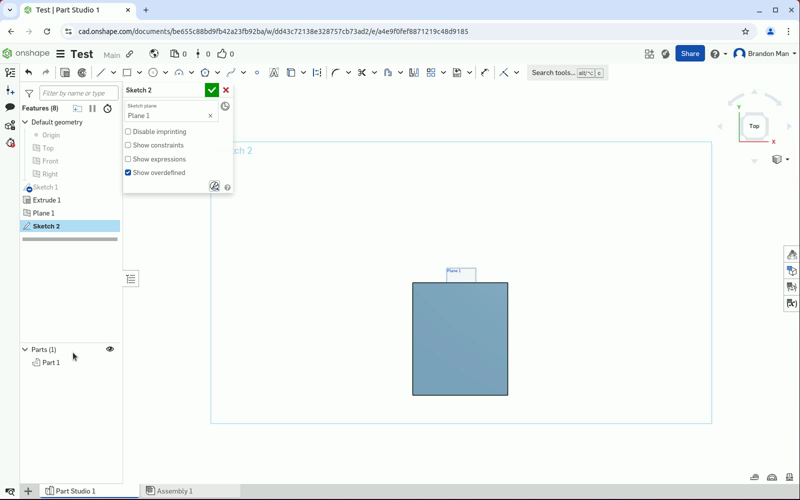
key(y)
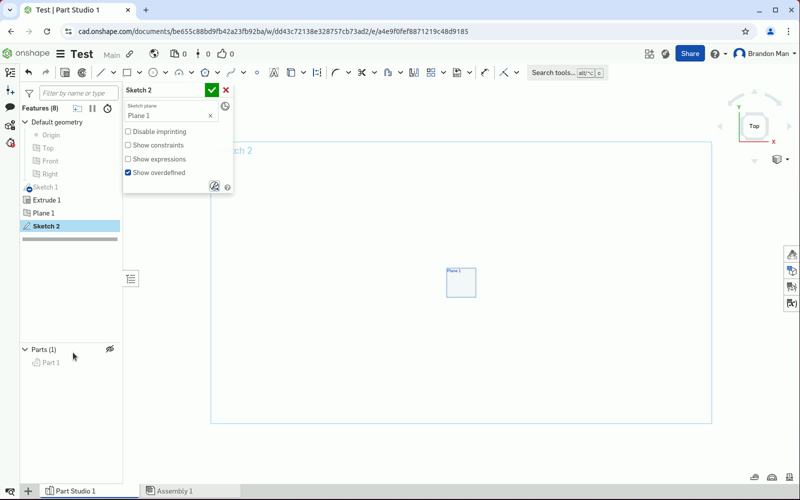
key(l)
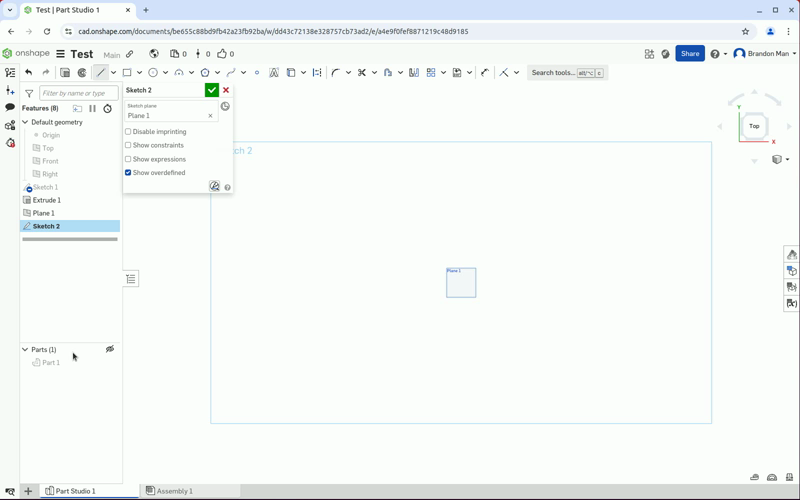
key_down(shift)
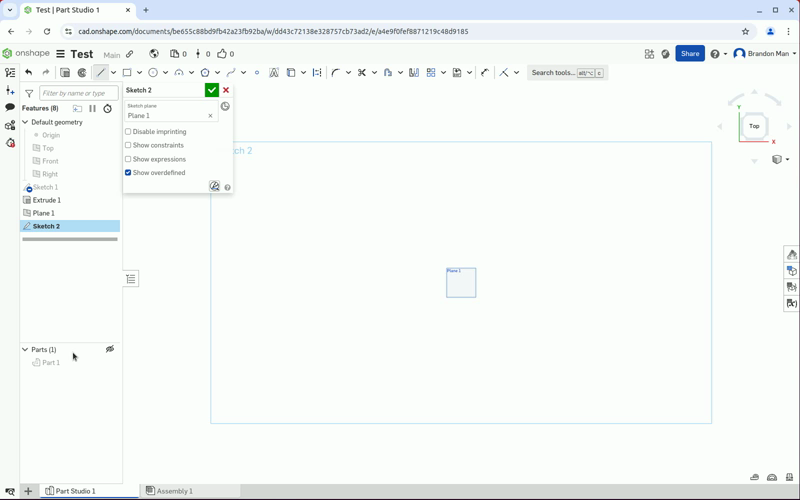
mouse_move(434, 308)
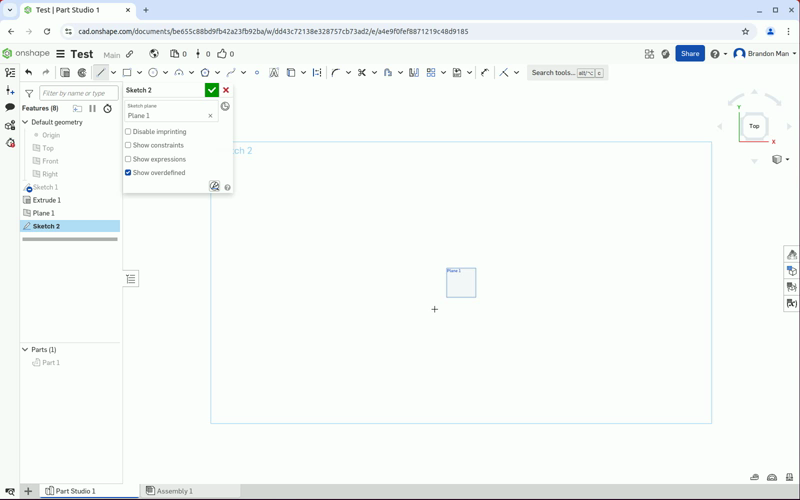
click(434, 308)
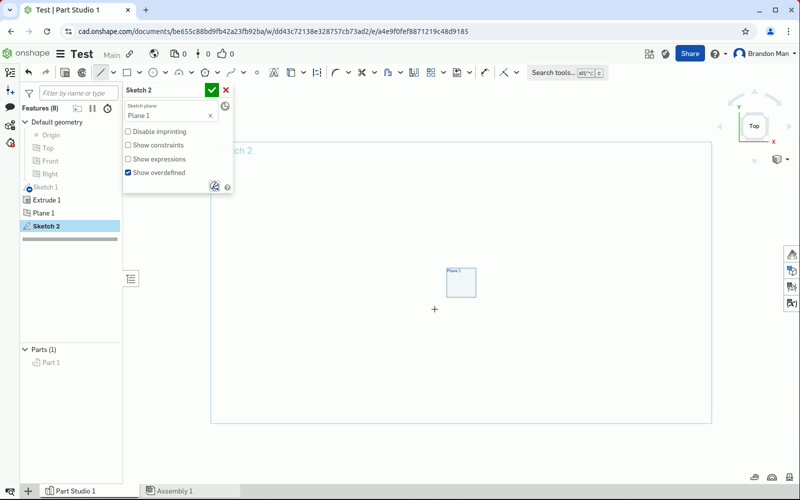
key_up(shift)
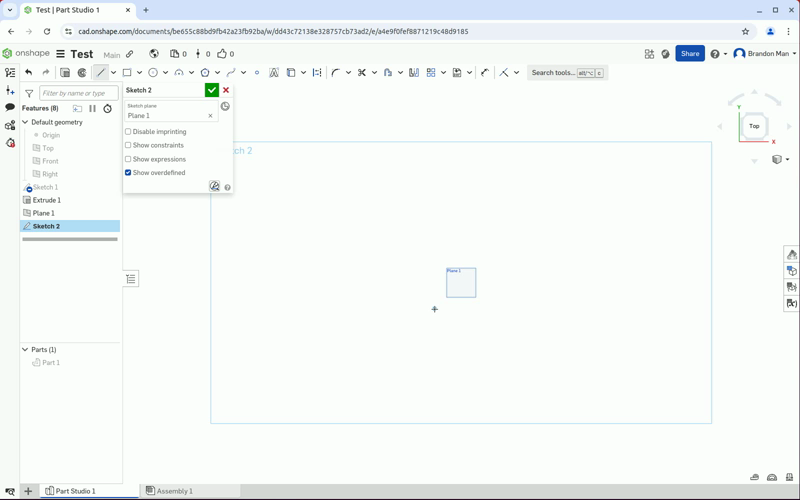
key_down(shift)
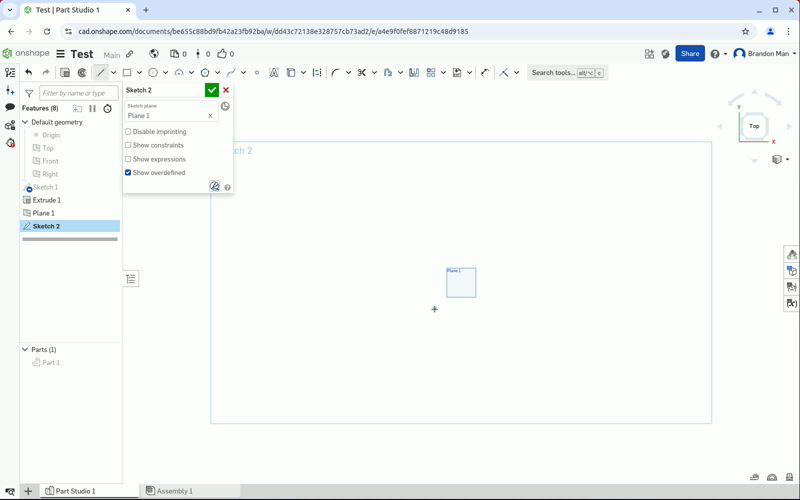
mouse_move(464, 308)
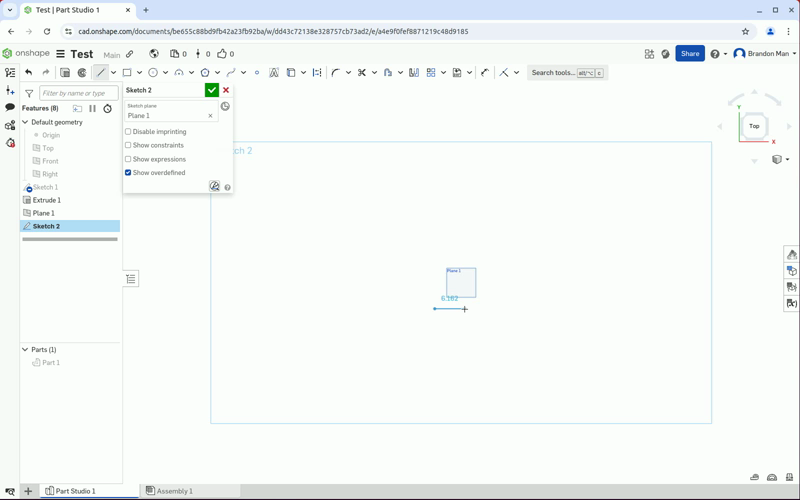
mouse_move(489, 308)
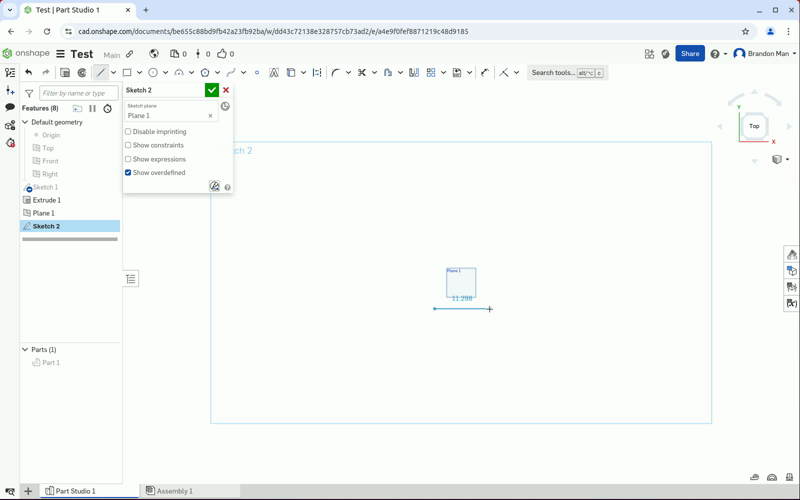
click(489, 308)
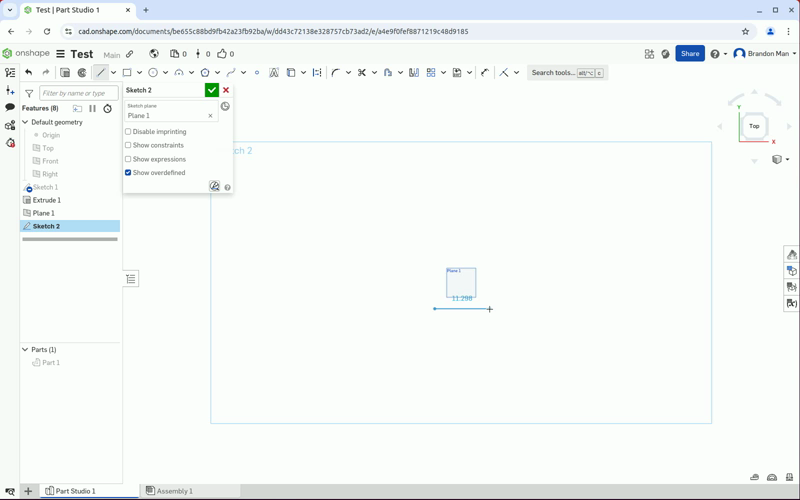
key_up(shift)
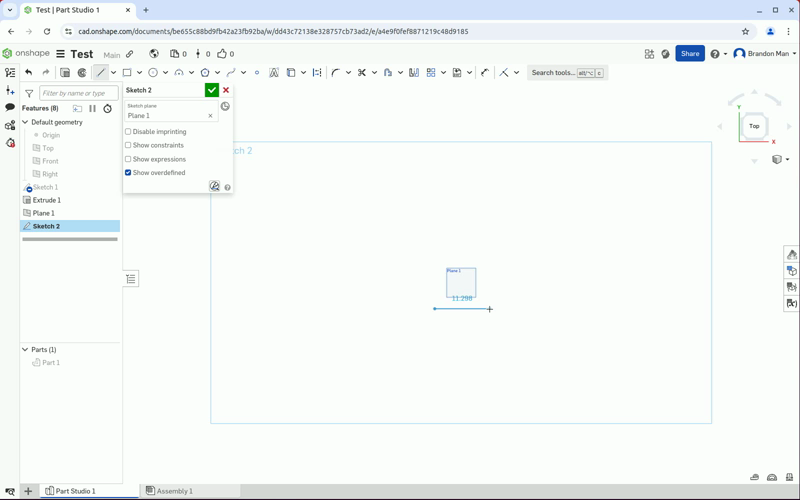
key_down(shift)
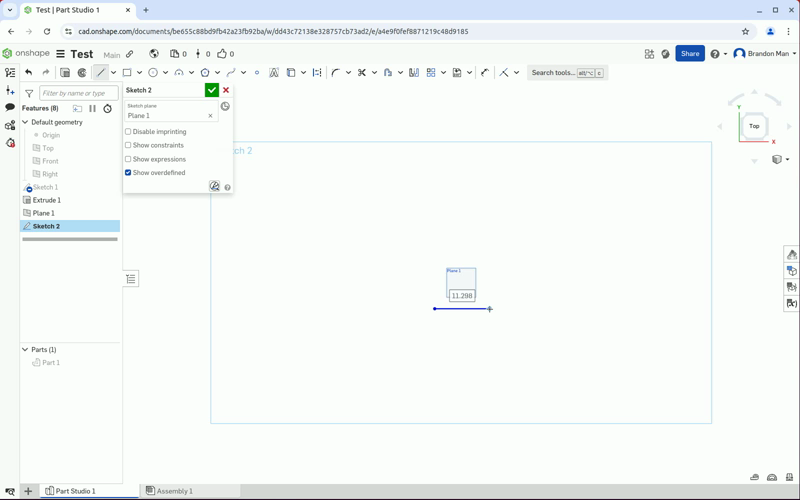
mouse_move(519, 308)
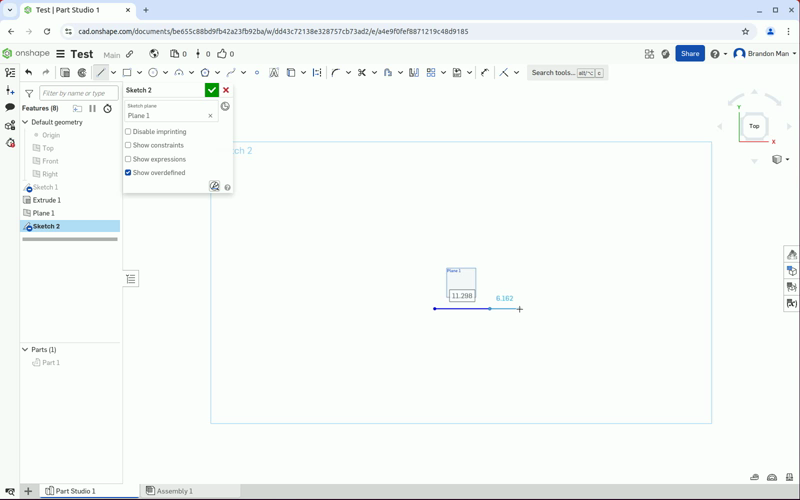
mouse_move(489, 296)
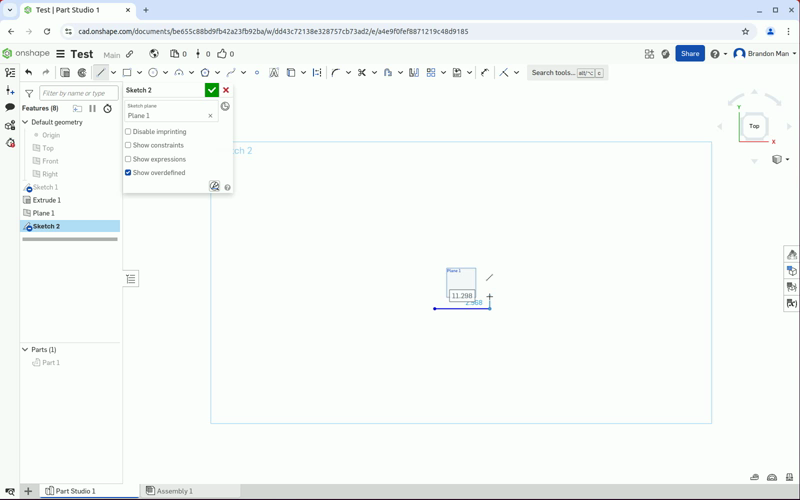
click(489, 296)
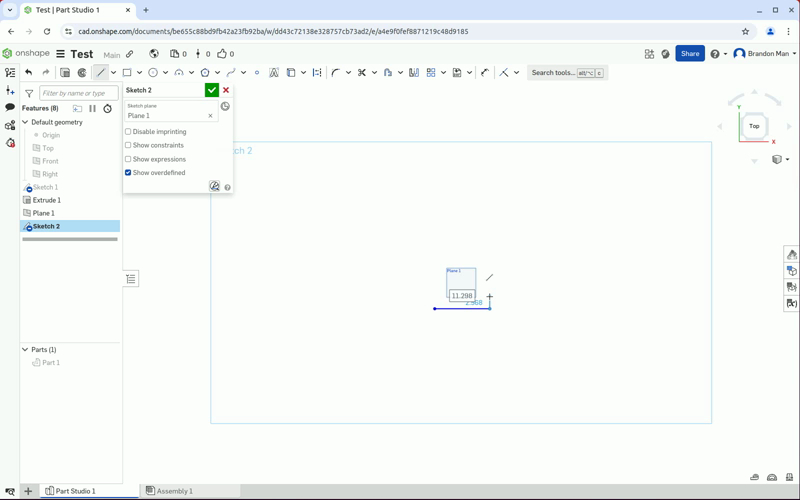
key_up(shift)
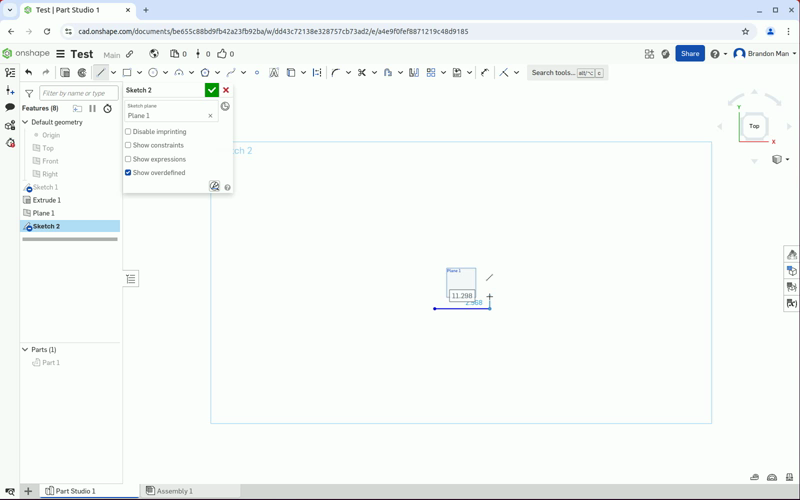
key_down(shift)
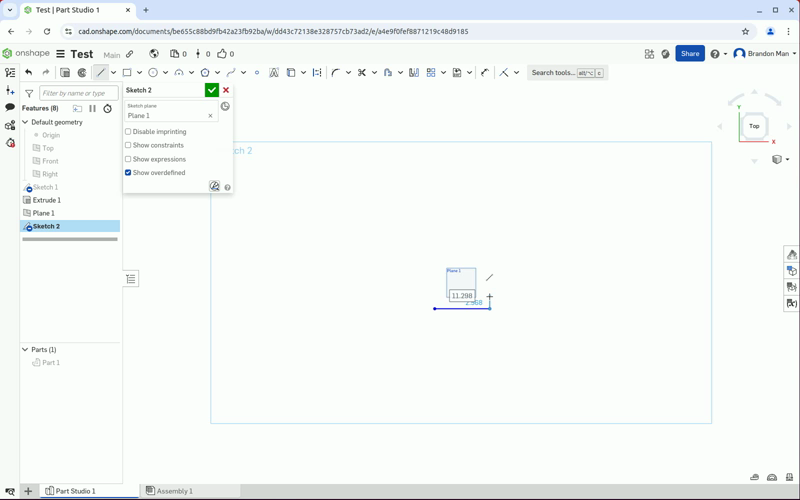
mouse_move(519, 296)
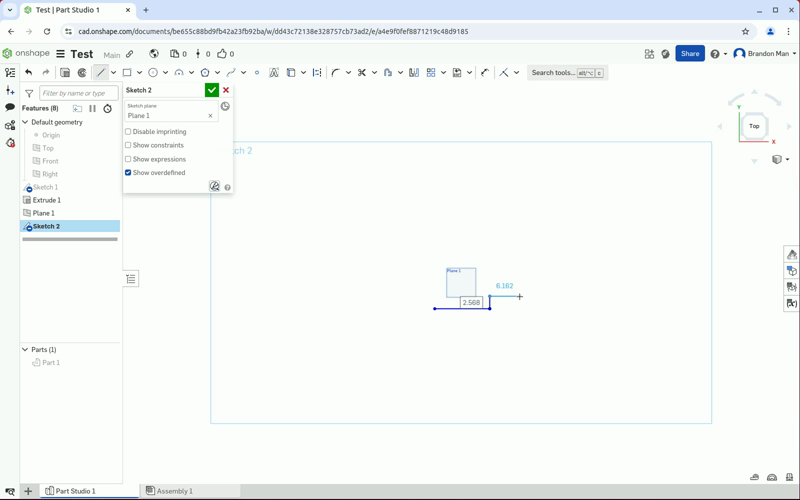
mouse_move(434, 296)
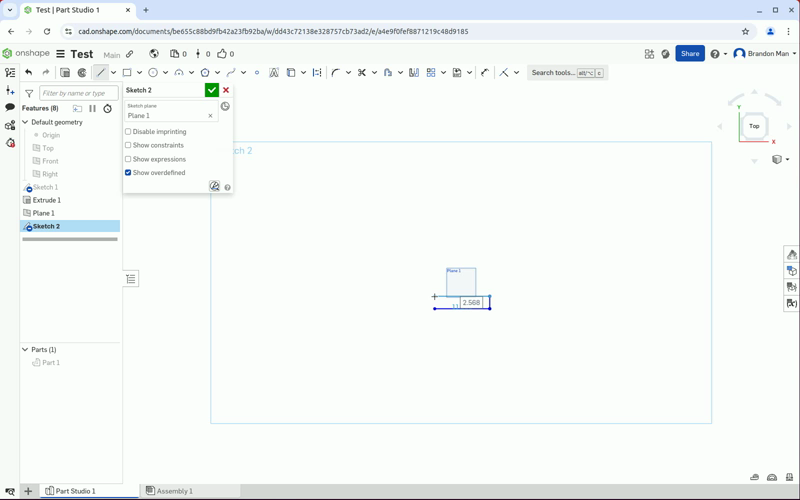
click(434, 296)
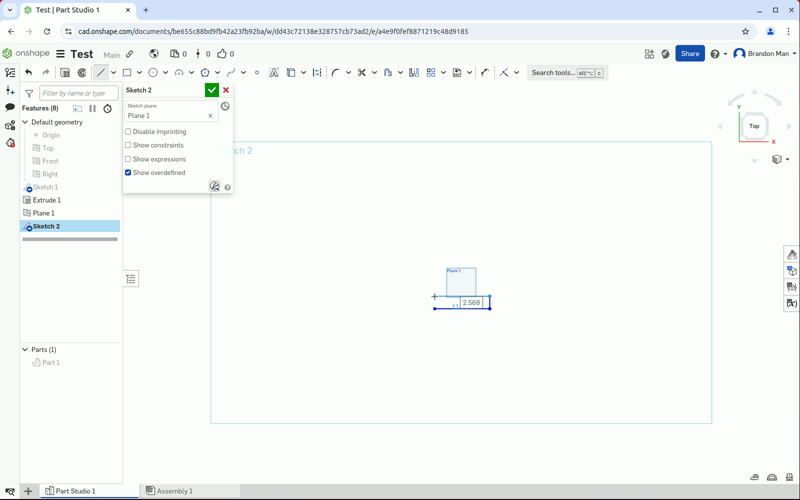
key_up(shift)
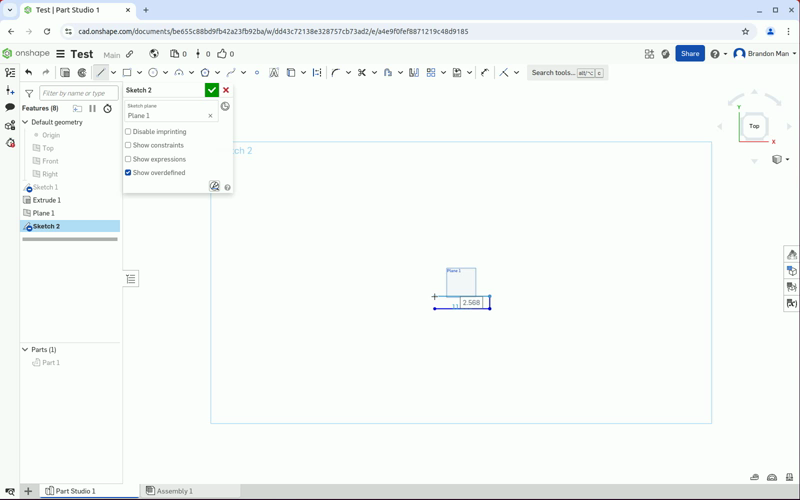
mouse_move(464, 296)
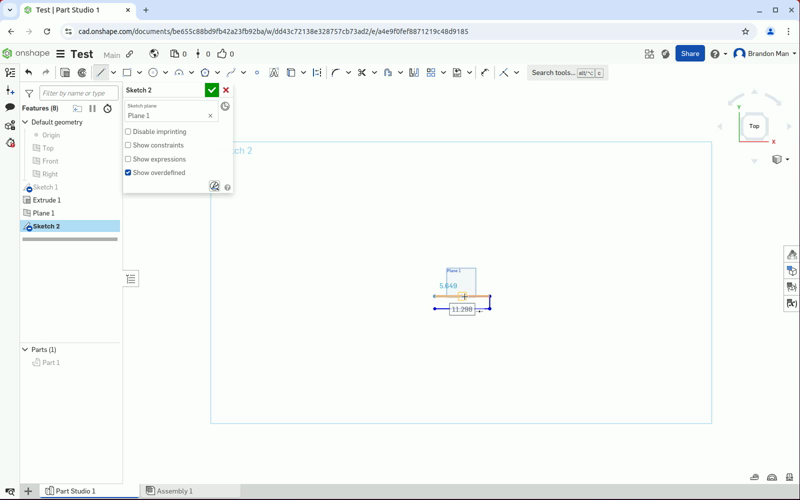
key_down(shift)
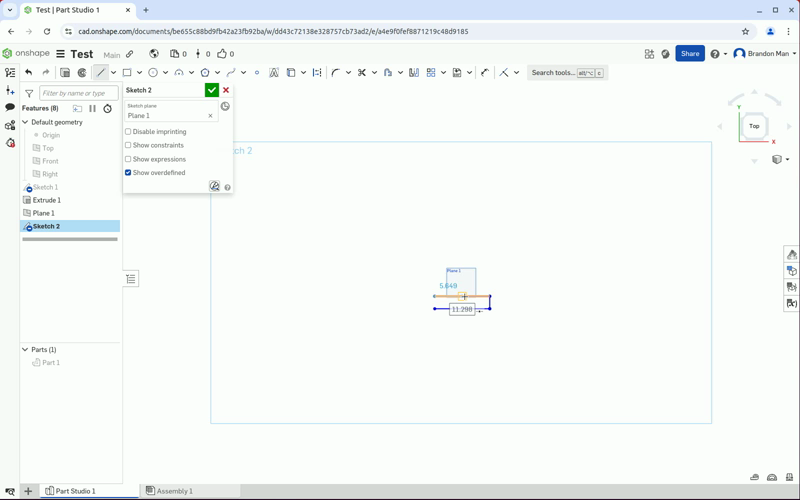
mouse_move(434, 308)
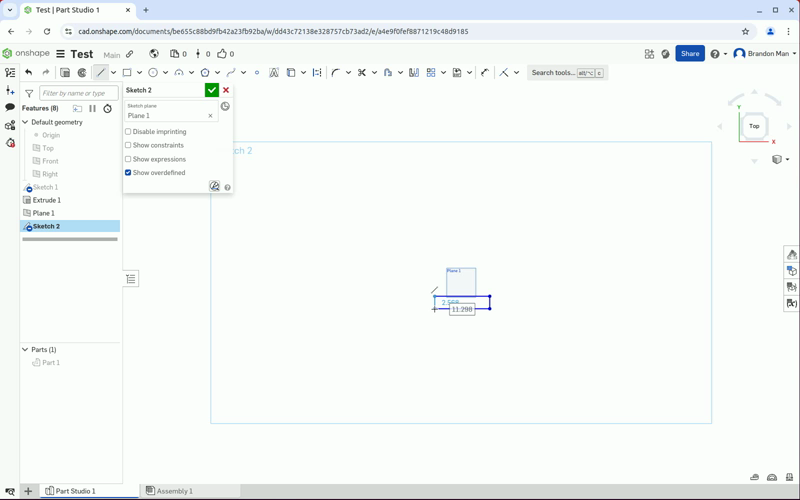
key_up(shift)
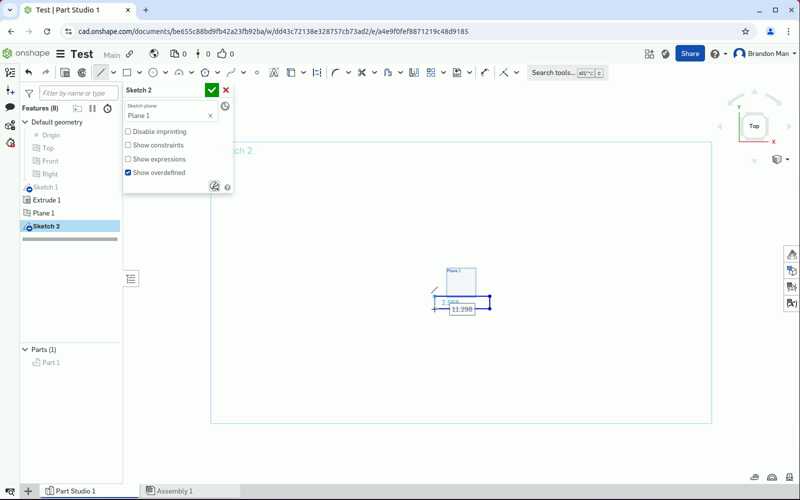
click(434, 308)
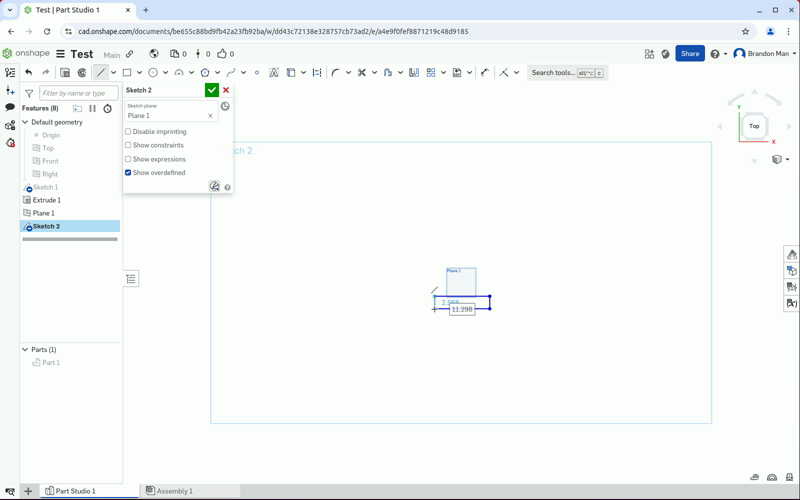
key(esc)
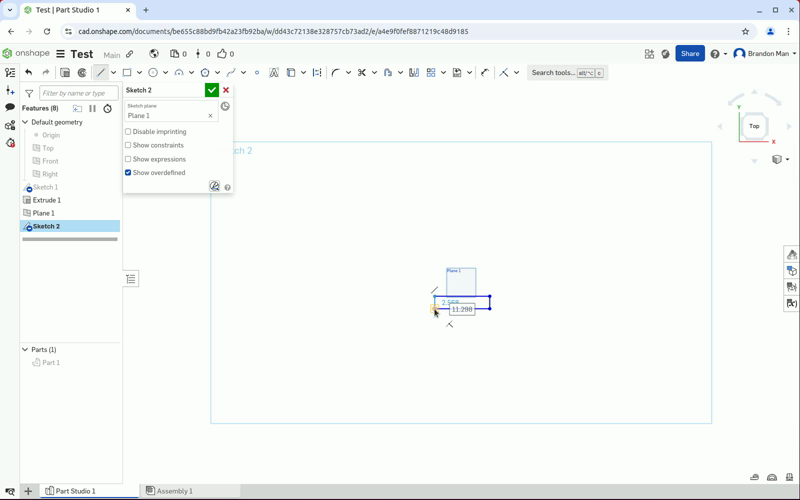
mouse_move(435, 305)
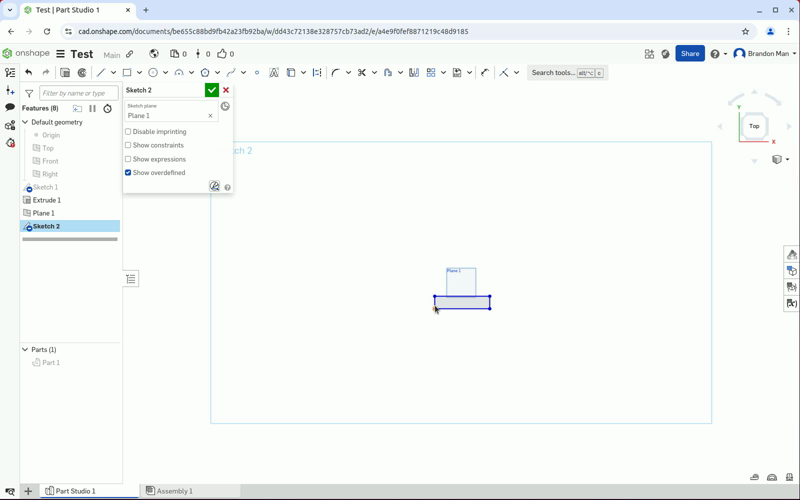
scroll(6)
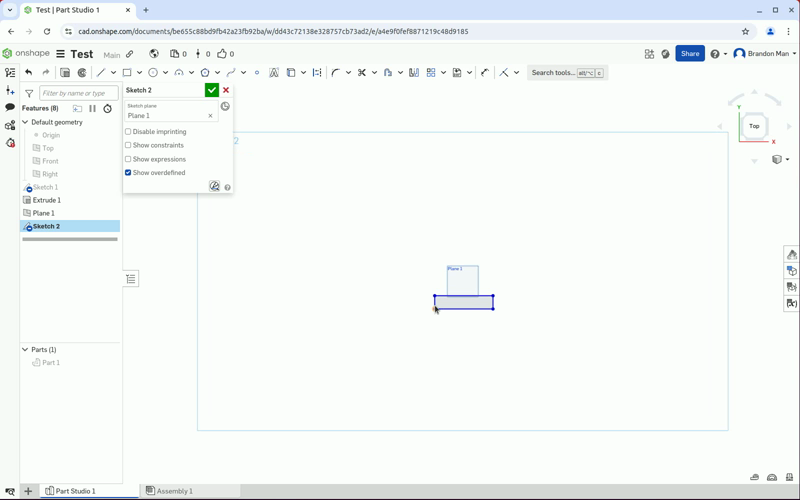
scroll(6)
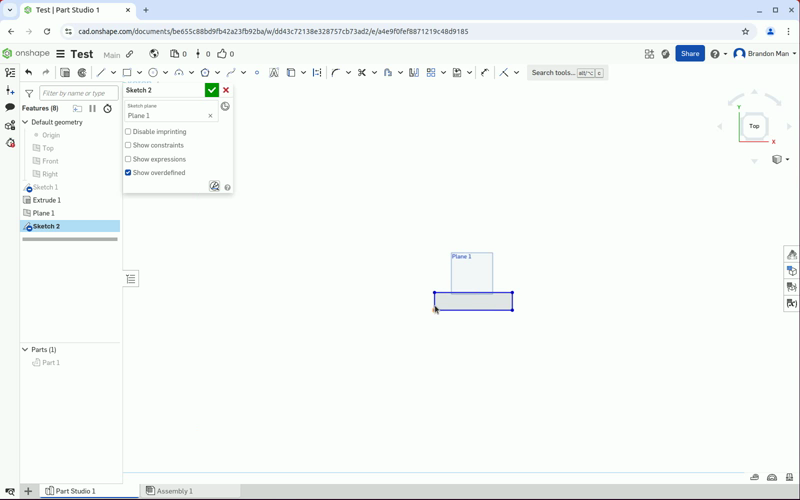
scroll(6)
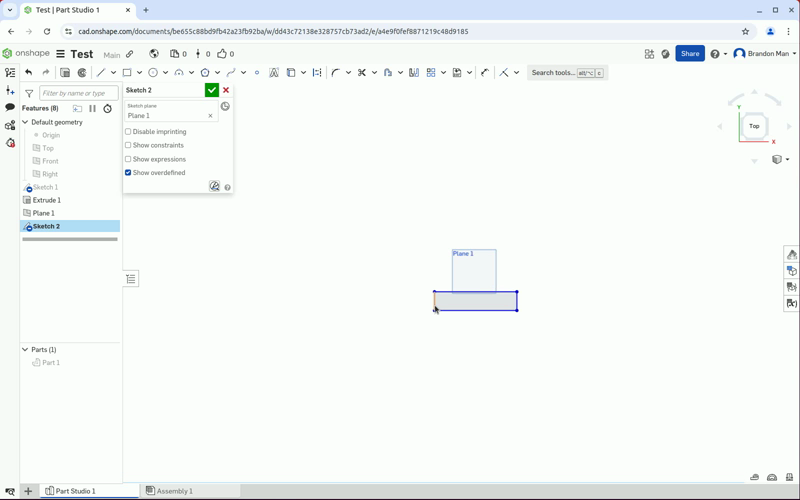
scroll(6)
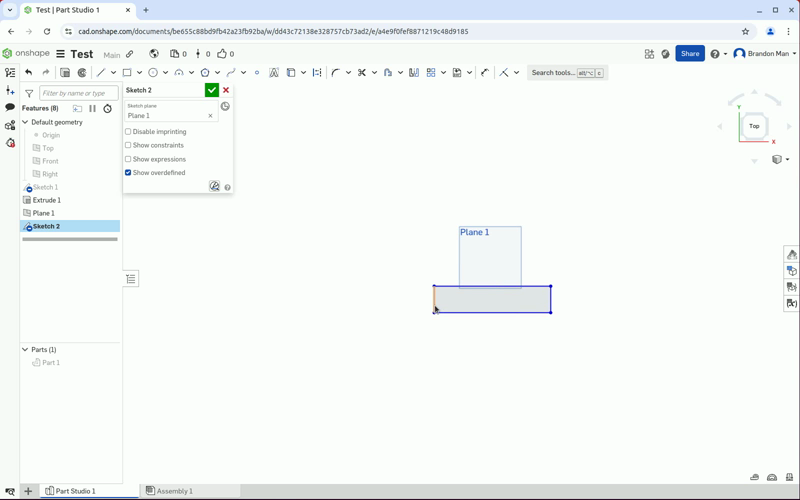
scroll(6)
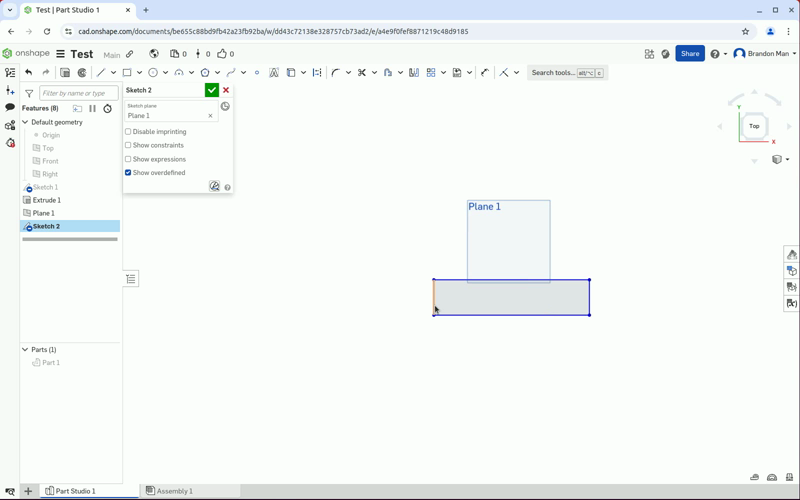
scroll(6)
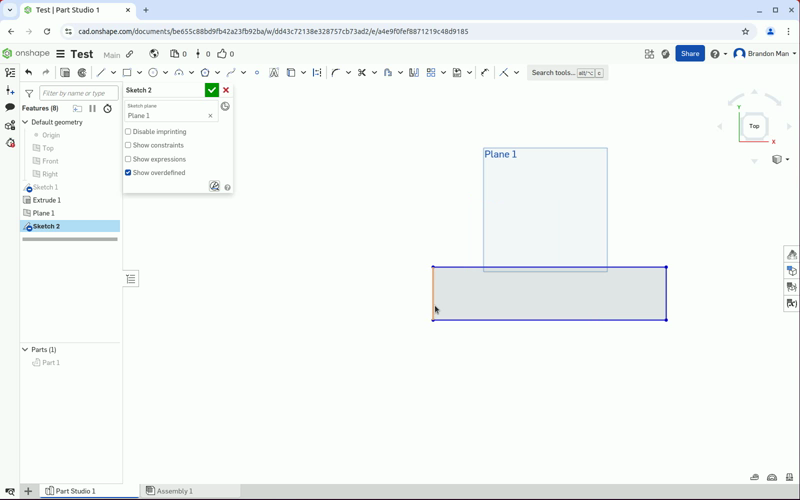
scroll(6)
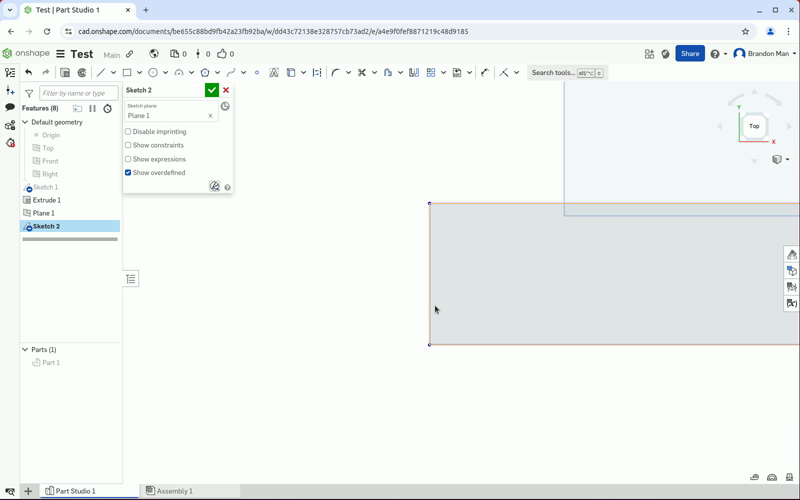
click(435, 305)
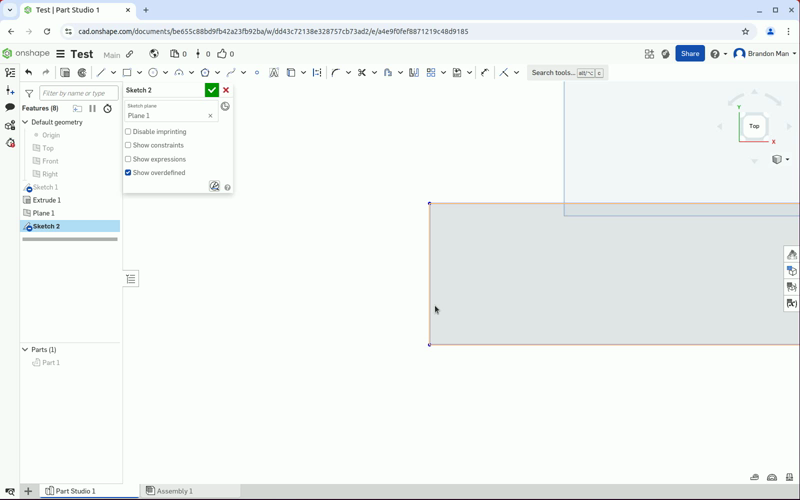
scroll(-6)
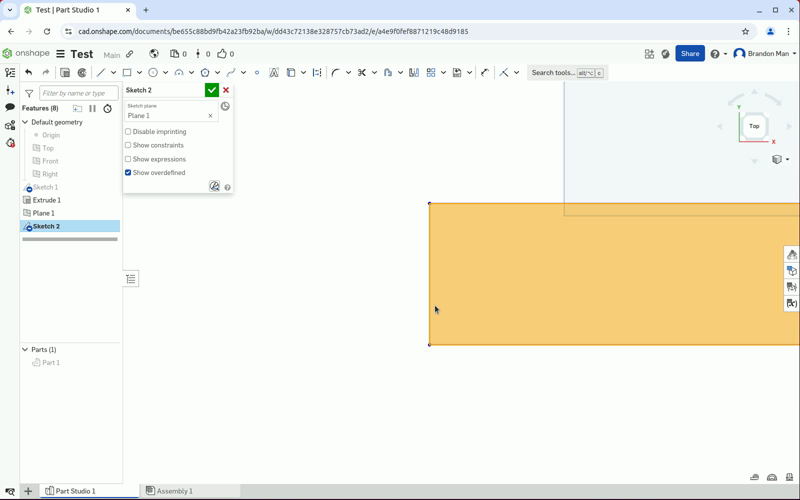
scroll(-6)
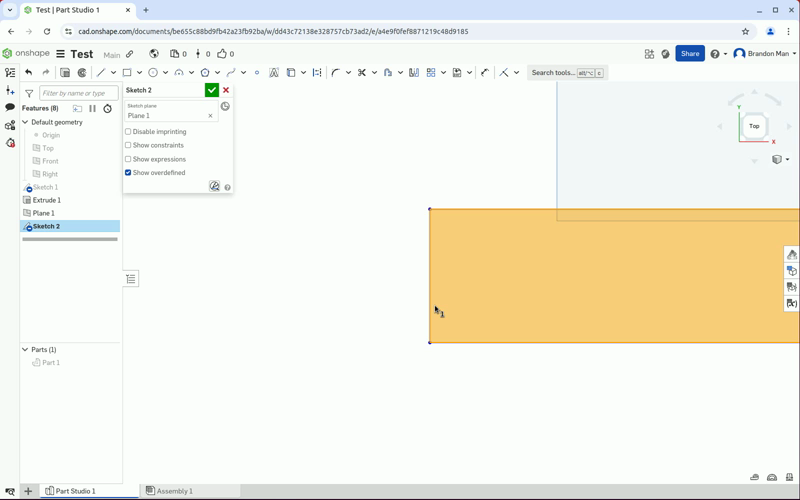
scroll(-6)
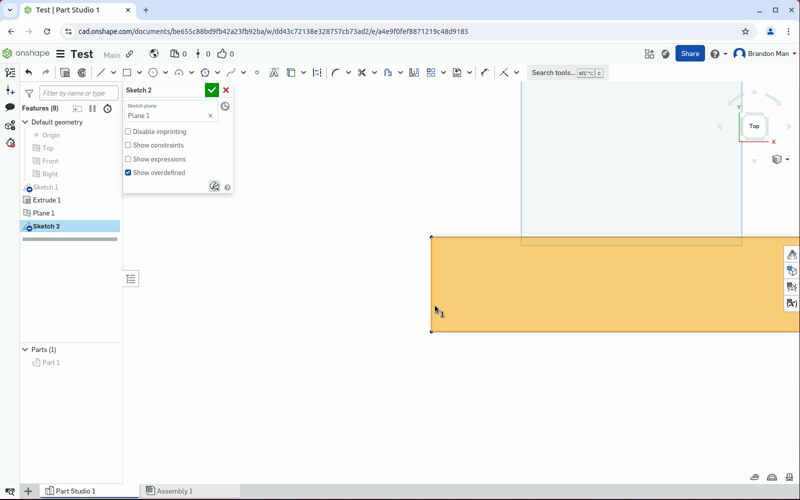
scroll(-6)
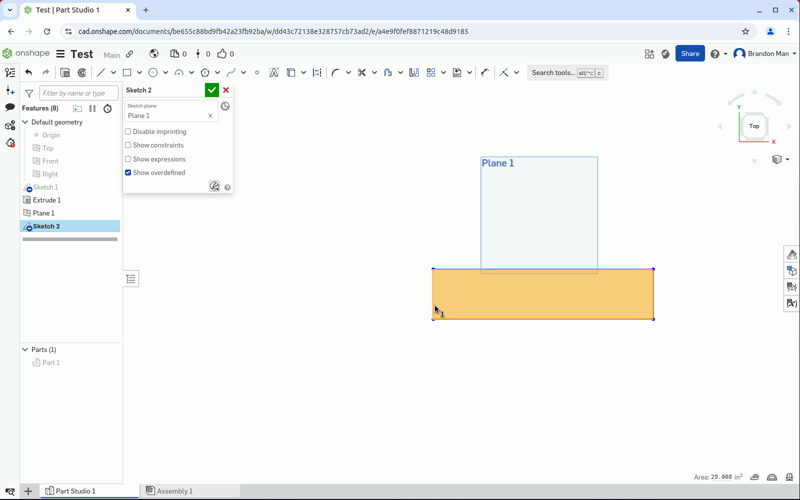
scroll(-6)
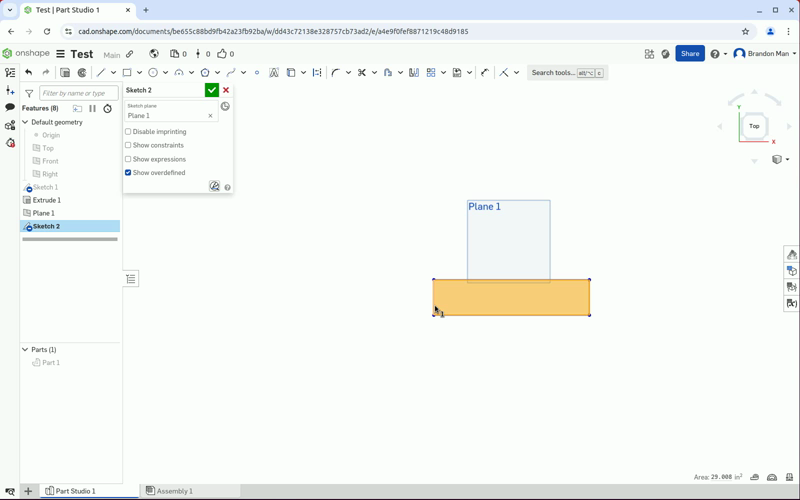
scroll(-6)
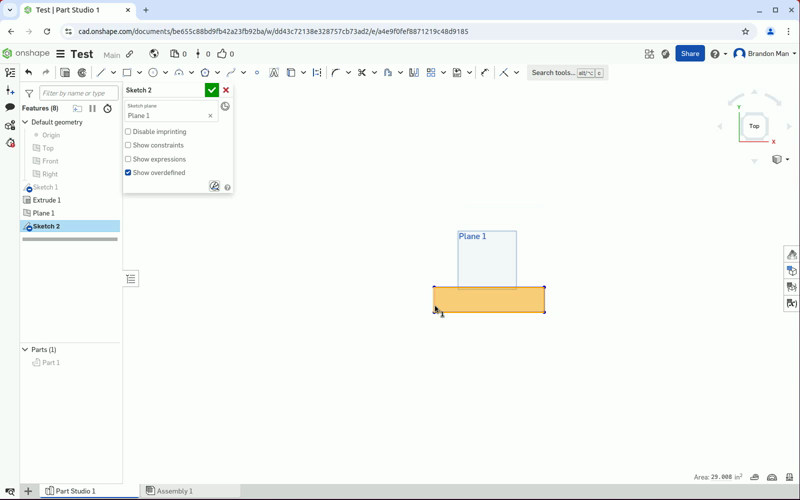
scroll(-6)
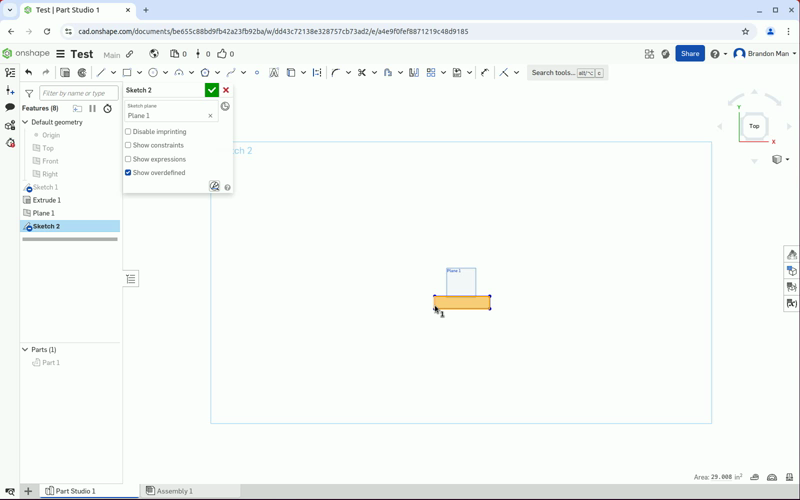
mouse_move(73, 352)
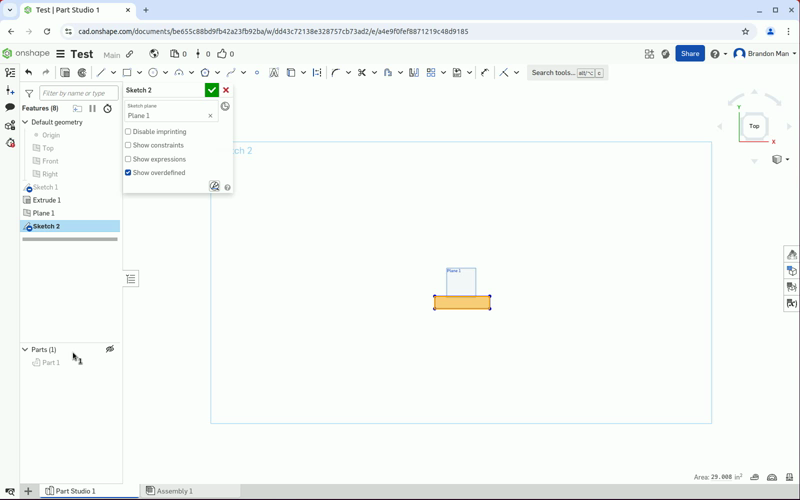
key(shift+y)
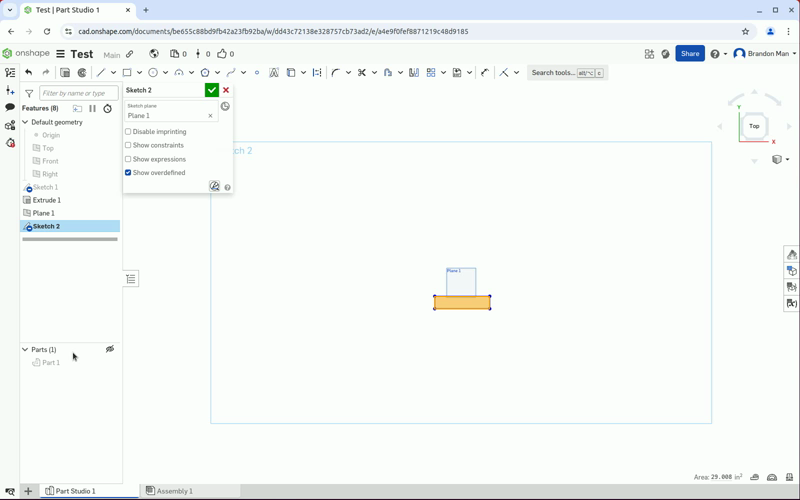
key(shift+e)
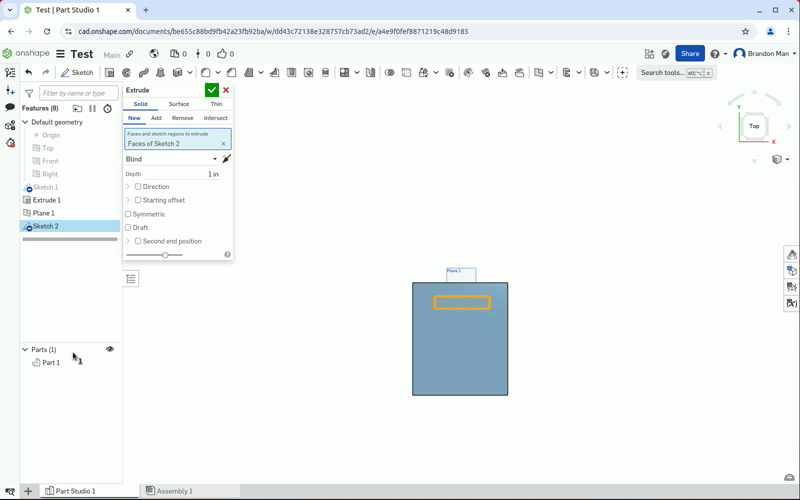
mouse_move(143, 106)
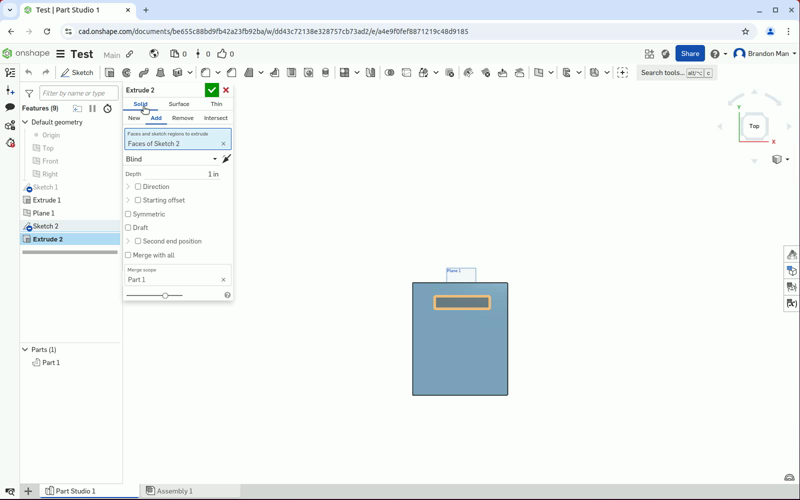
click(143, 106)
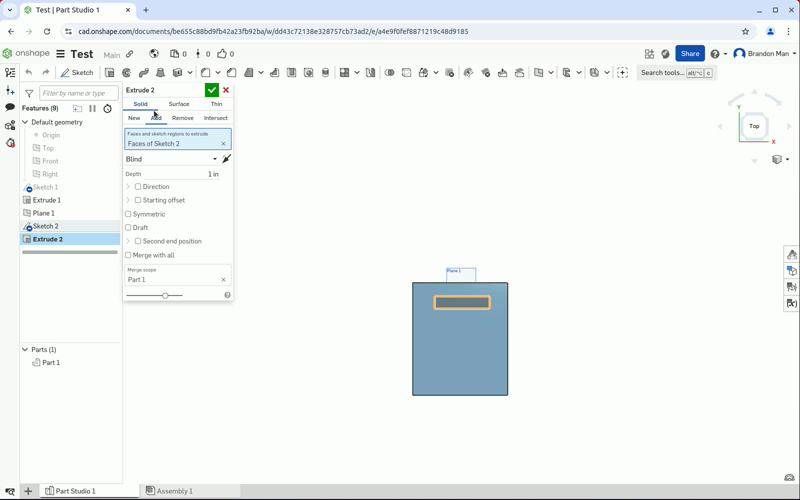
mouse_move(186, 120)
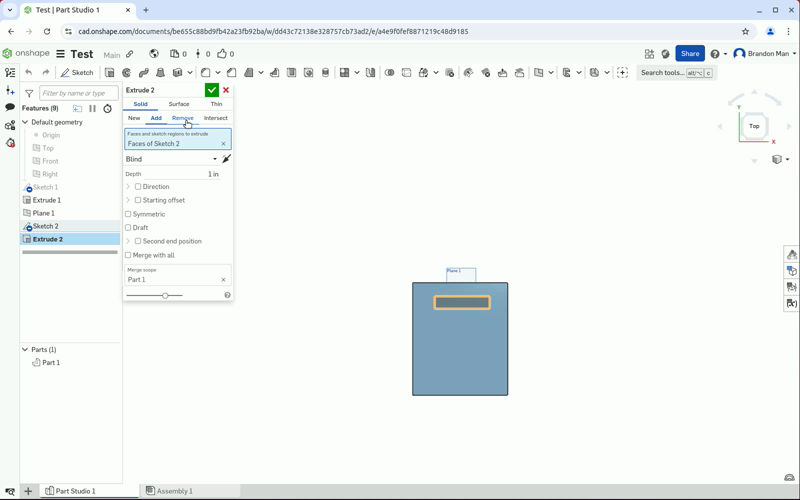
click(186, 120)
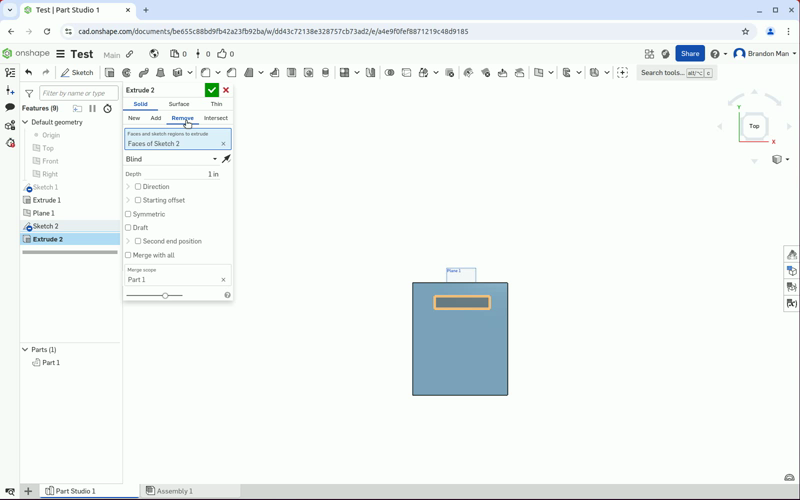
key(tab, 4)
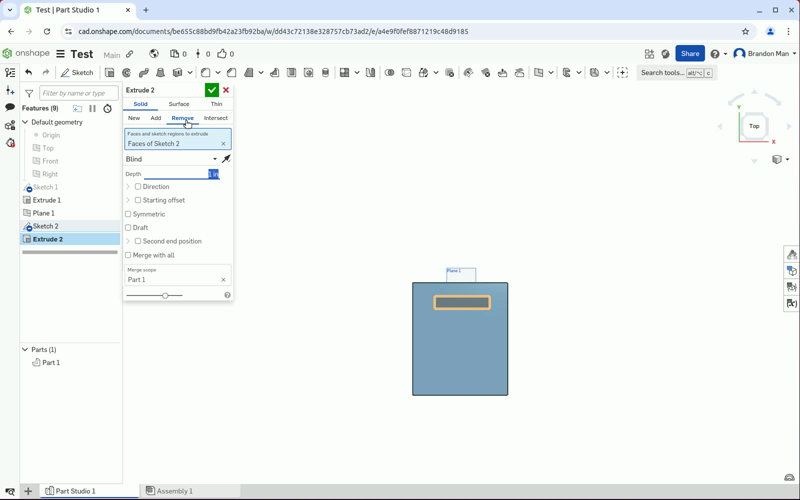
text(3.851)
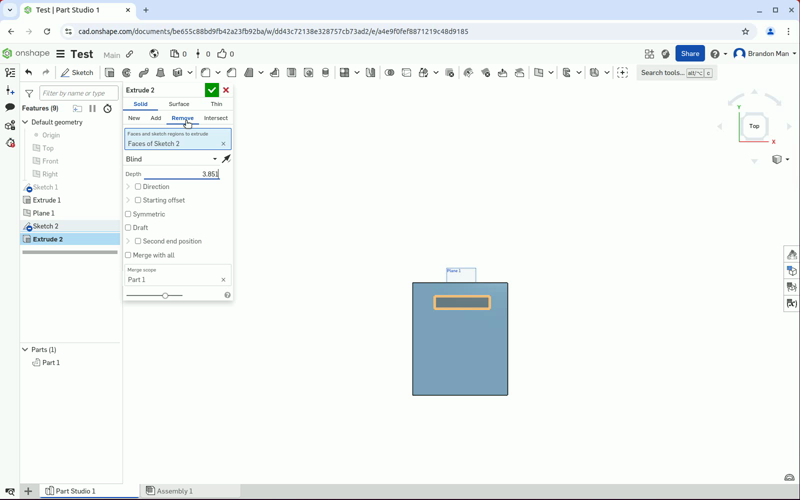
key(tab, 6)
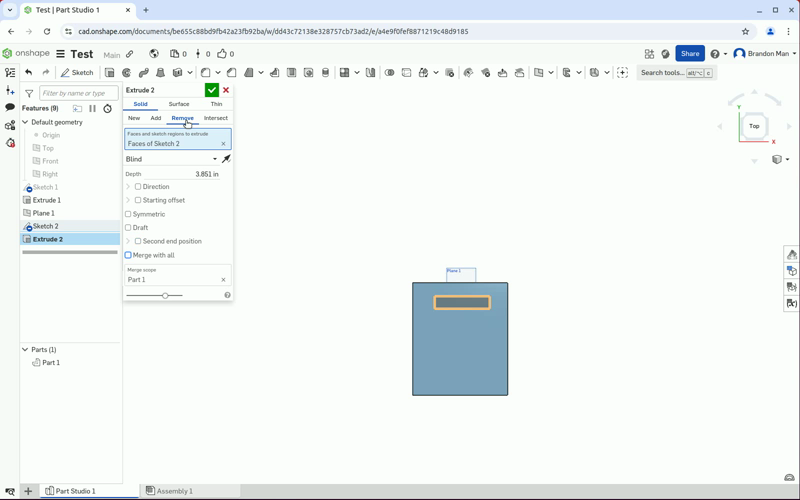
key(space)
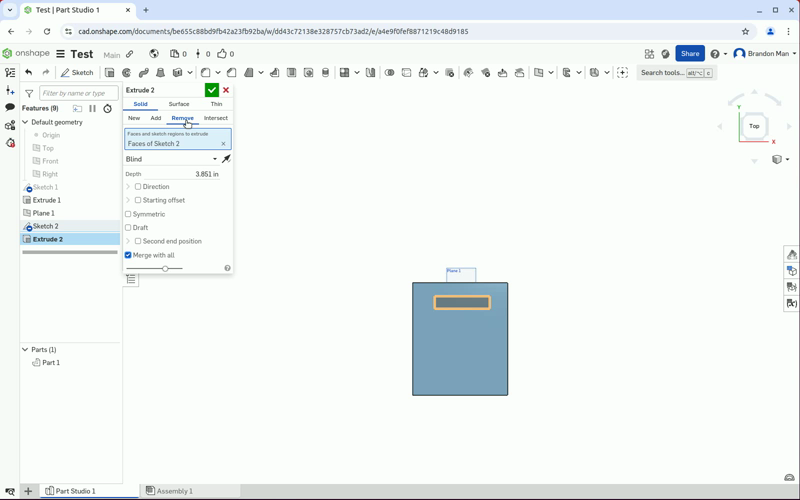
key(enter)
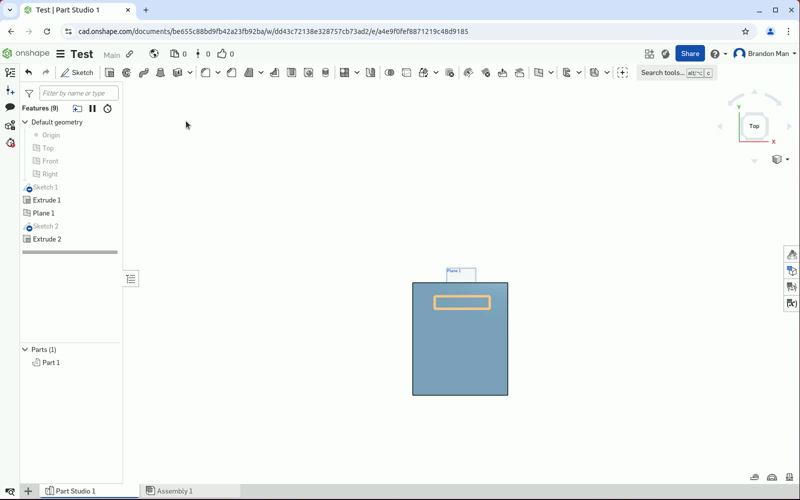
key(shift+h)
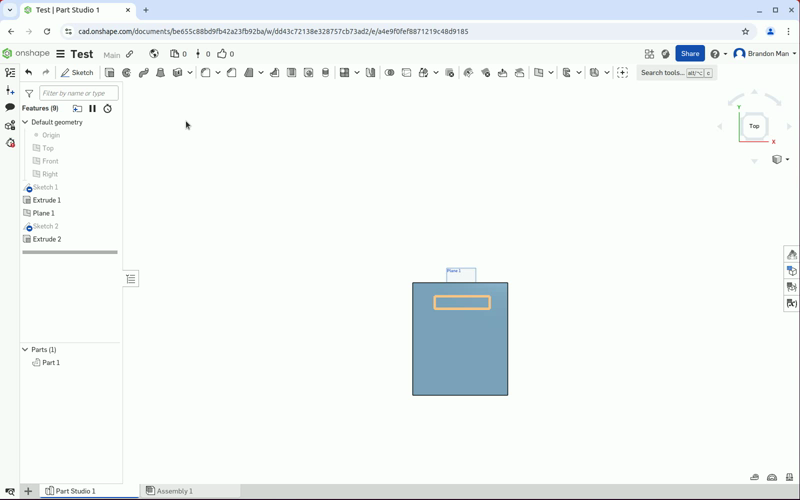
key(shift+h)
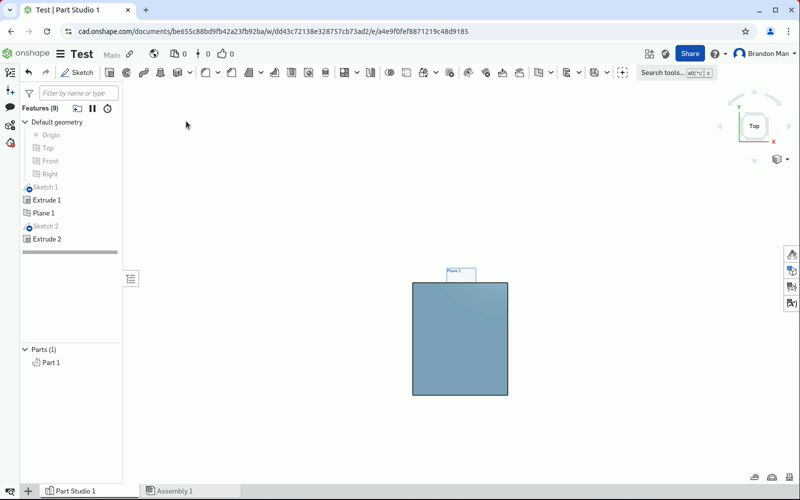
mouse_move(73, 189)
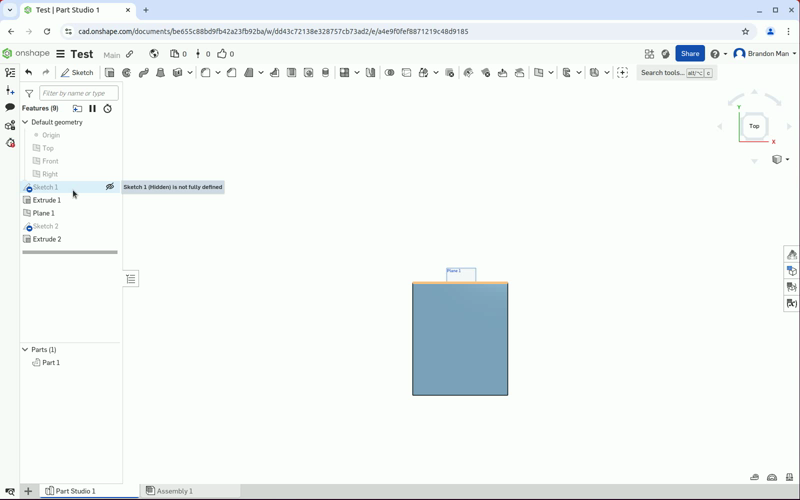
click(73, 189)
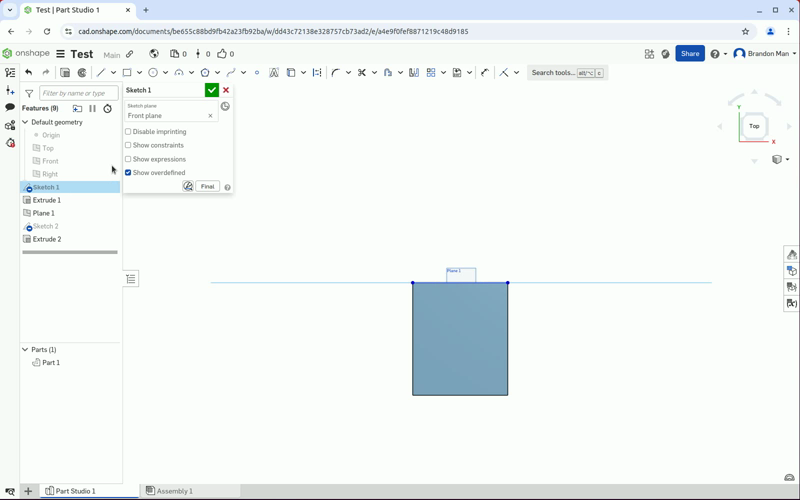
mouse_move(229, 92)
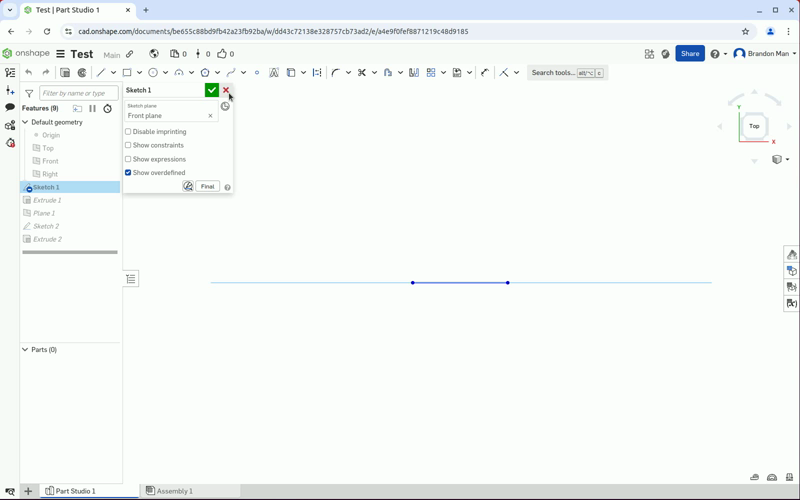
click(229, 92)
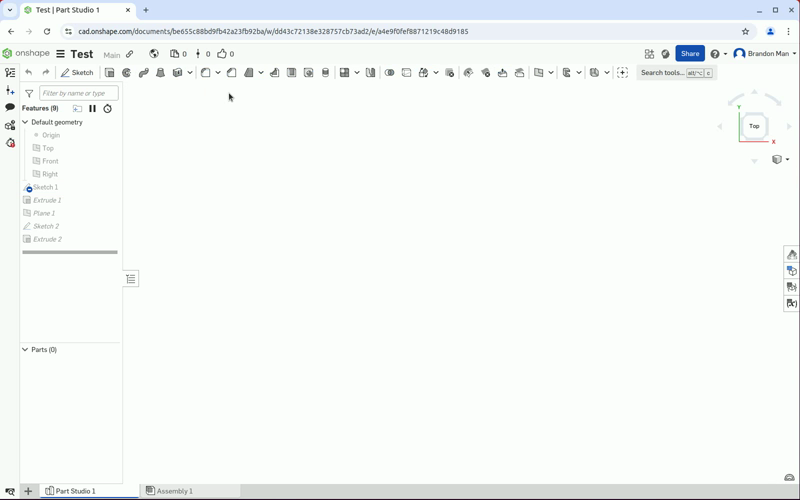
key(shift+s)
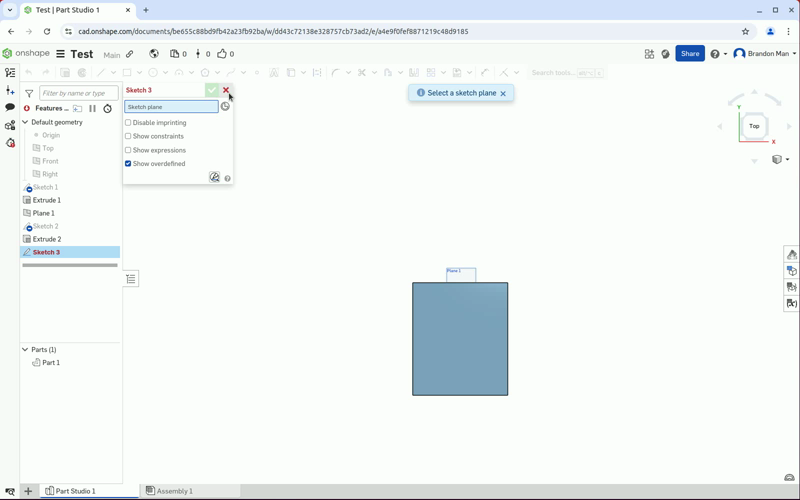
mouse_move(73, 215)
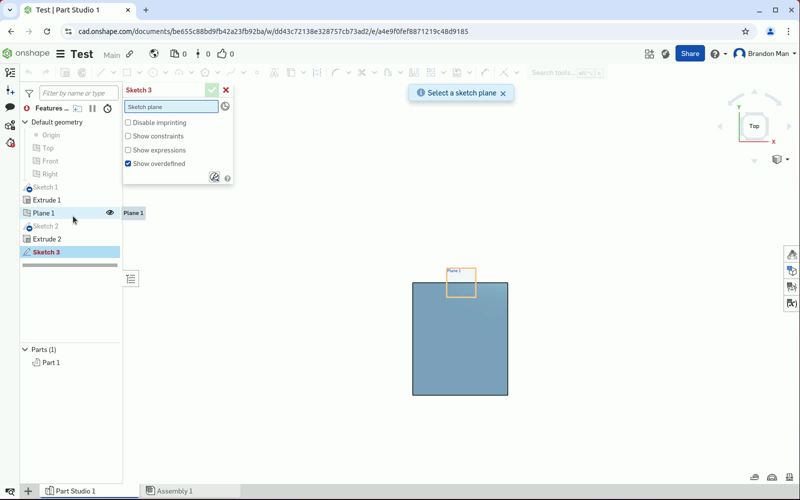
click(73, 215)
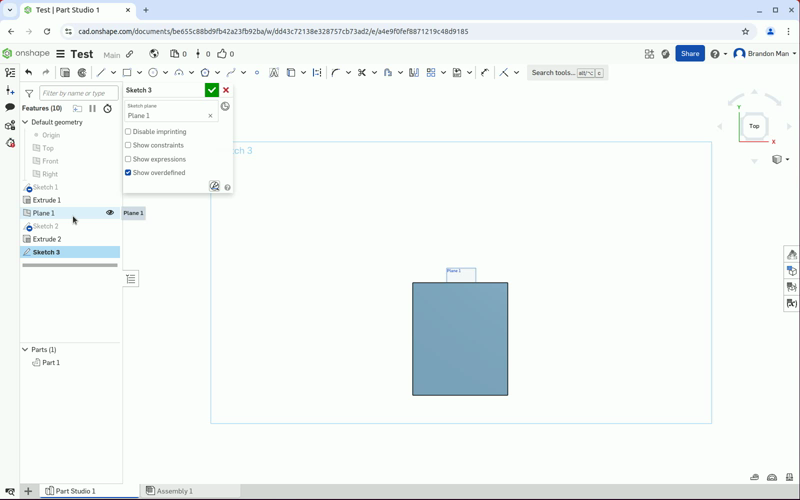
mouse_move(73, 352)
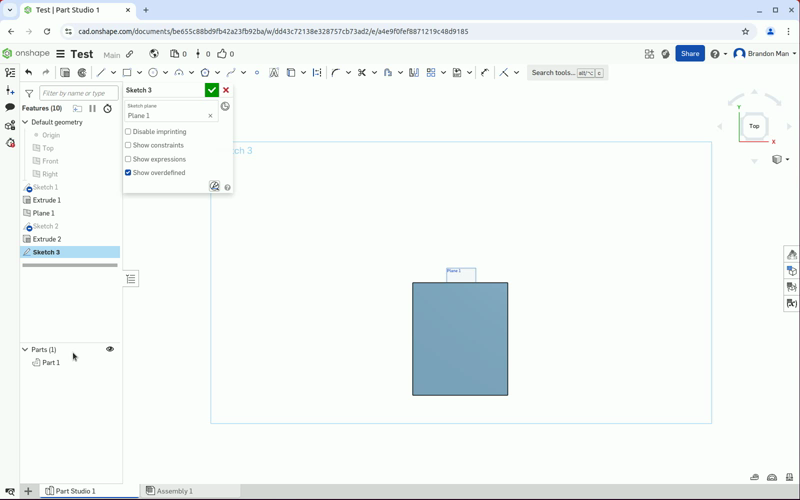
key(y)
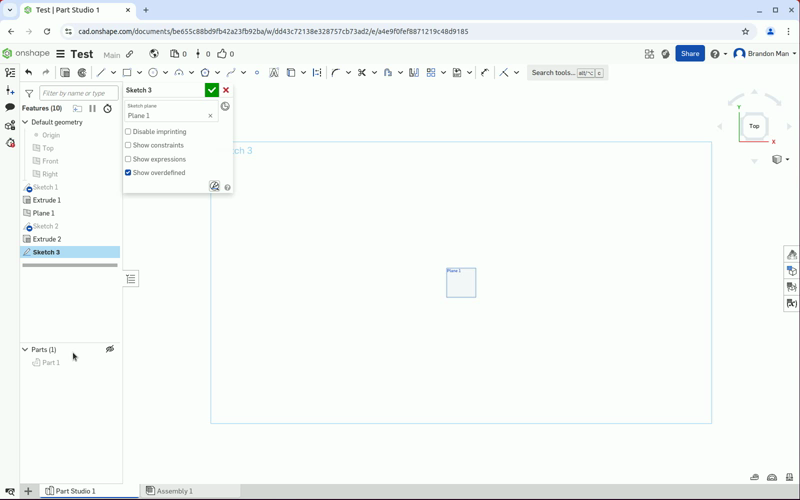
key(l)
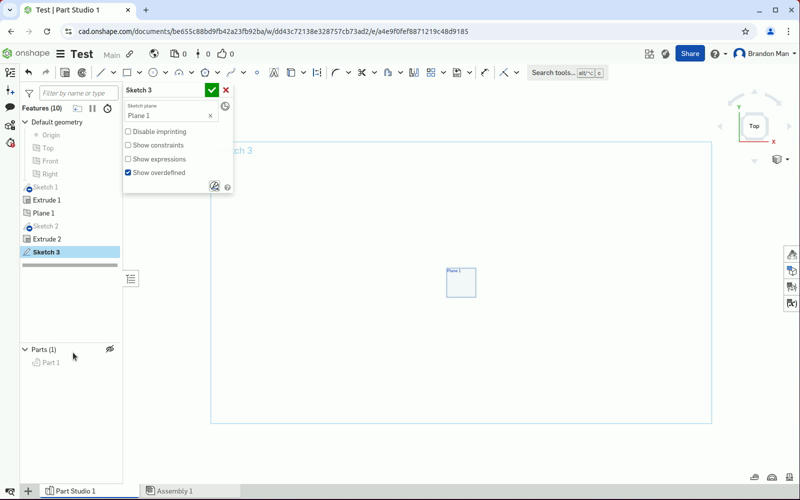
key_down(shift)
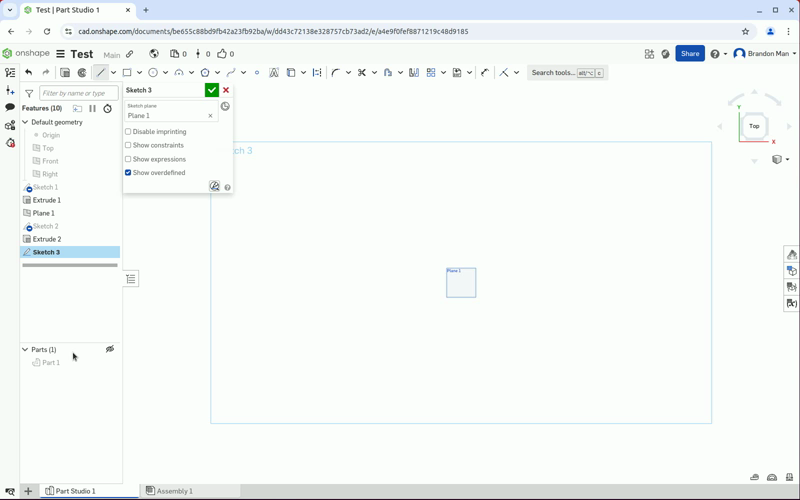
mouse_move(434, 332)
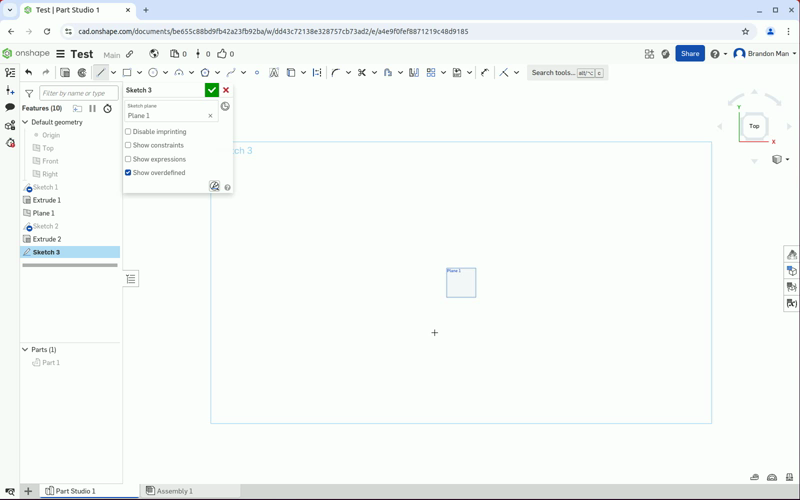
click(434, 332)
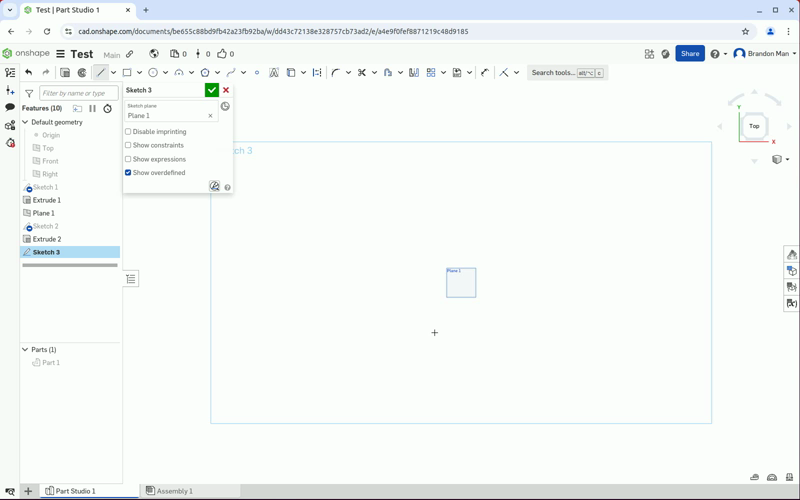
key_up(shift)
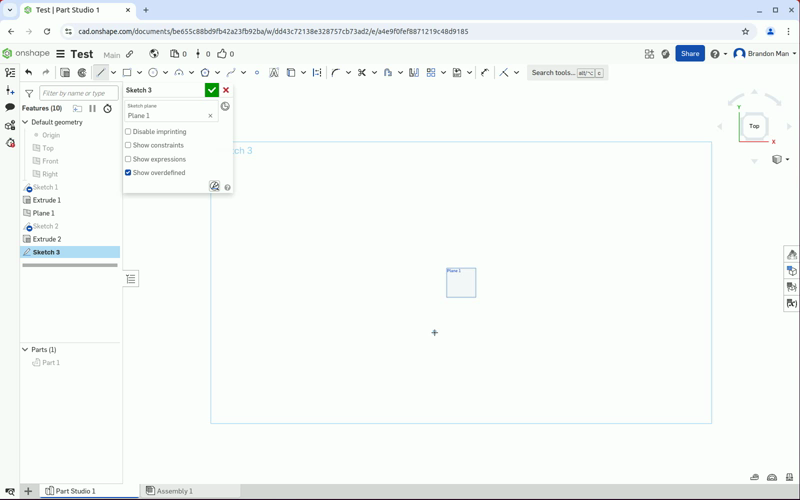
key_down(shift)
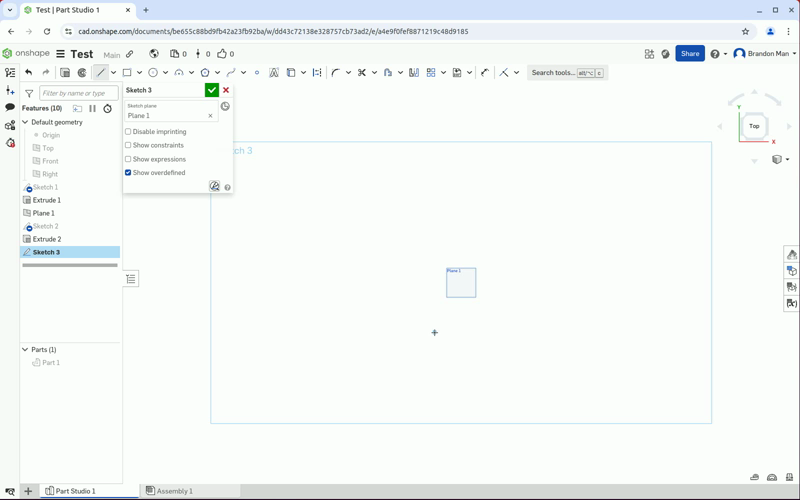
mouse_move(464, 332)
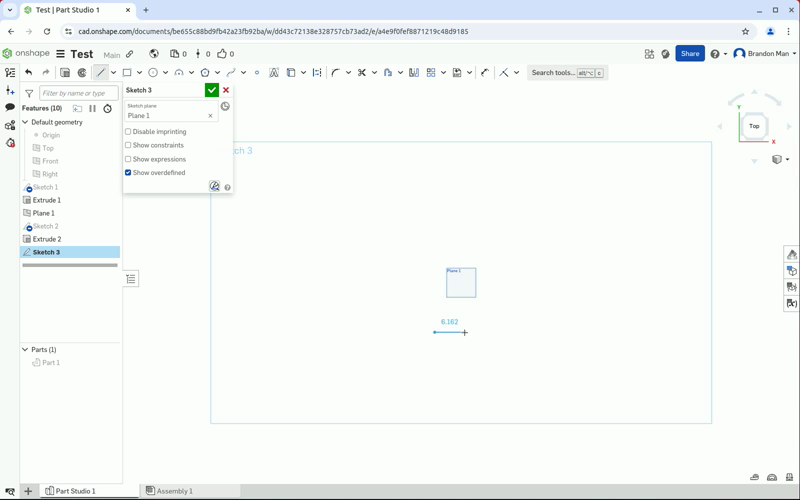
mouse_move(490, 332)
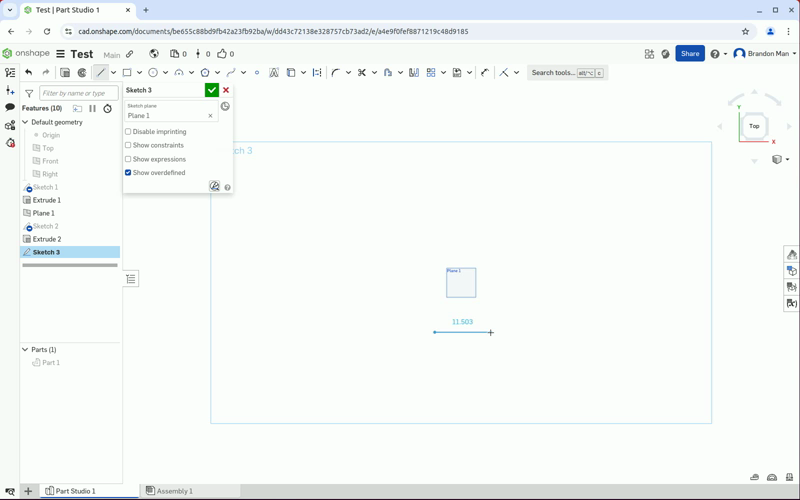
click(490, 332)
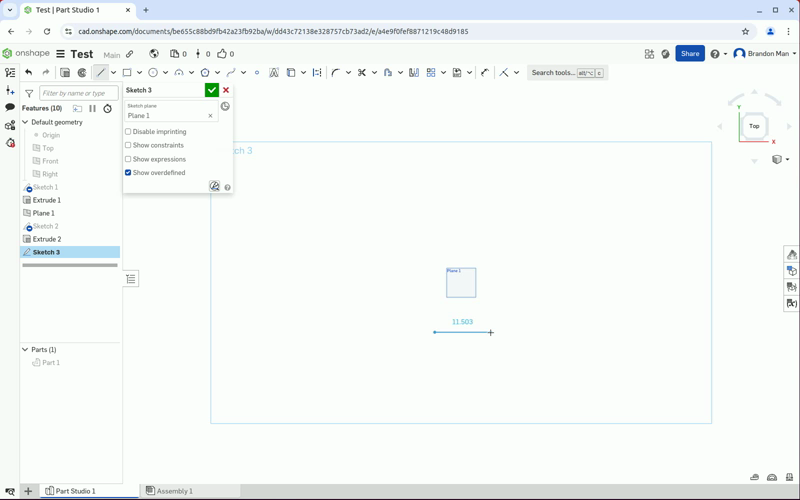
key_up(shift)
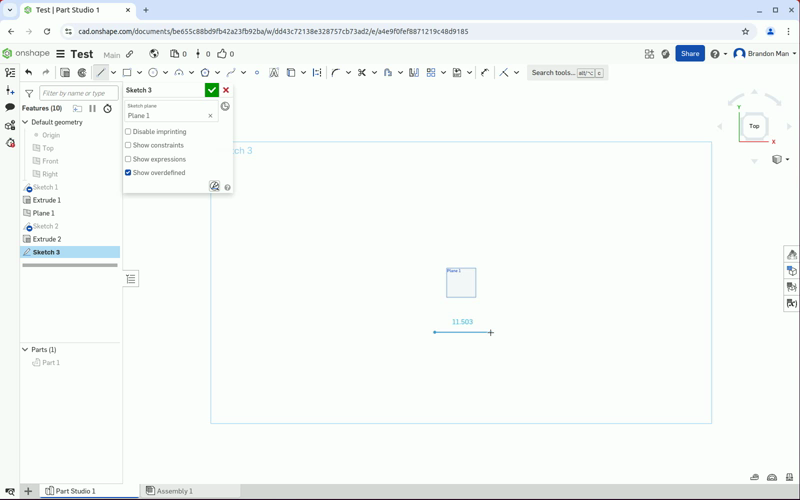
key_down(shift)
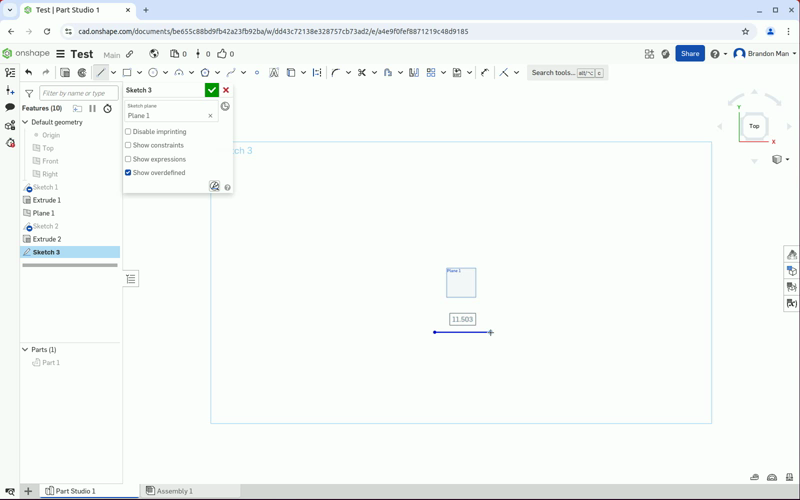
mouse_move(520, 332)
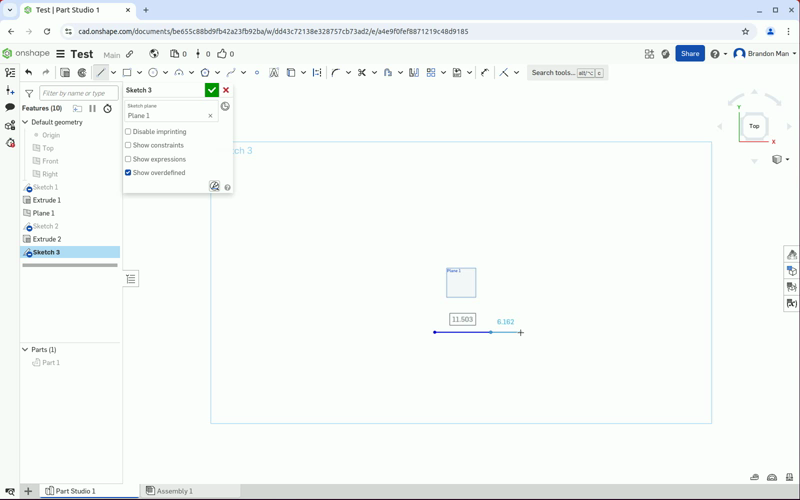
mouse_move(490, 319)
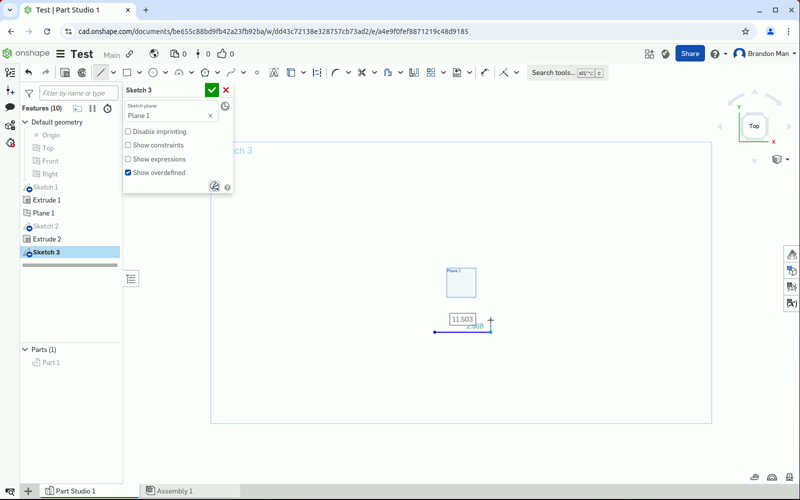
click(490, 319)
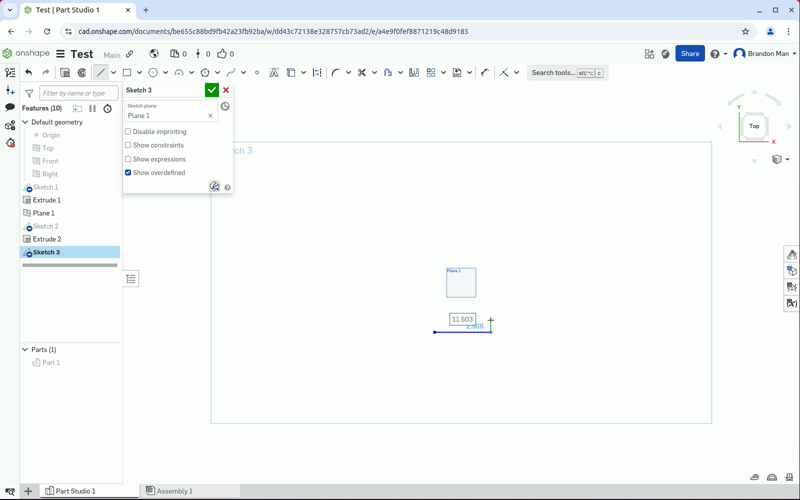
key_up(shift)
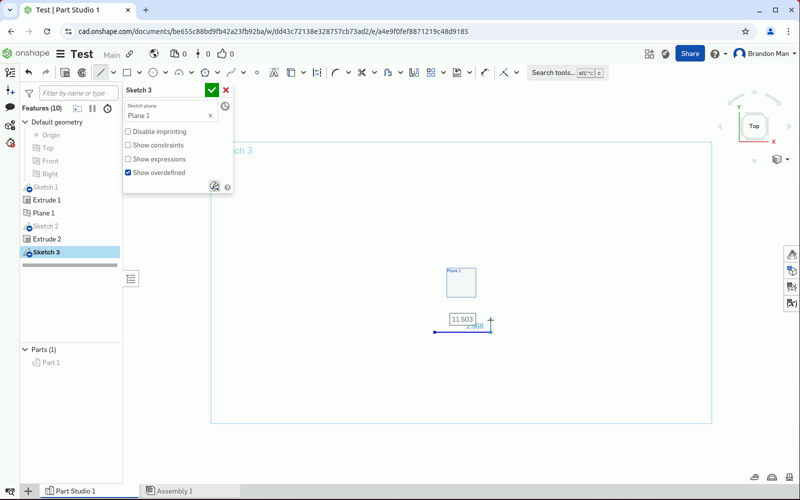
key_down(shift)
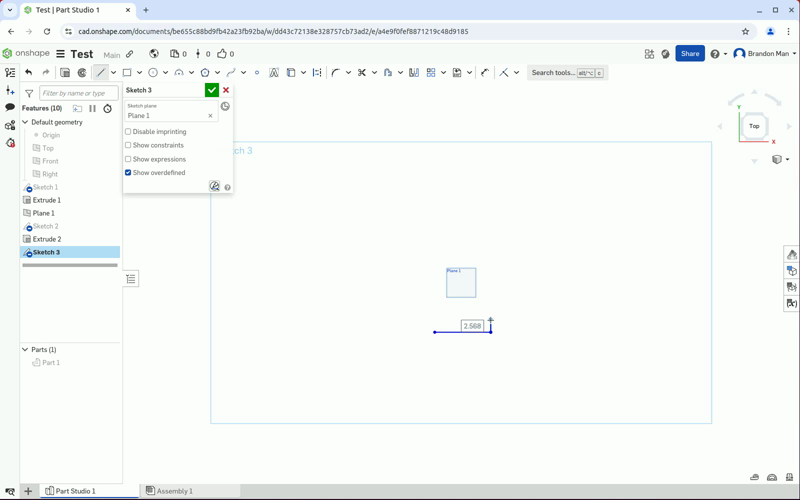
mouse_move(520, 319)
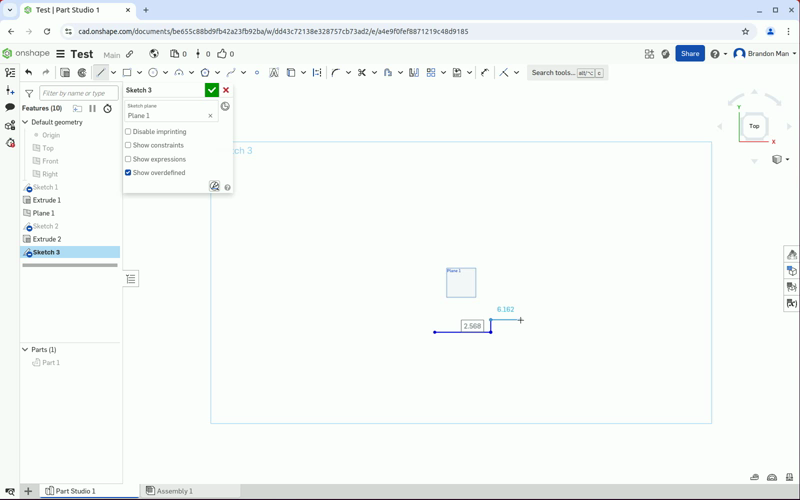
mouse_move(434, 319)
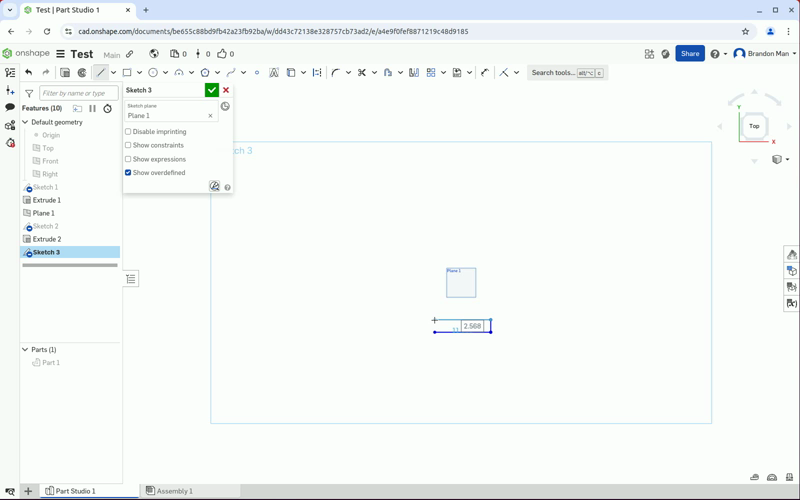
click(434, 319)
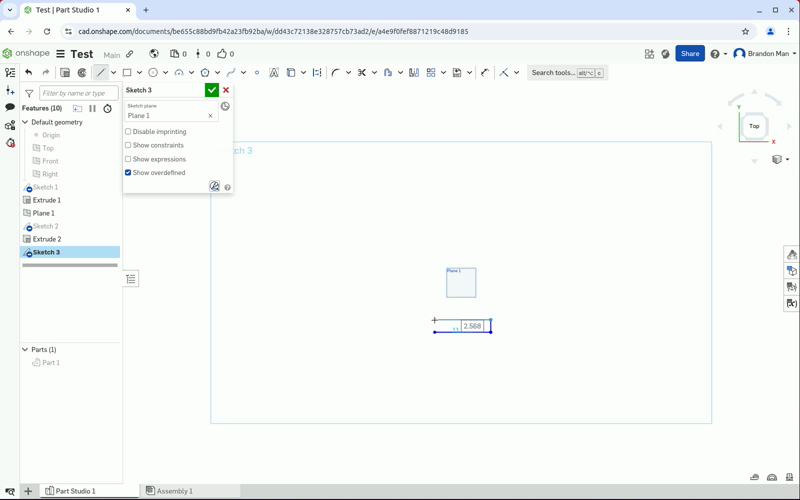
key_up(shift)
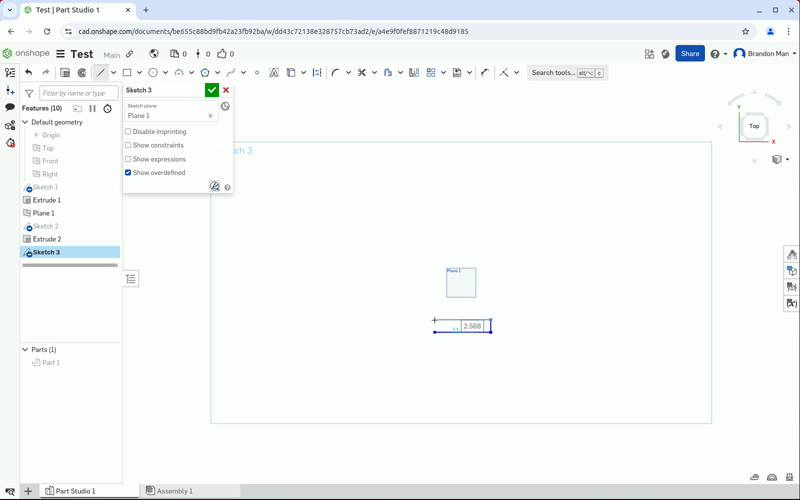
mouse_move(464, 319)
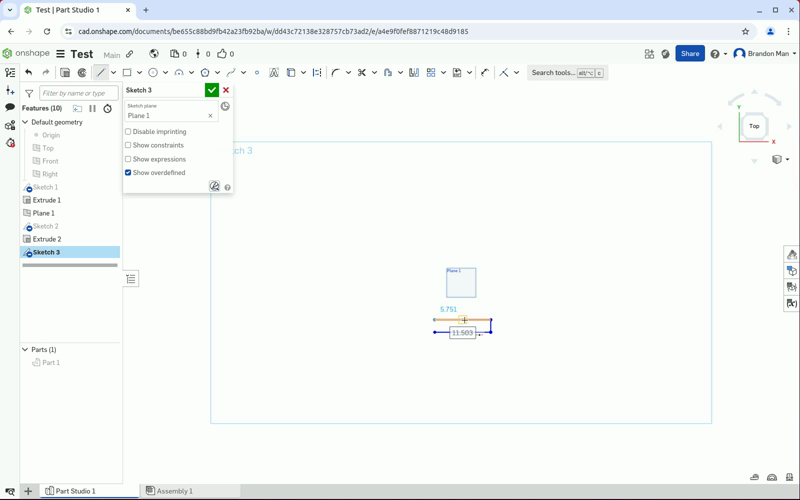
key_down(shift)
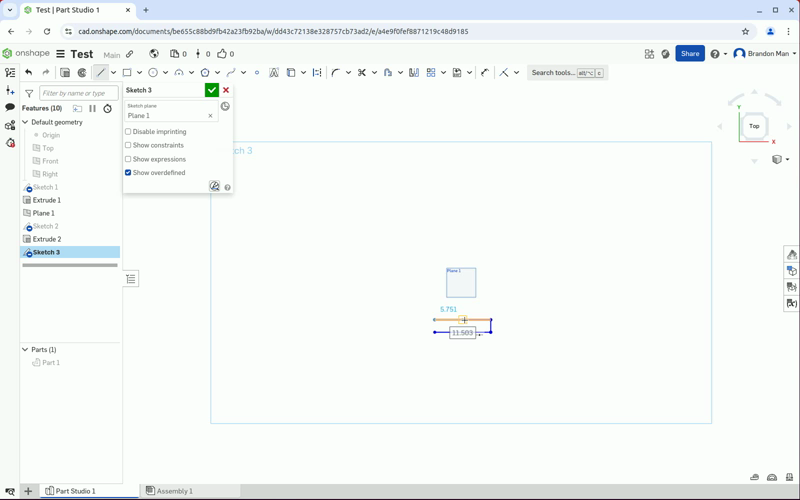
mouse_move(434, 332)
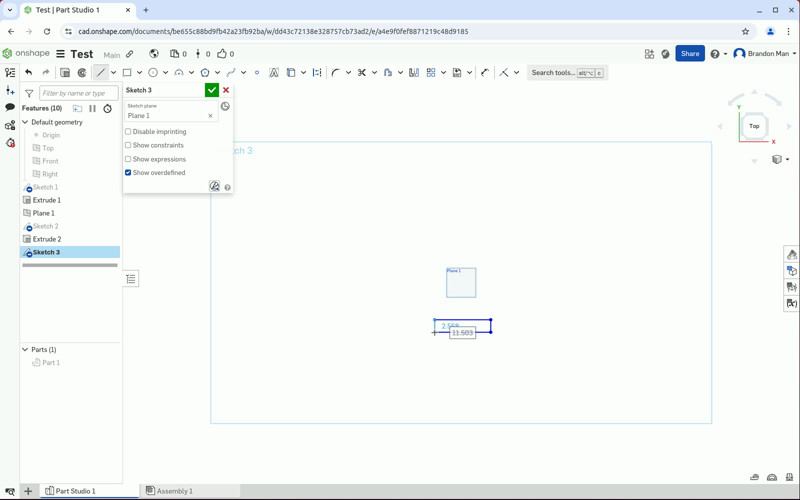
key_up(shift)
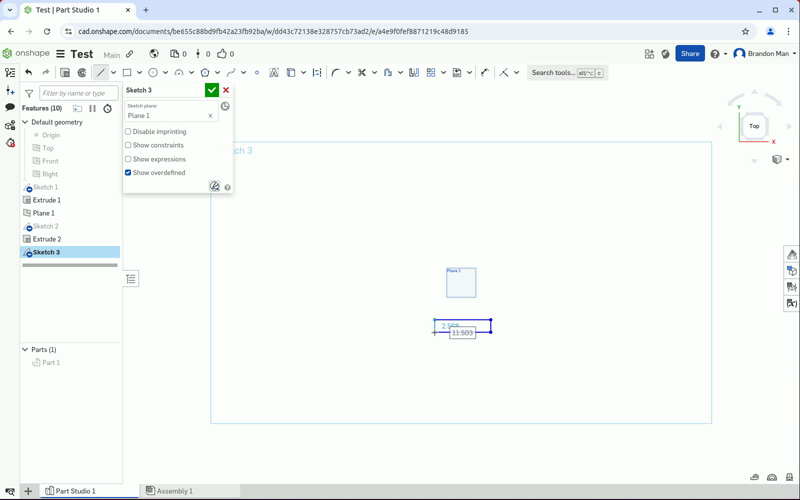
click(434, 332)
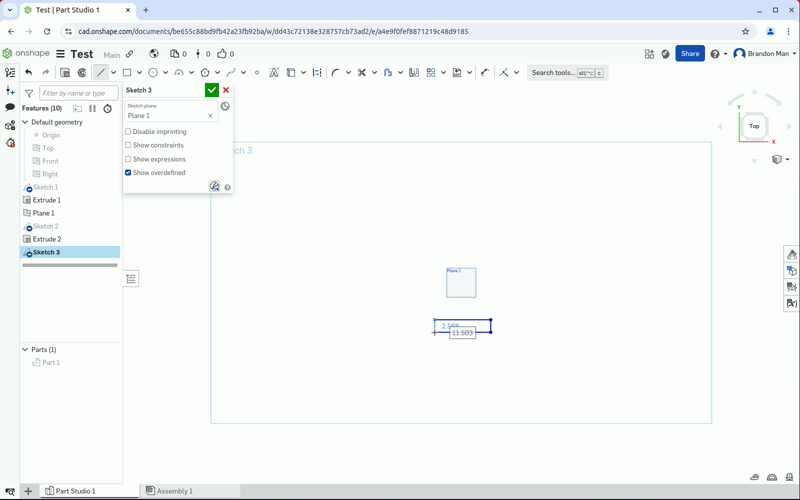
key(esc)
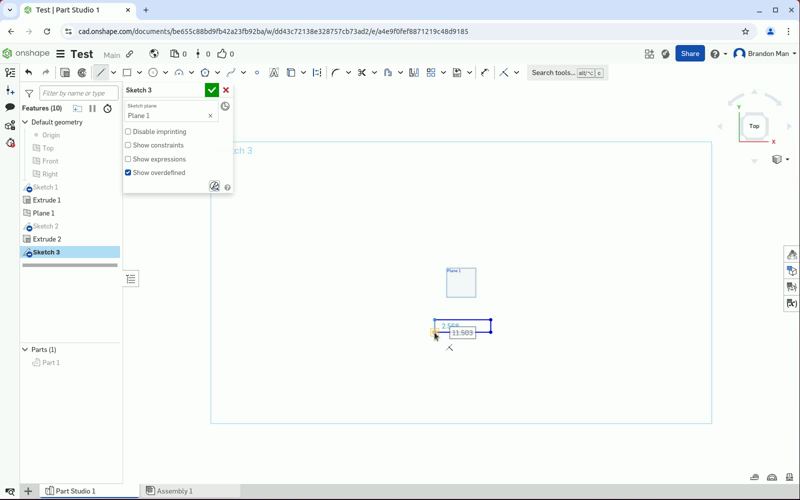
mouse_move(480, 324)
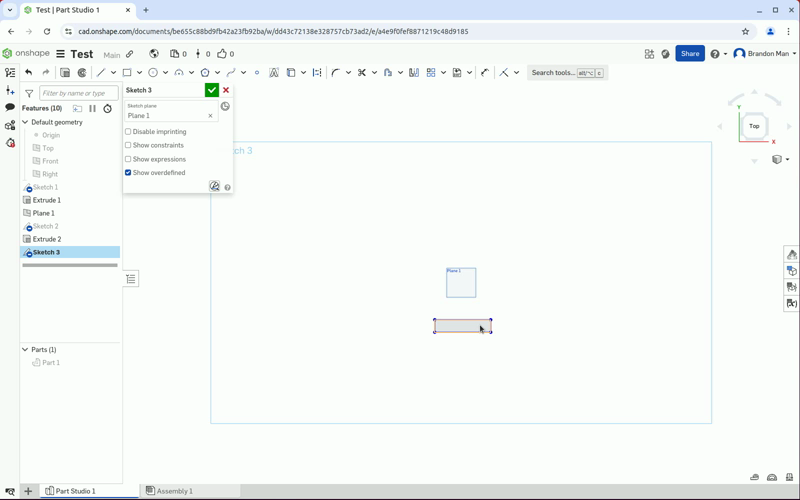
scroll(6)
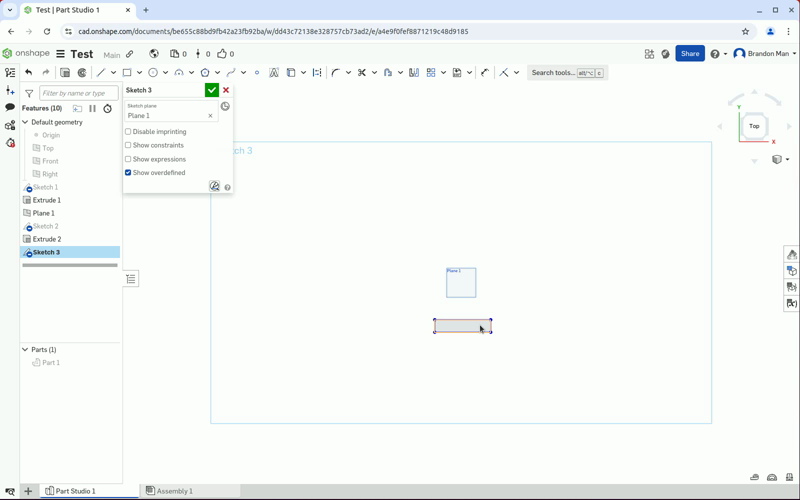
scroll(6)
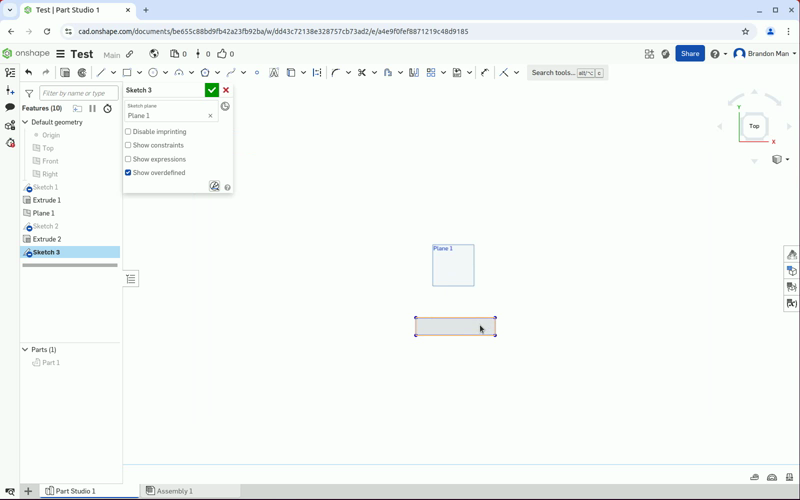
scroll(6)
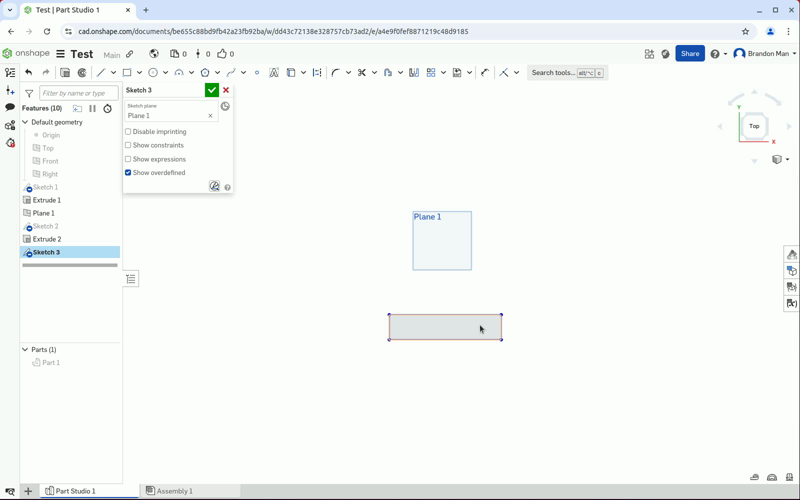
scroll(6)
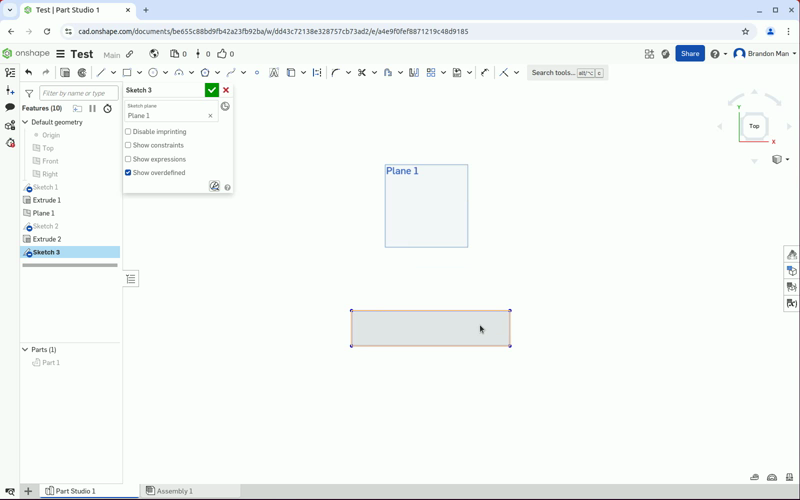
scroll(6)
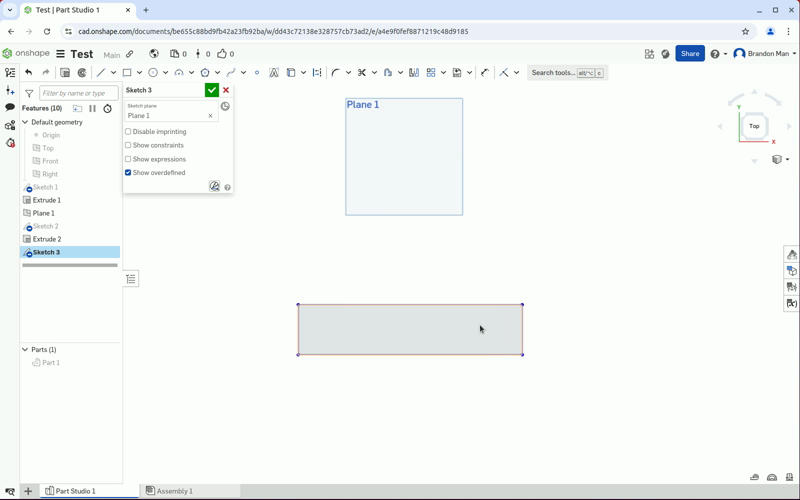
scroll(6)
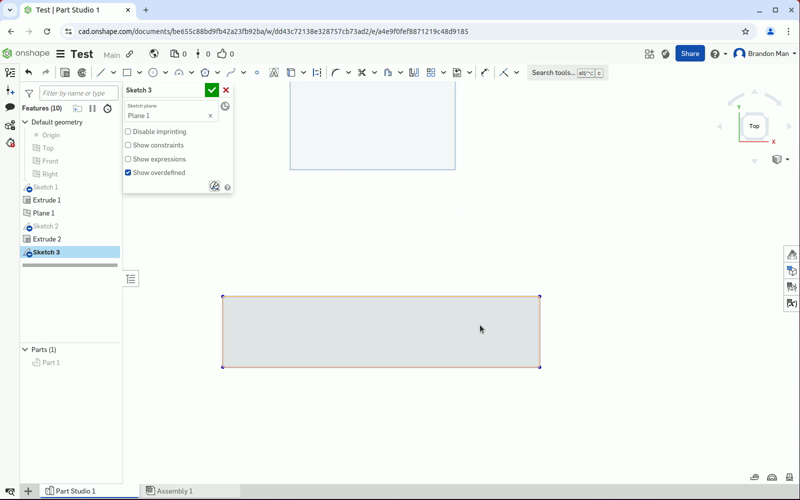
scroll(6)
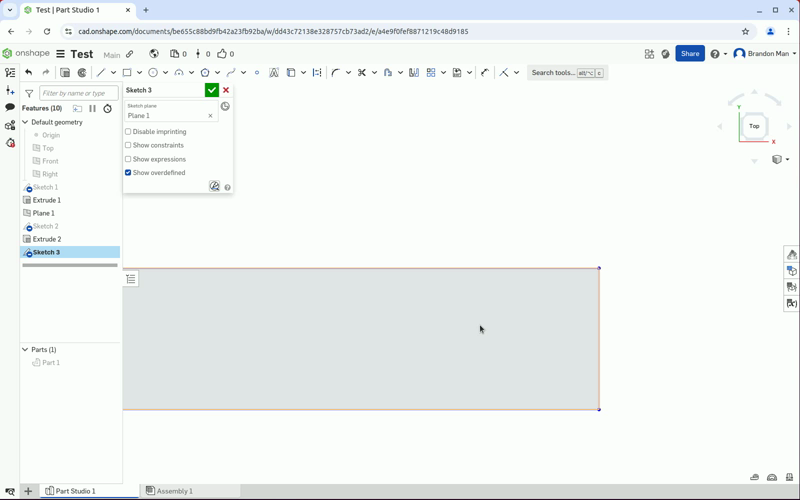
click(480, 324)
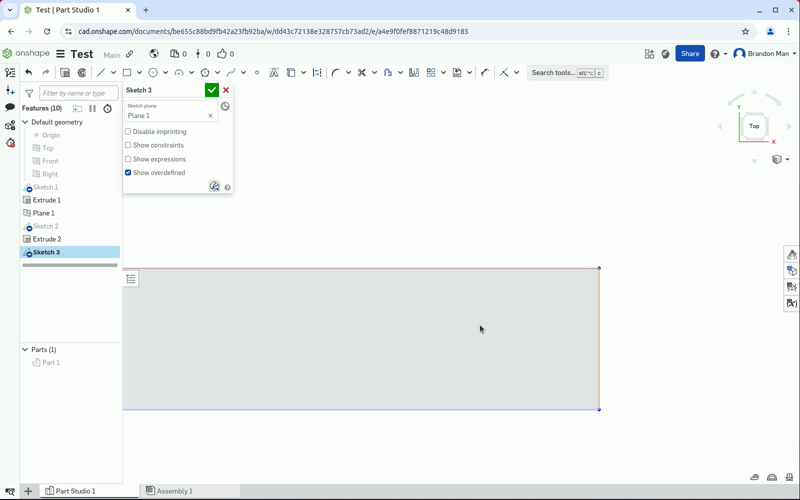
scroll(-6)
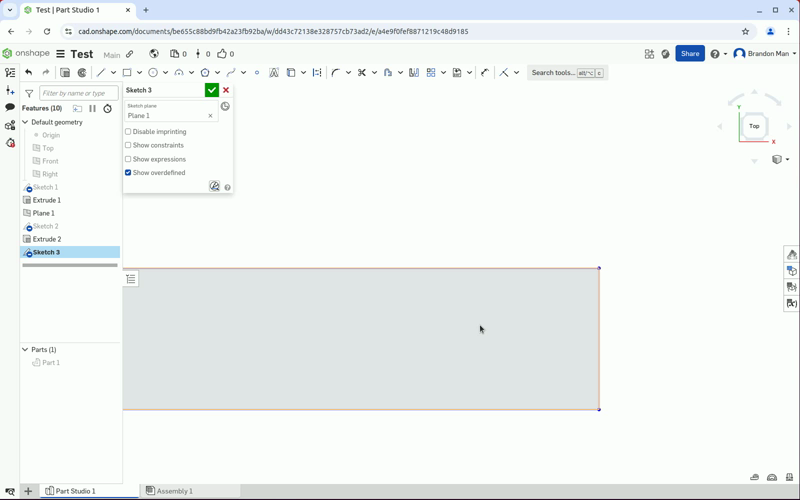
scroll(-6)
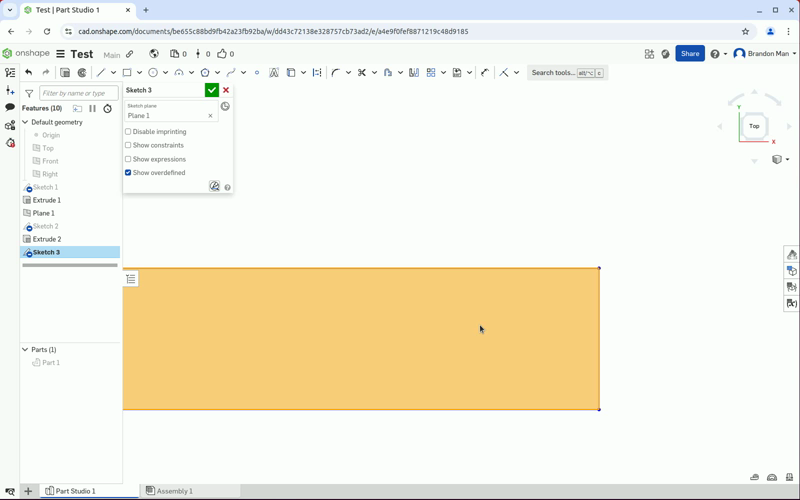
scroll(-6)
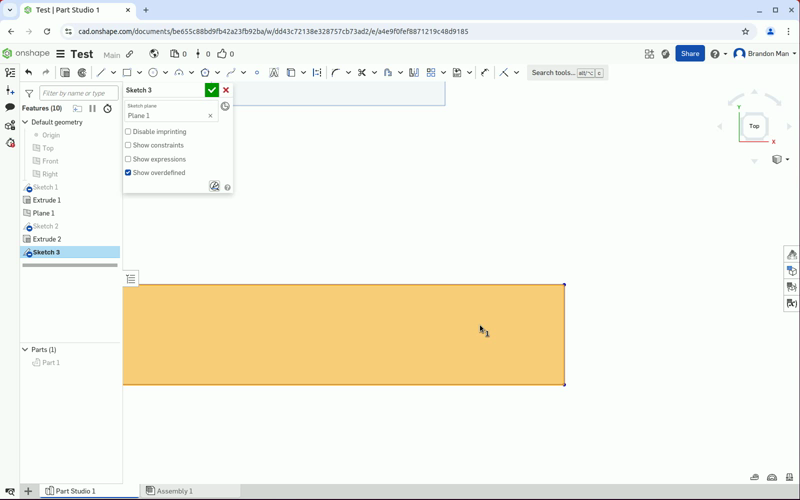
scroll(-6)
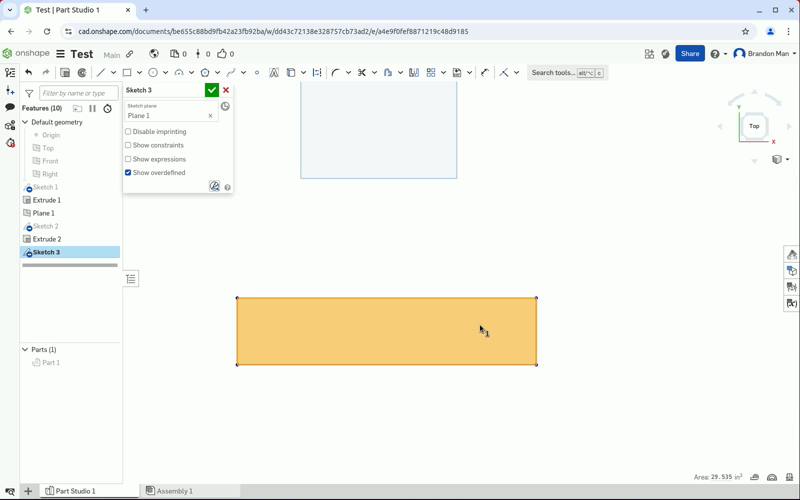
scroll(-6)
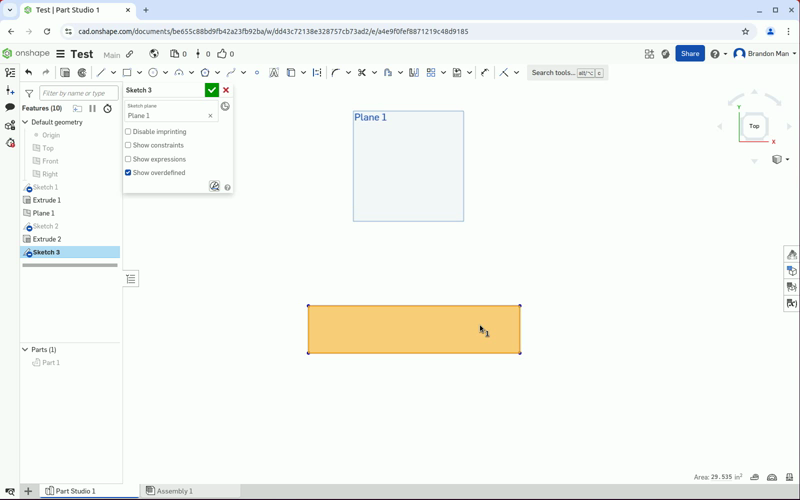
scroll(-6)
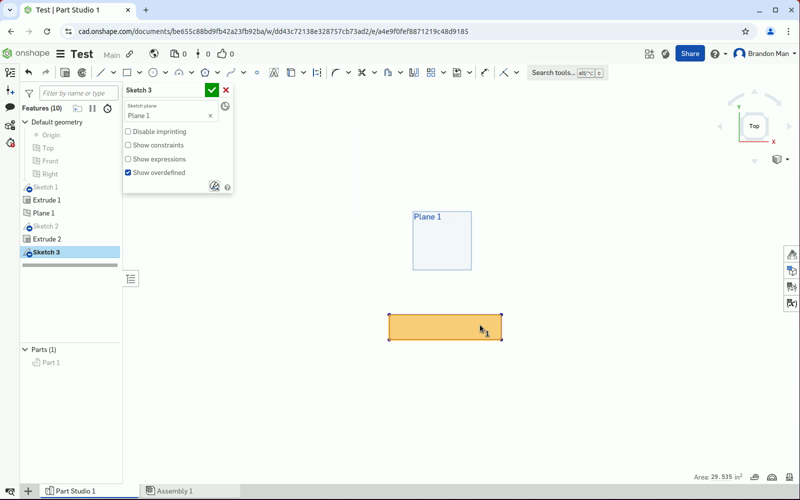
scroll(-6)
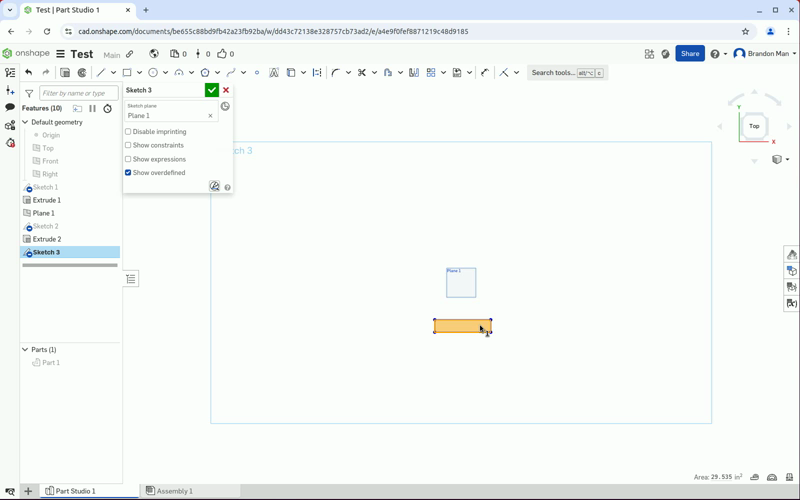
mouse_move(73, 352)
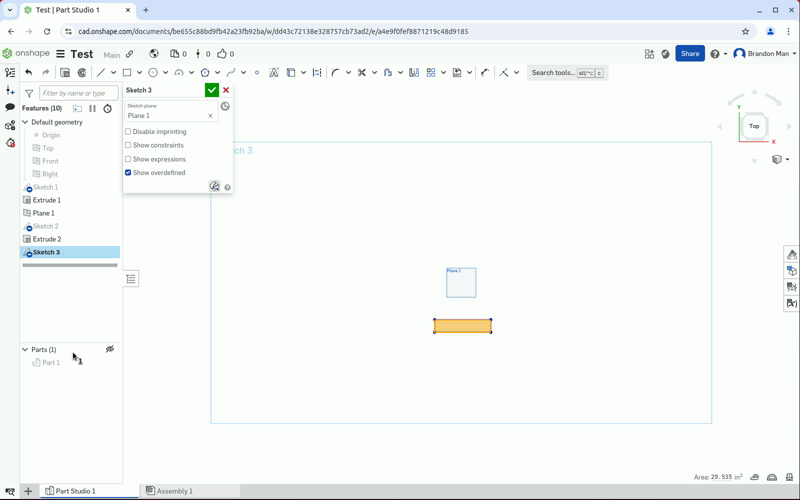
key(shift+y)
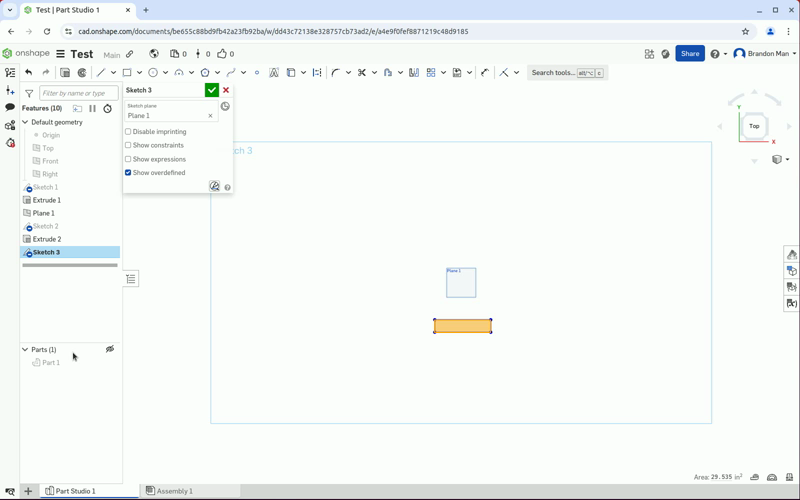
key(shift+e)
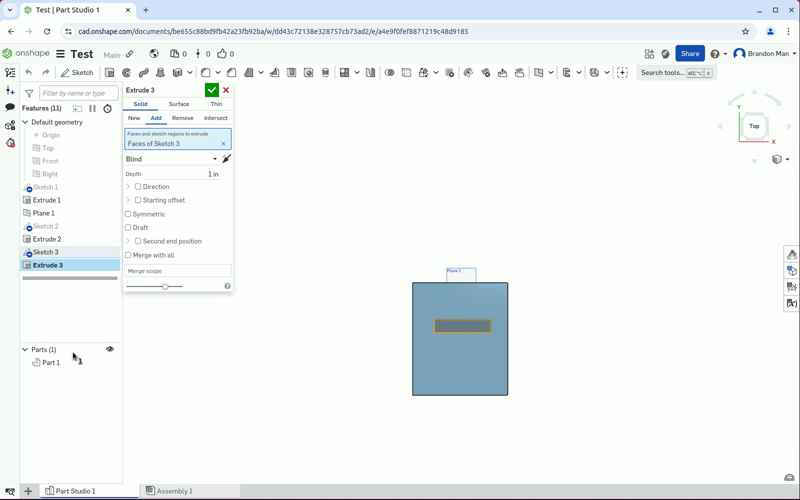
mouse_move(143, 106)
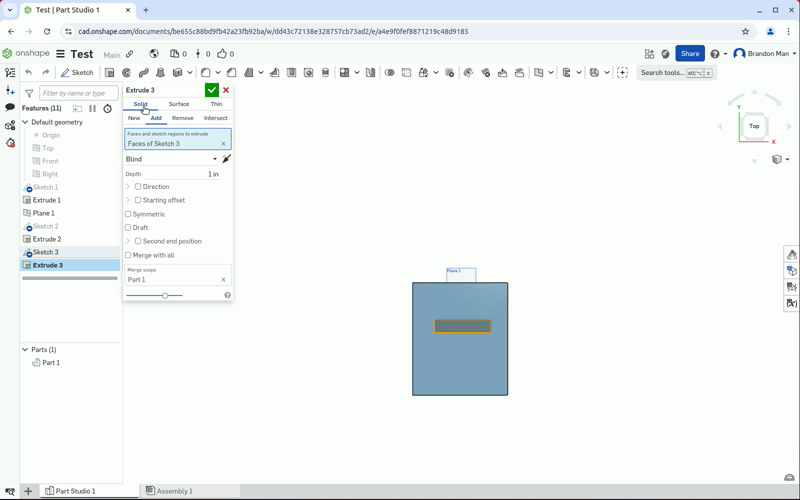
click(143, 106)
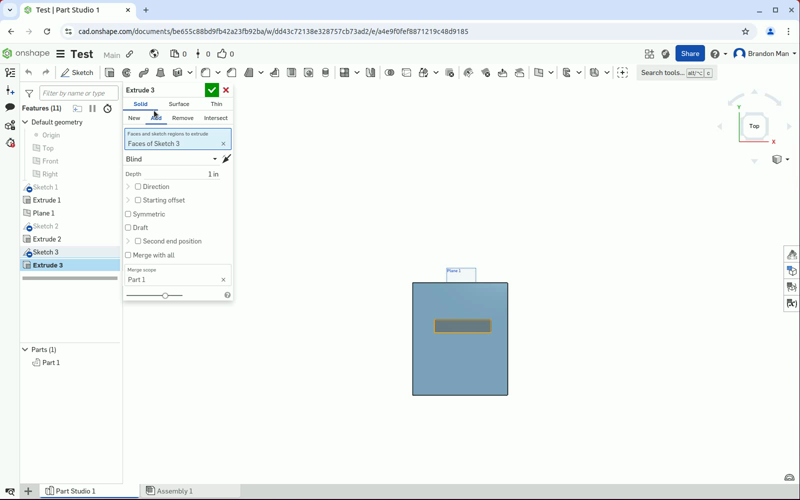
mouse_move(186, 120)
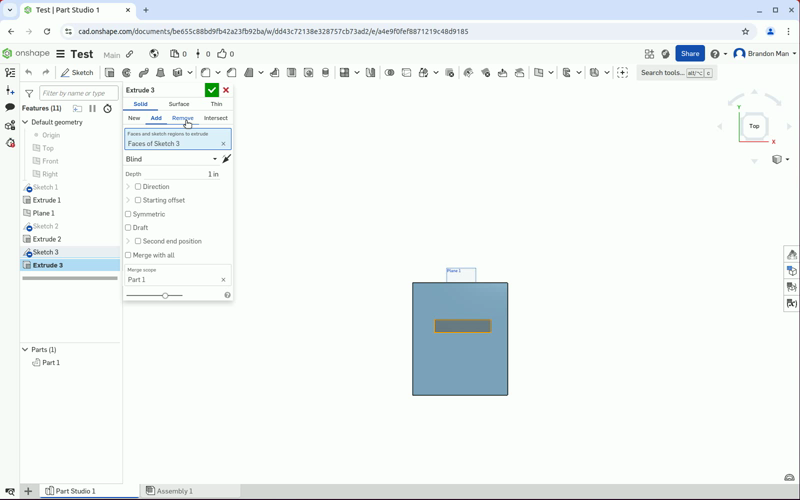
click(186, 120)
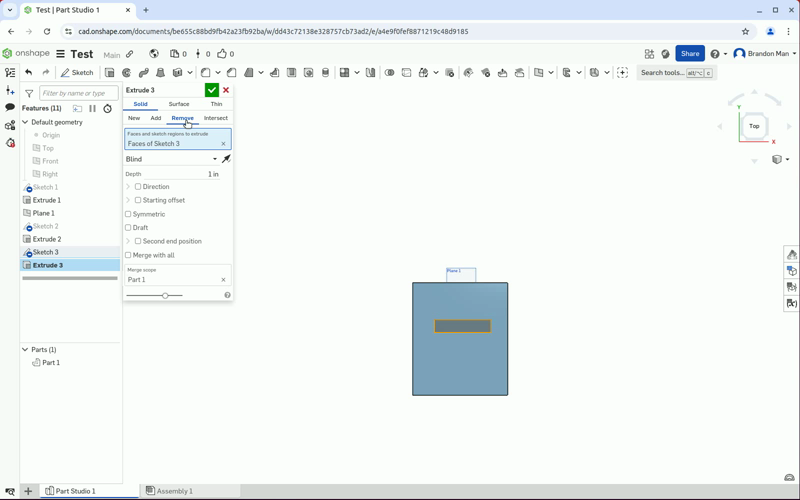
key(tab, 4)
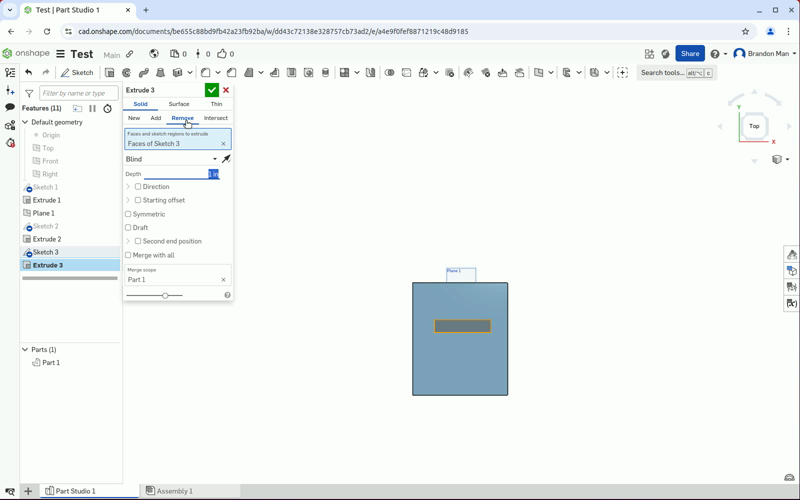
text(3.851)
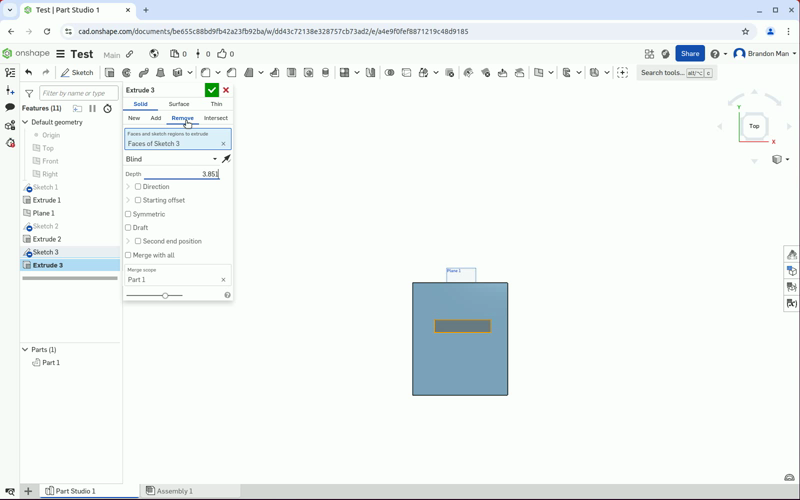
key(tab, 6)
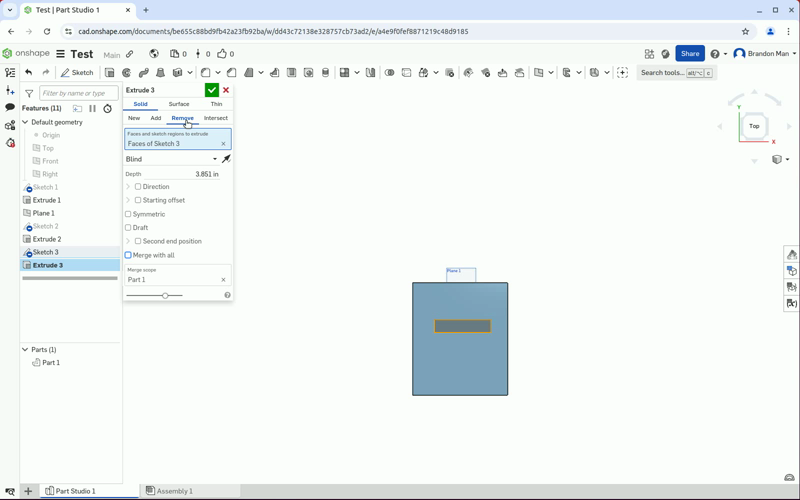
key(space)
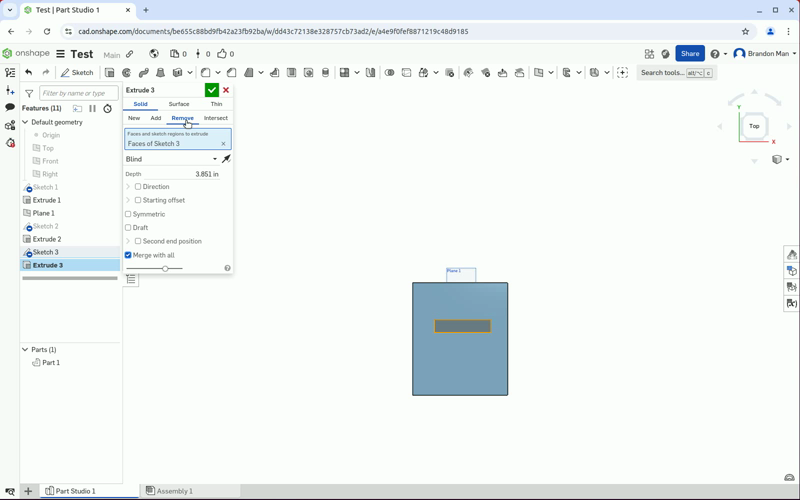
key(enter)
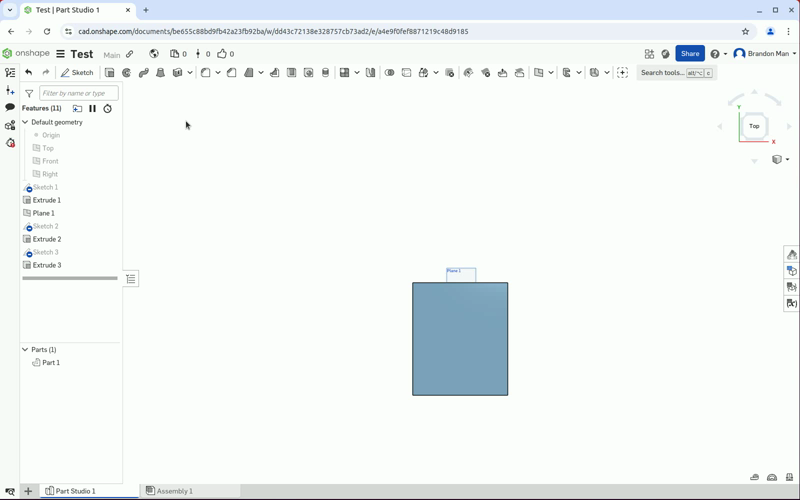
key(shift+h)
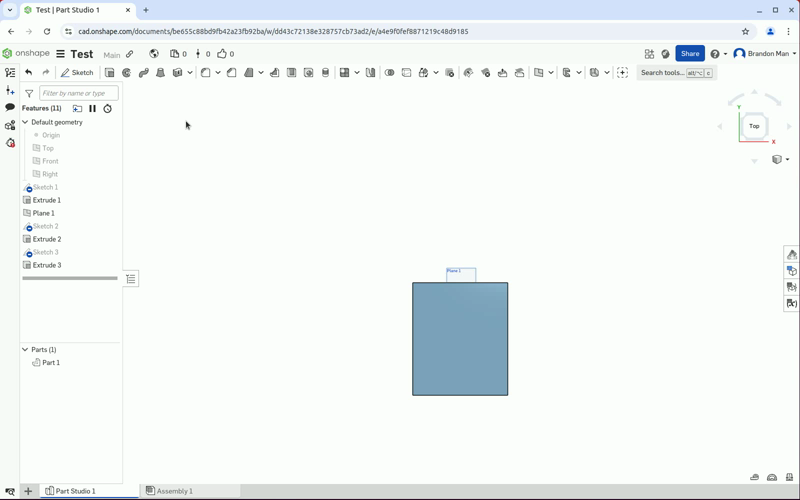
key(shift+h)
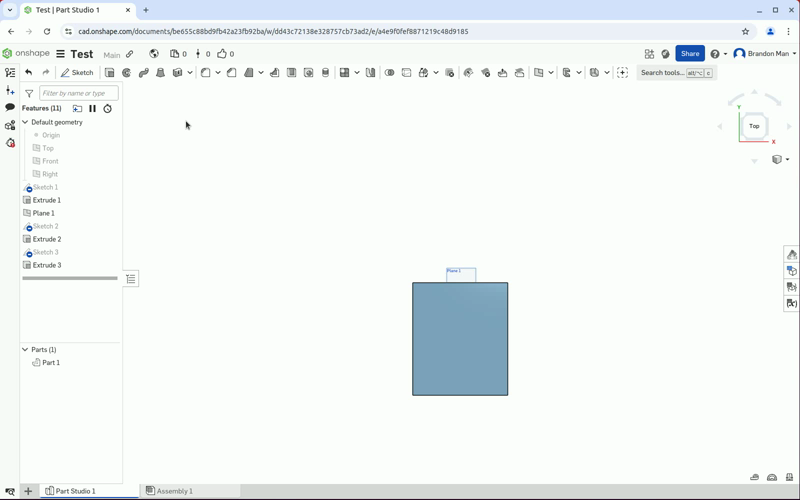
key(shift+7)
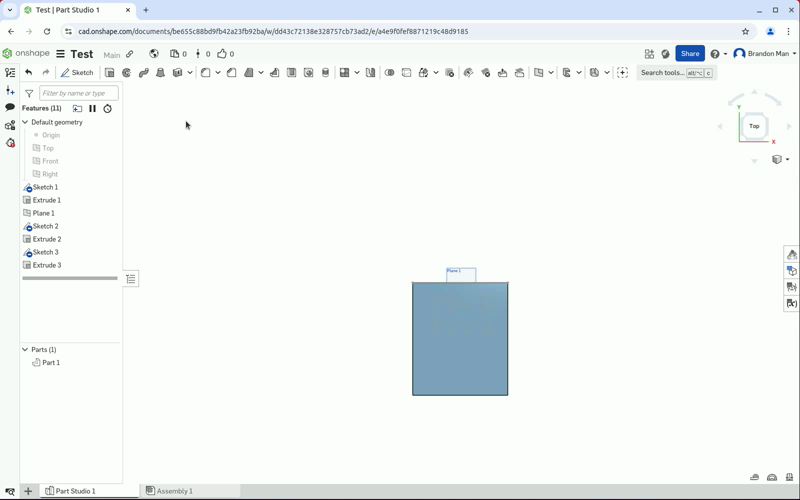
key(up, 3)
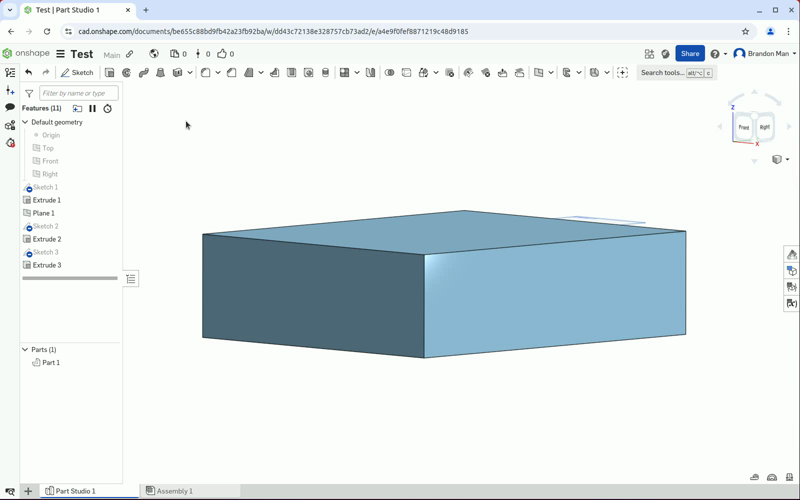
key(left, 3)
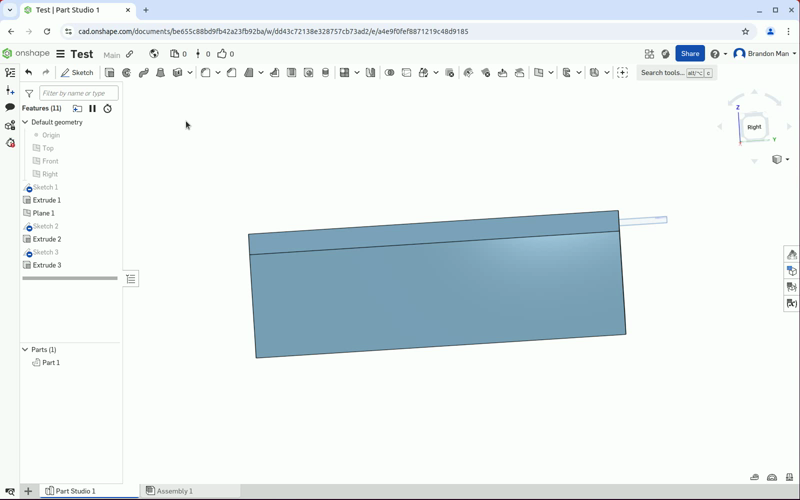
key(right, 3)
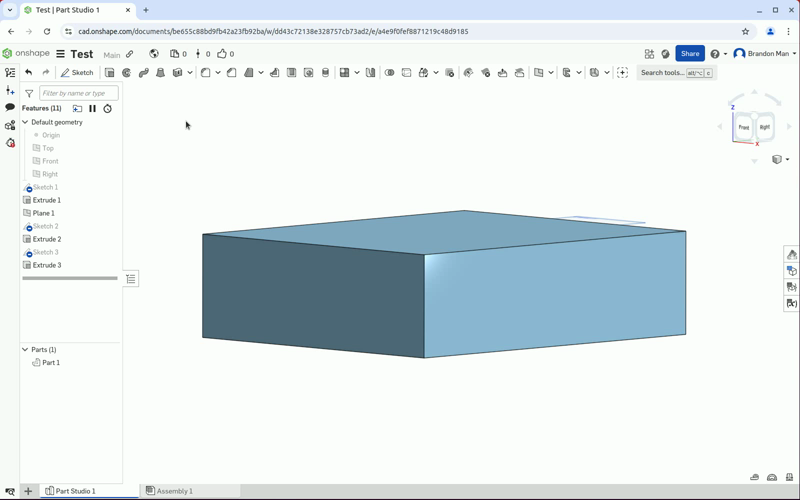
key(down, 3)
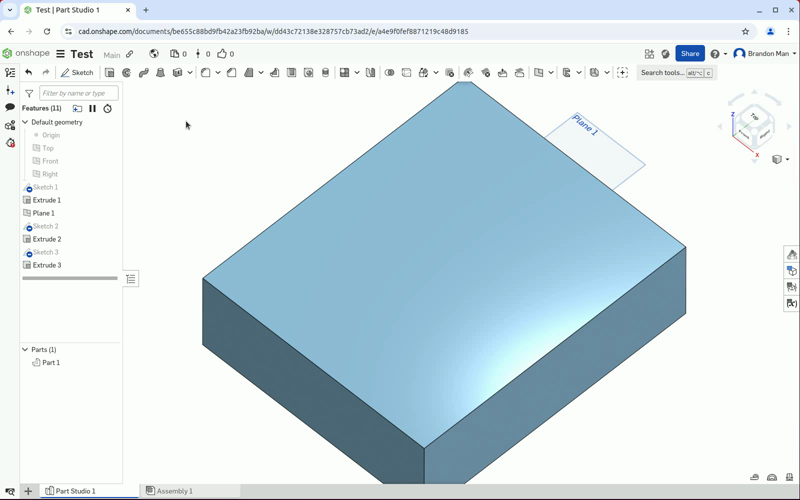
mouse_move(73, 189)
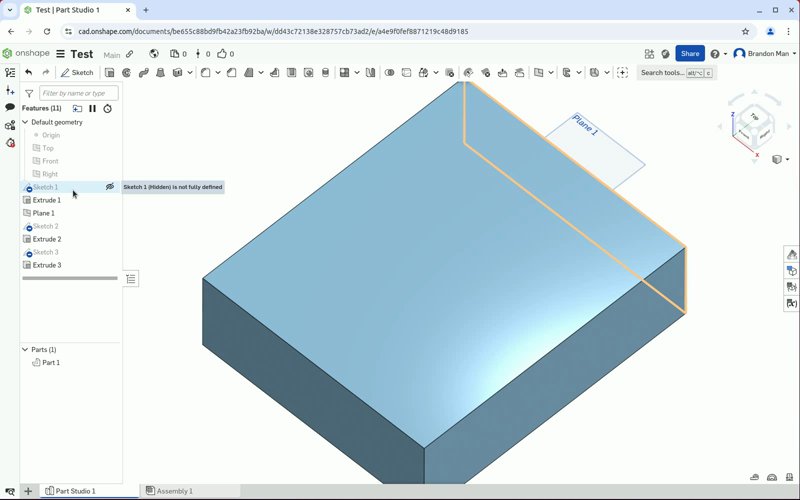
click(73, 189)